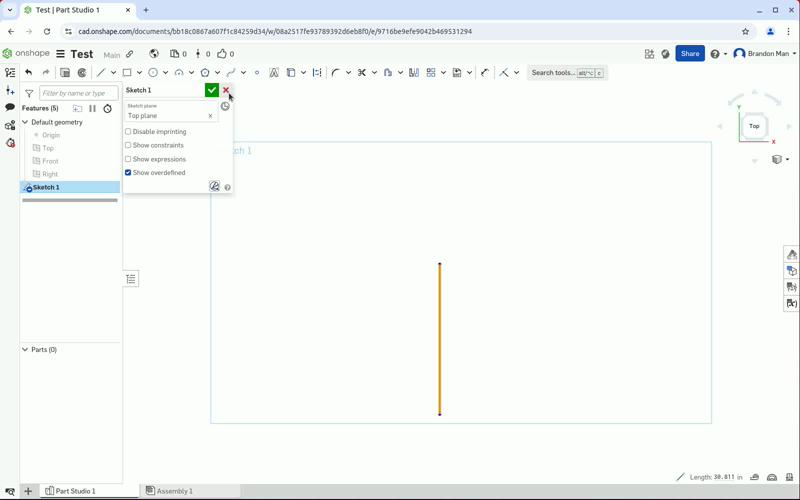
key(shift+h)
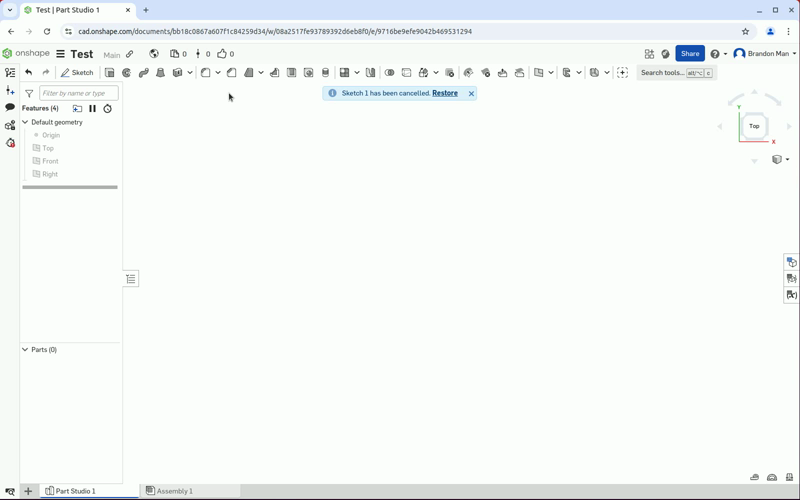
mouse_move(73, 352)
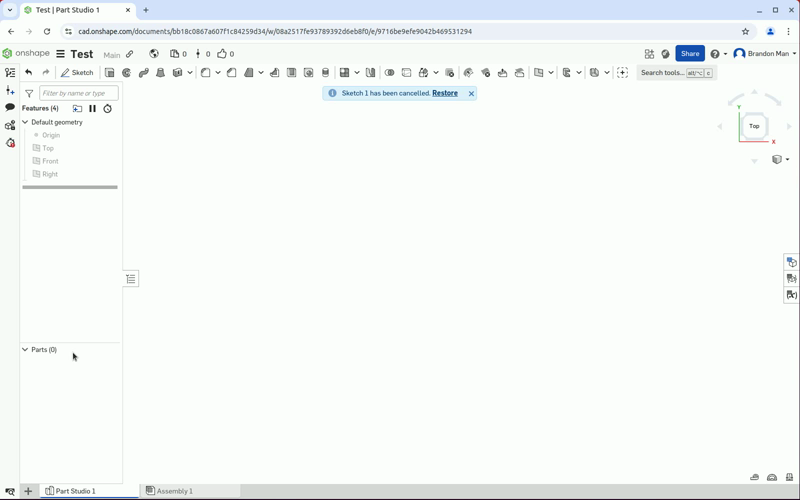
key(y)
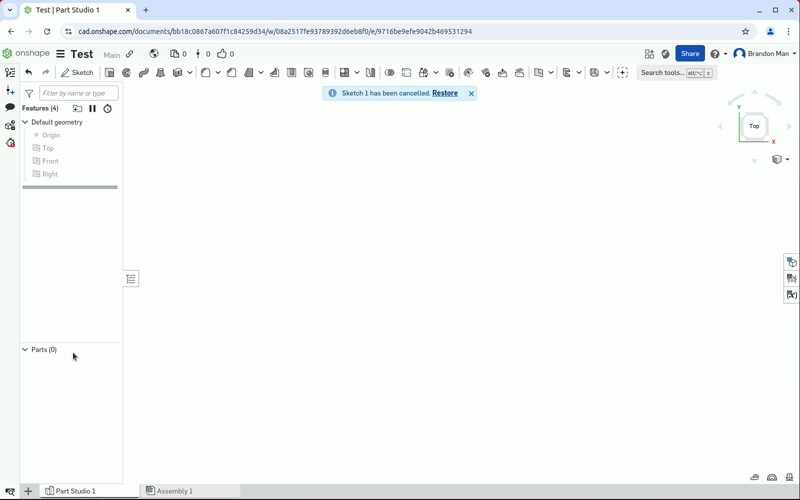
key(shift+p)
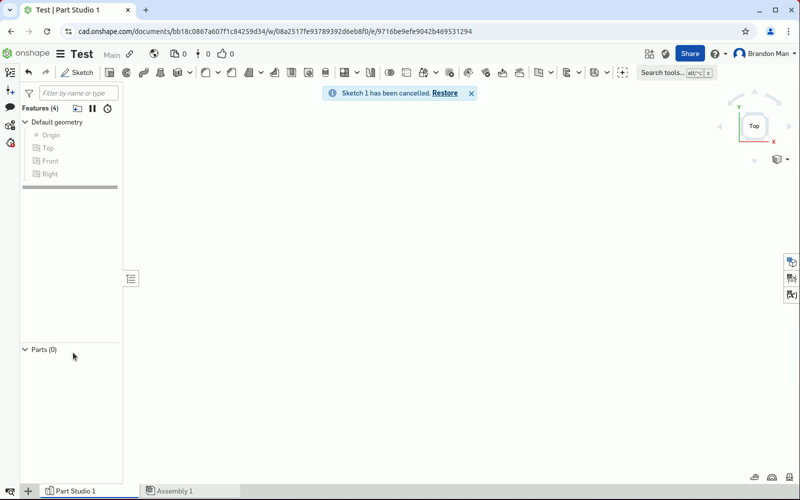
key(space)
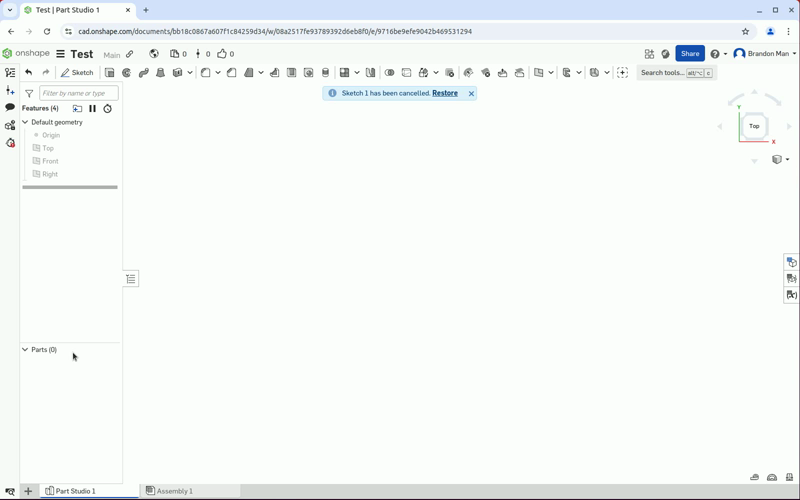
key_down(shift)
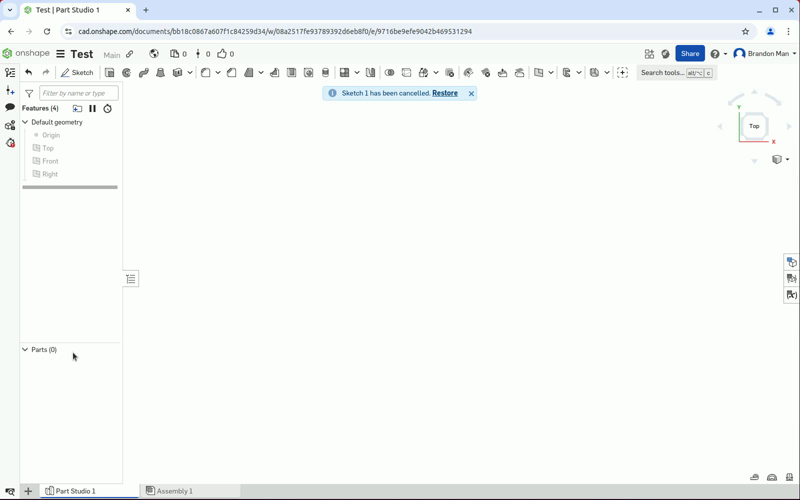
key(up)
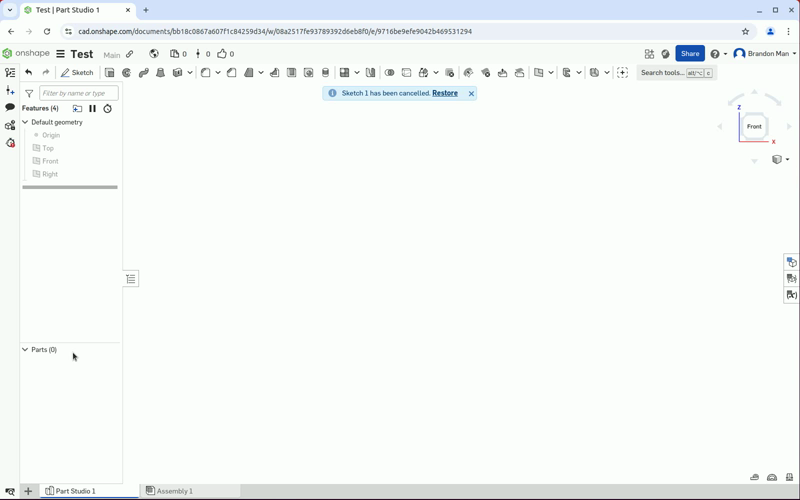
key_up(shift)
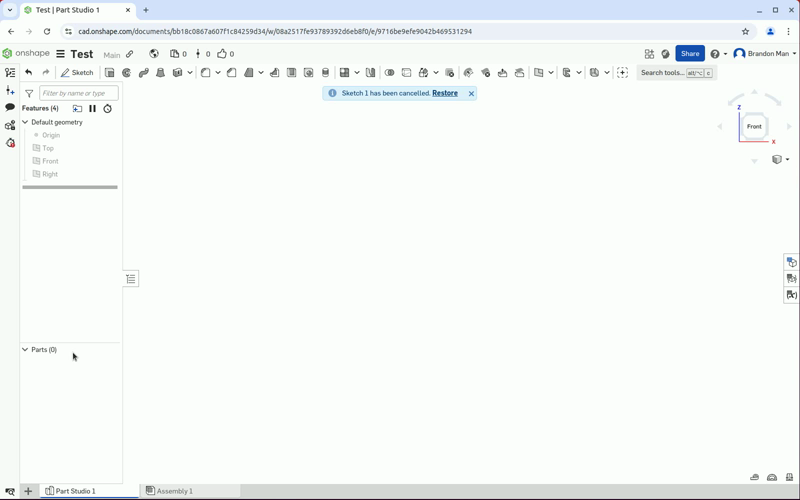
key(space)
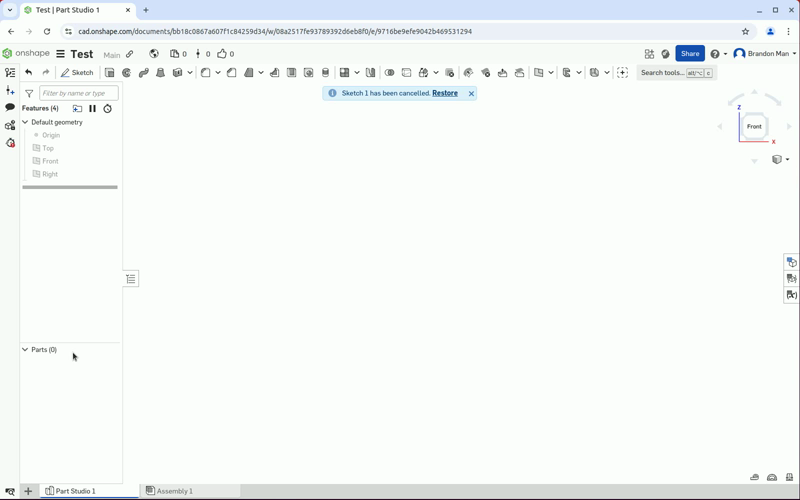
key_down(shift)
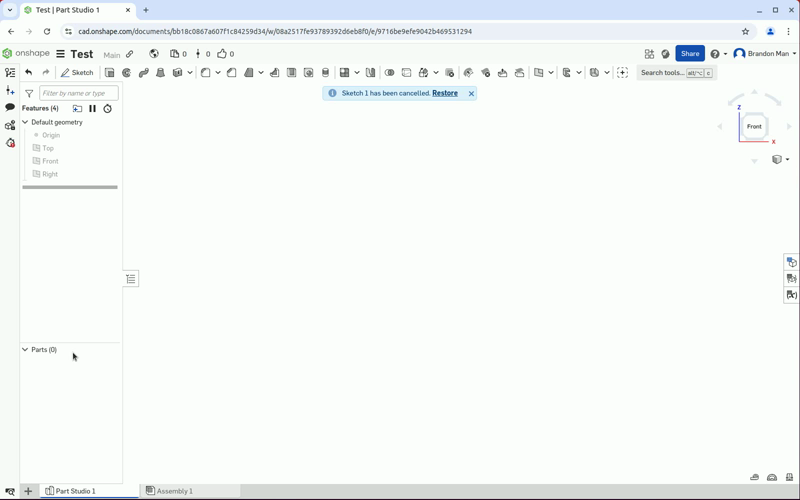
key(left)
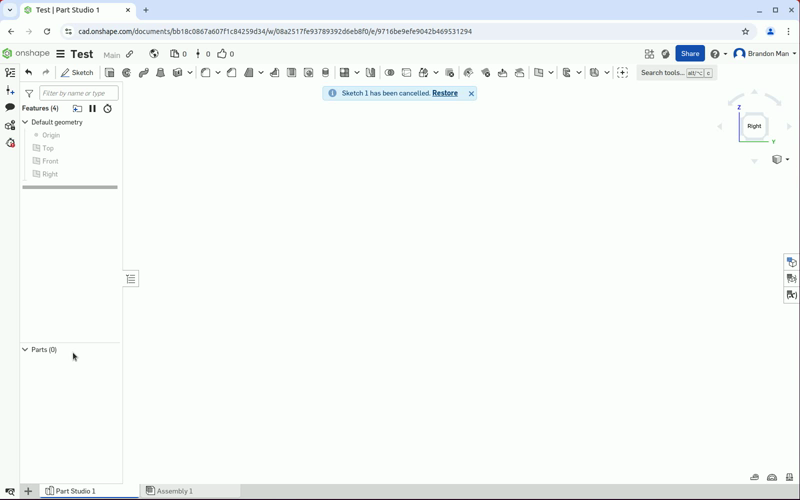
key_up(shift)
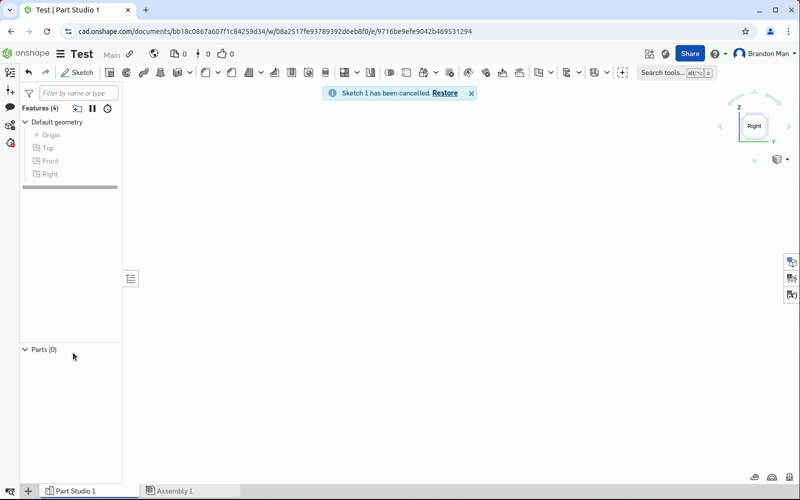
mouse_move(73, 352)
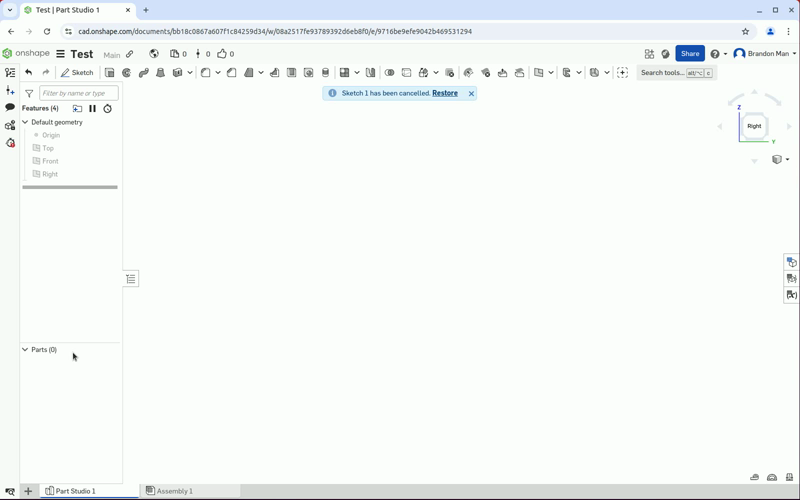
key(shift+y)
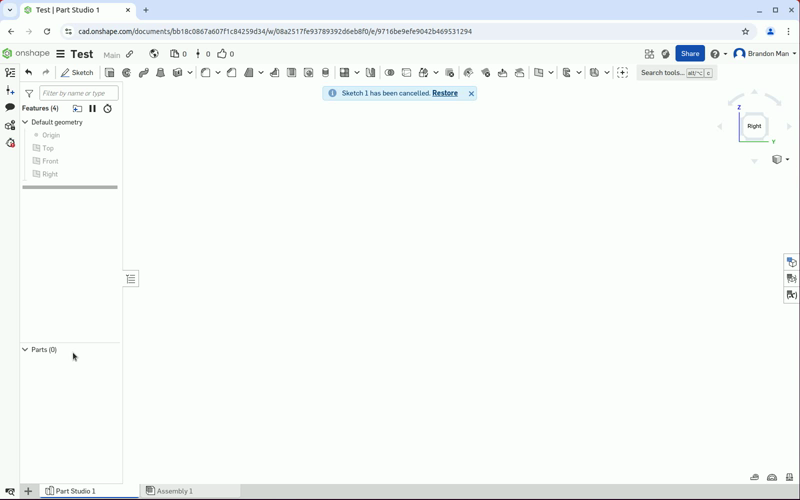
key(shift+s)
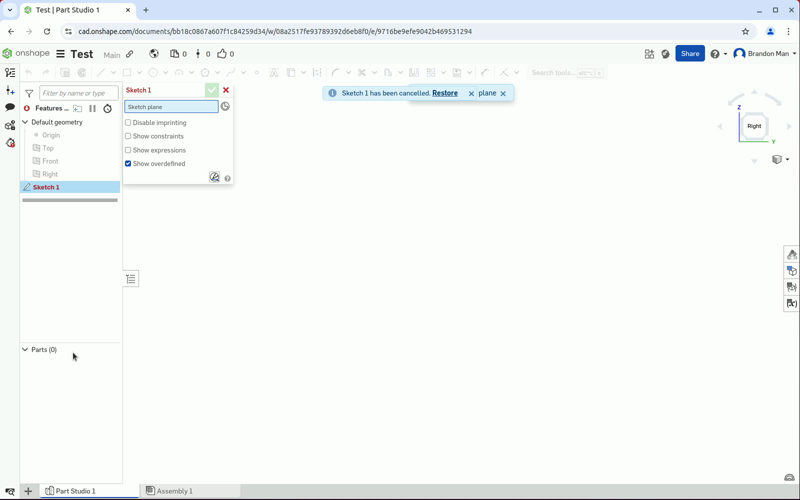
mouse_move(73, 176)
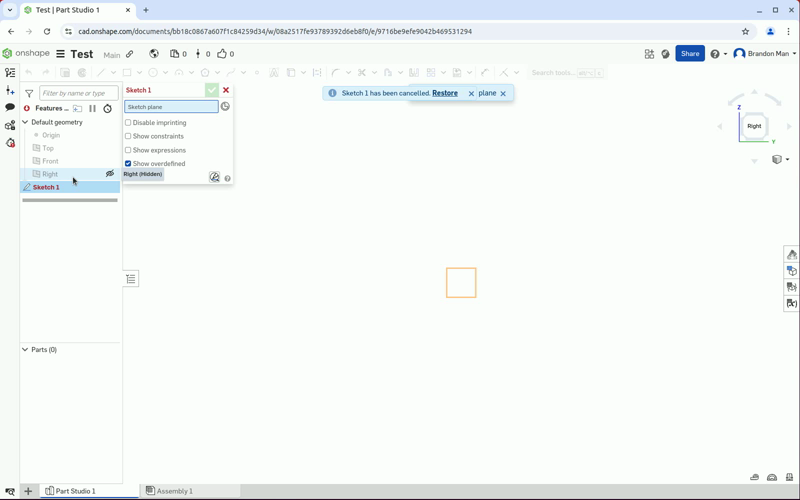
click(73, 176)
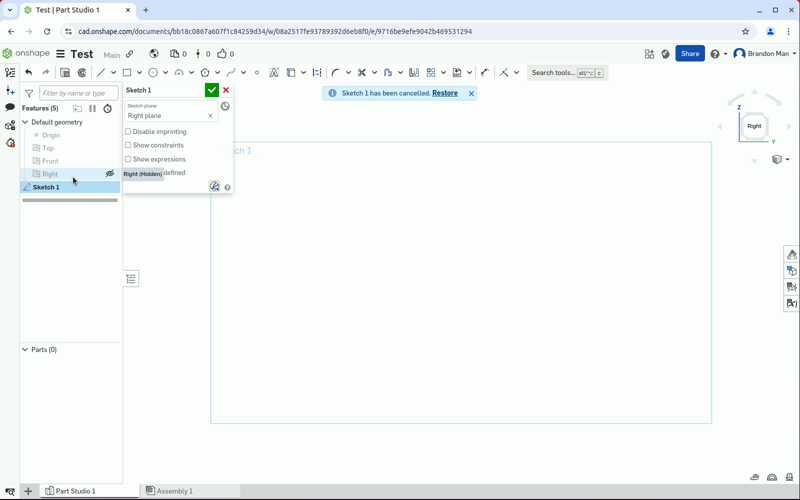
mouse_move(73, 352)
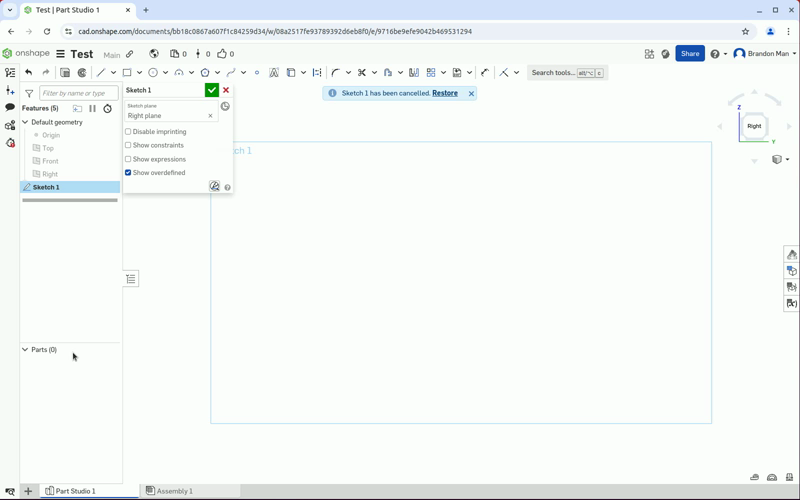
key(y)
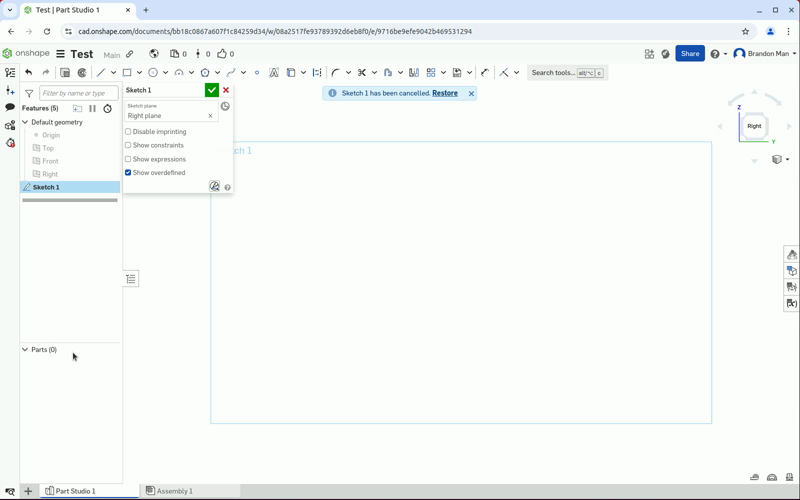
key(l)
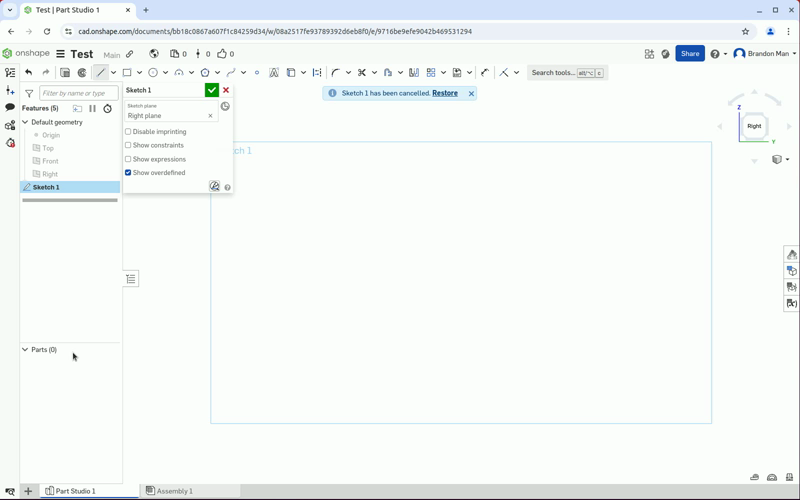
key_down(shift)
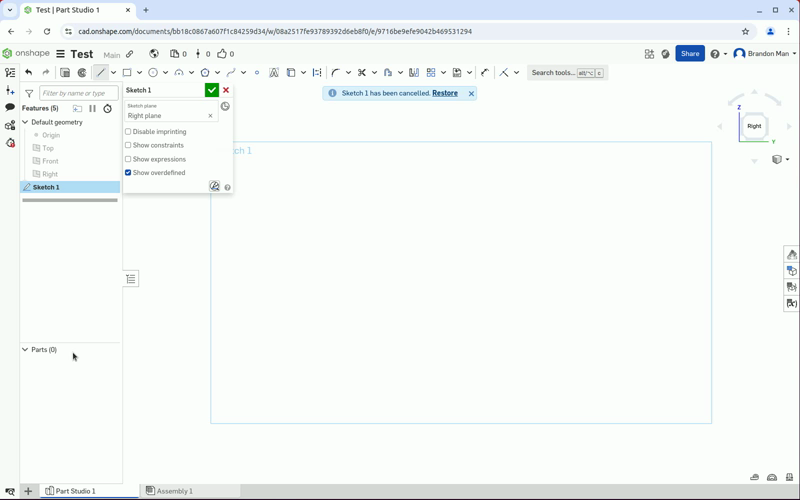
mouse_move(348, 387)
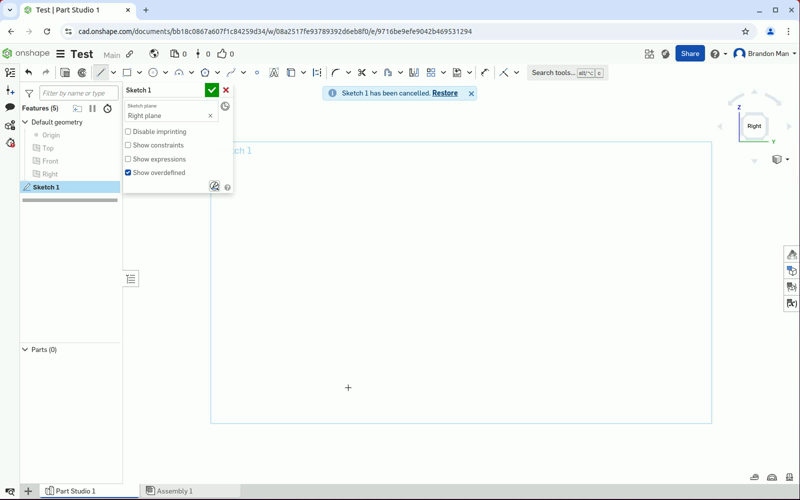
click(348, 387)
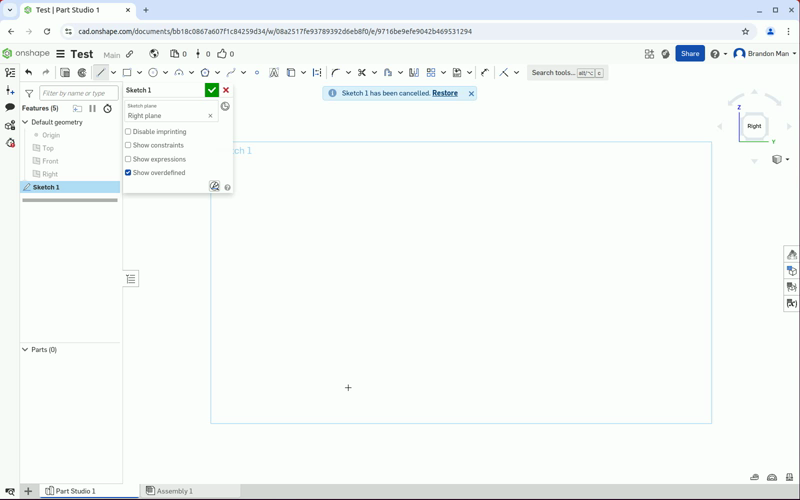
key_up(shift)
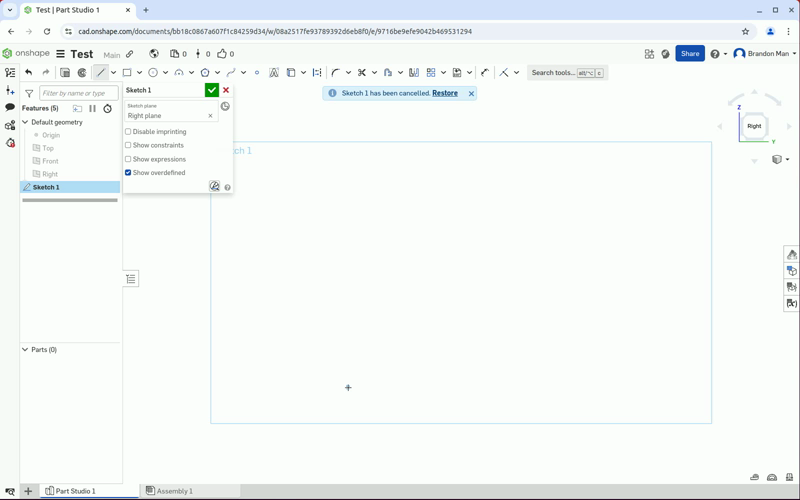
key_down(shift)
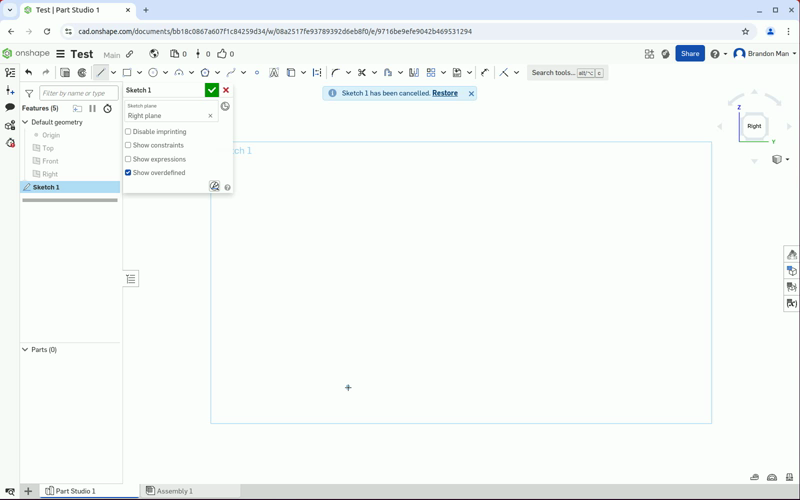
mouse_move(572, 387)
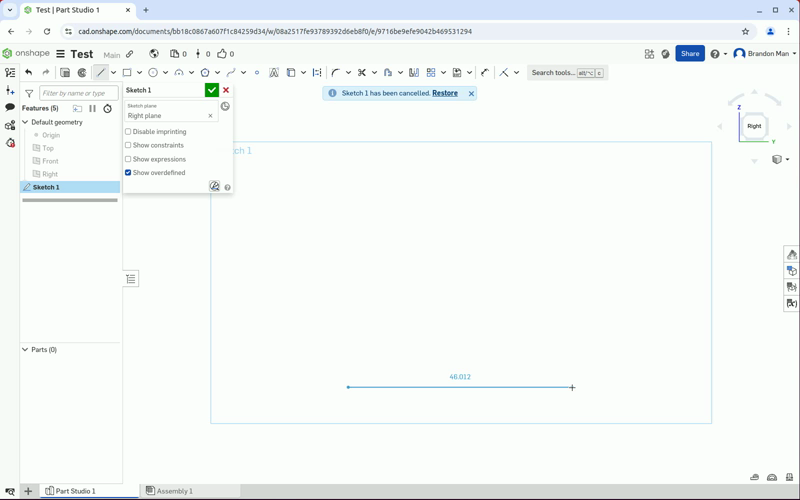
click(572, 387)
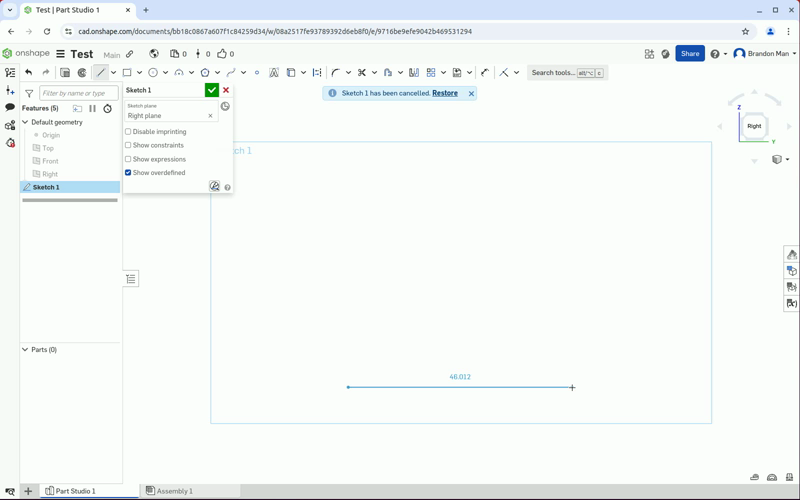
key_up(shift)
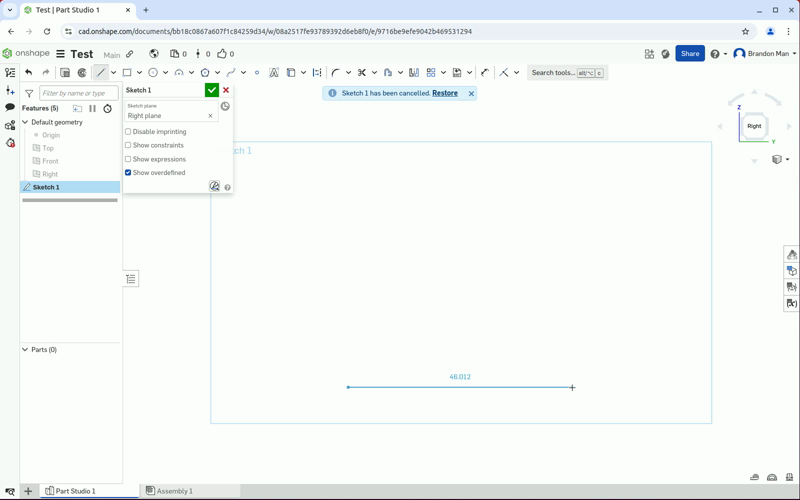
key_down(shift)
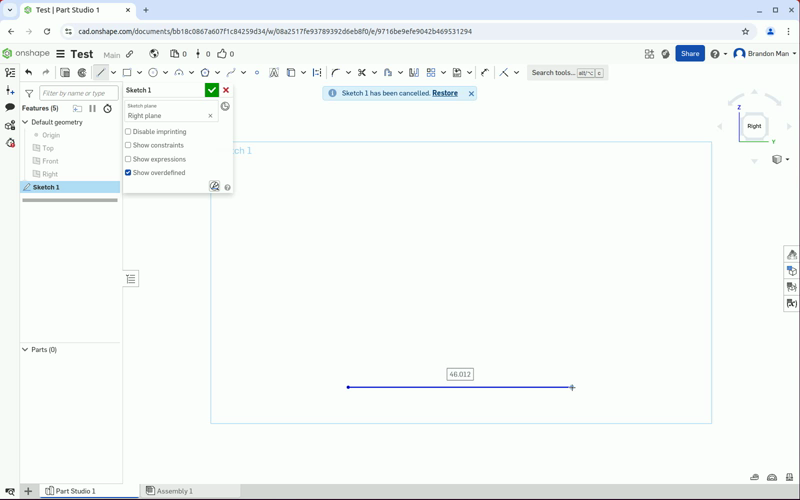
mouse_move(572, 179)
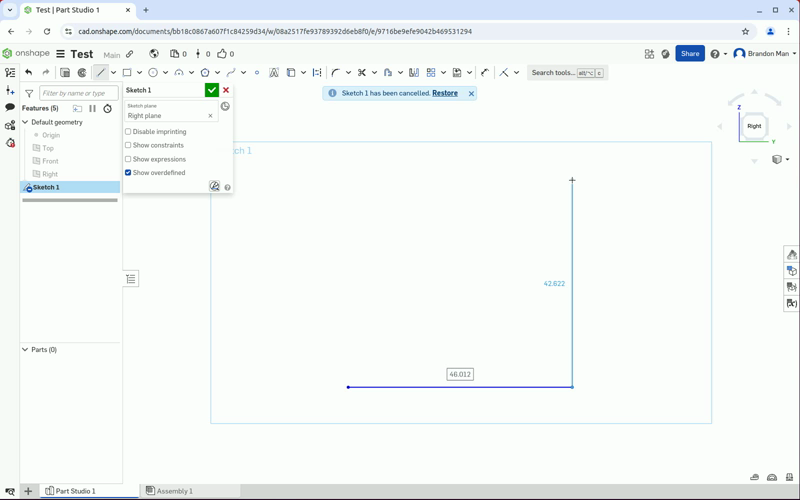
click(572, 179)
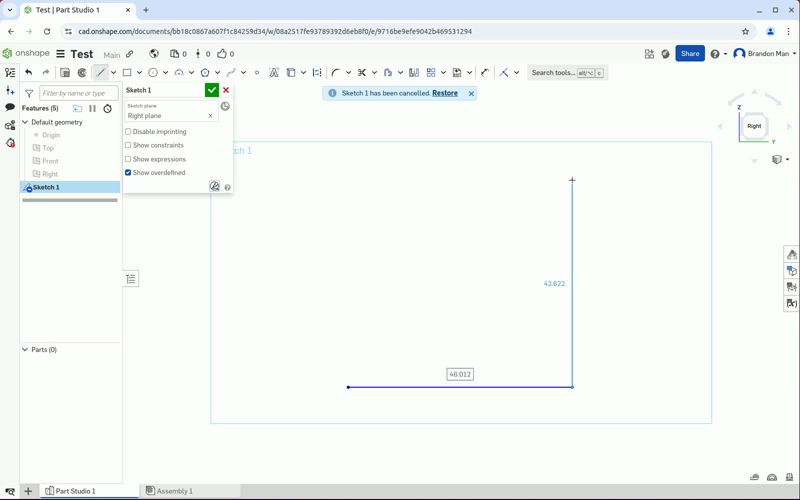
key_up(shift)
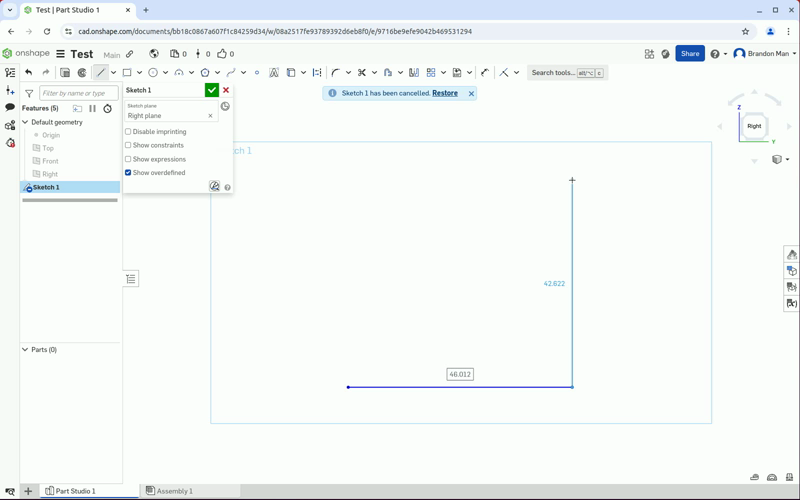
key_down(shift)
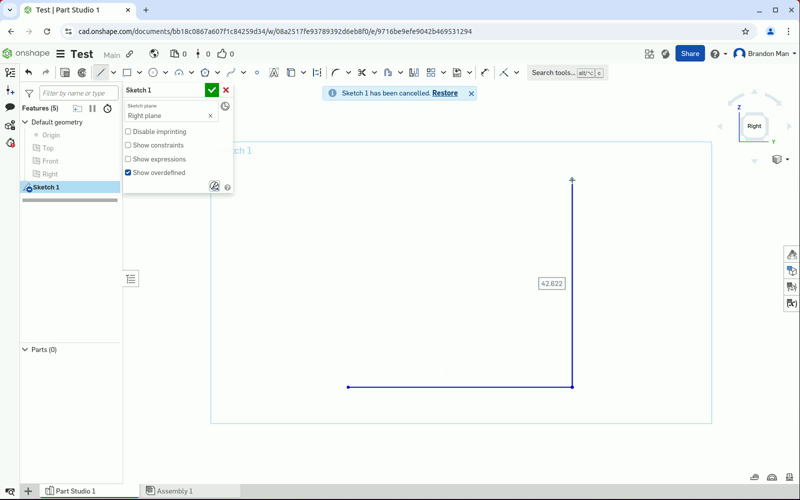
mouse_move(456, 179)
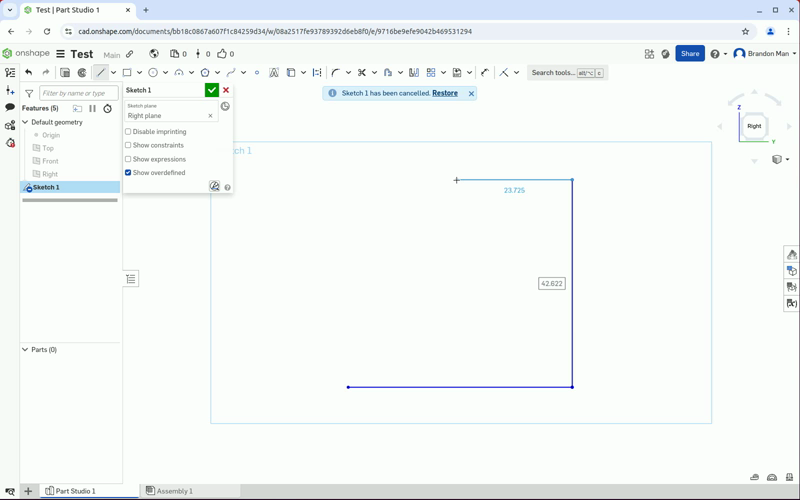
click(456, 179)
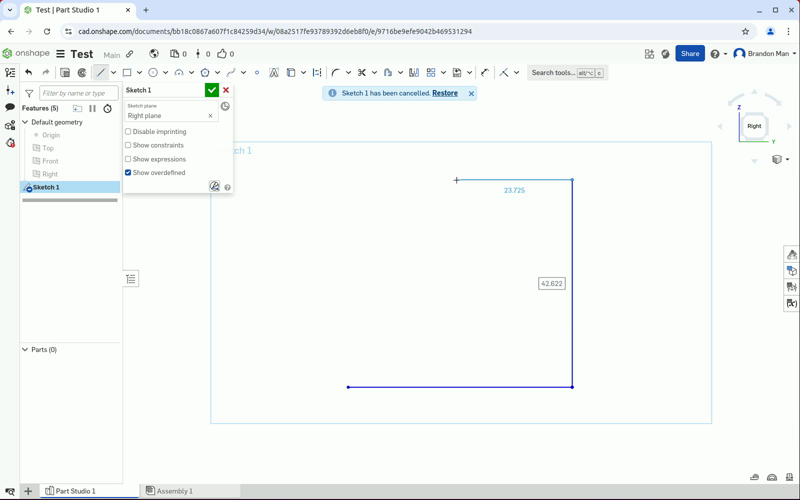
key_up(shift)
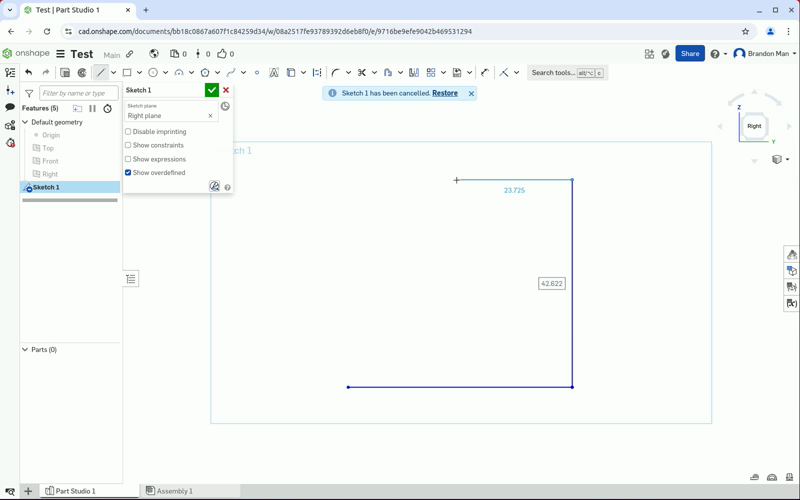
key_down(shift)
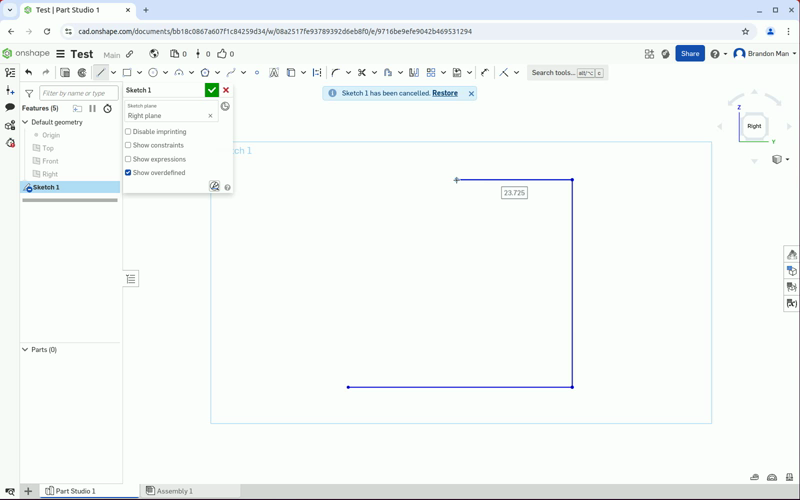
mouse_move(348, 328)
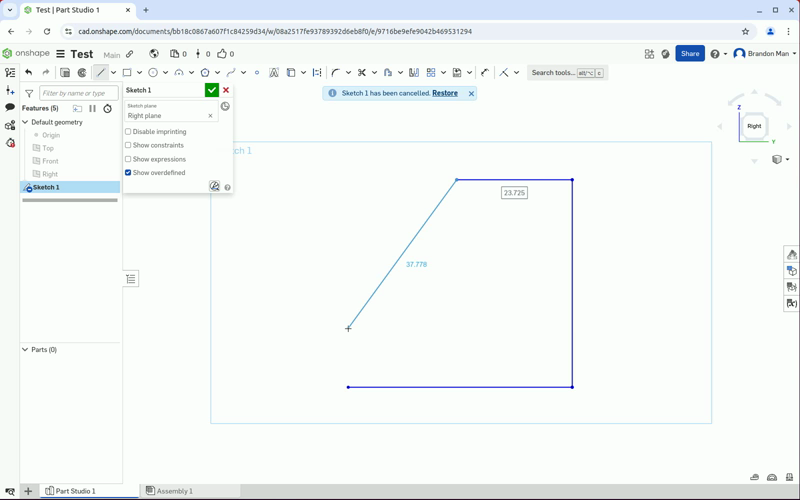
click(348, 328)
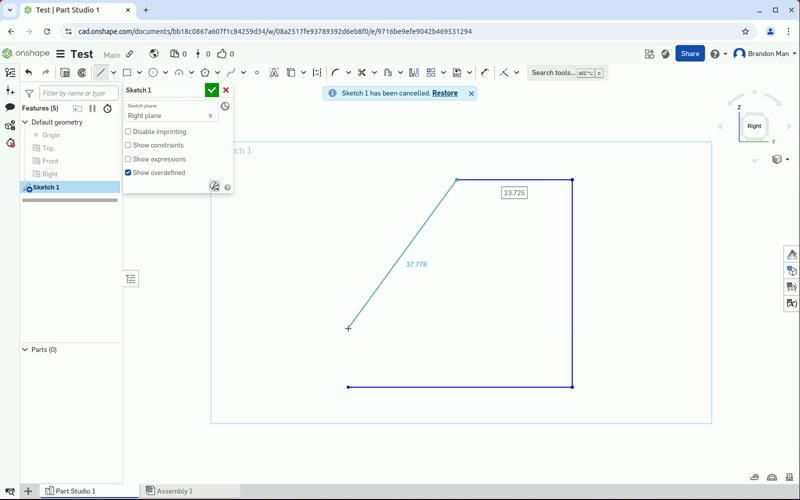
key_up(shift)
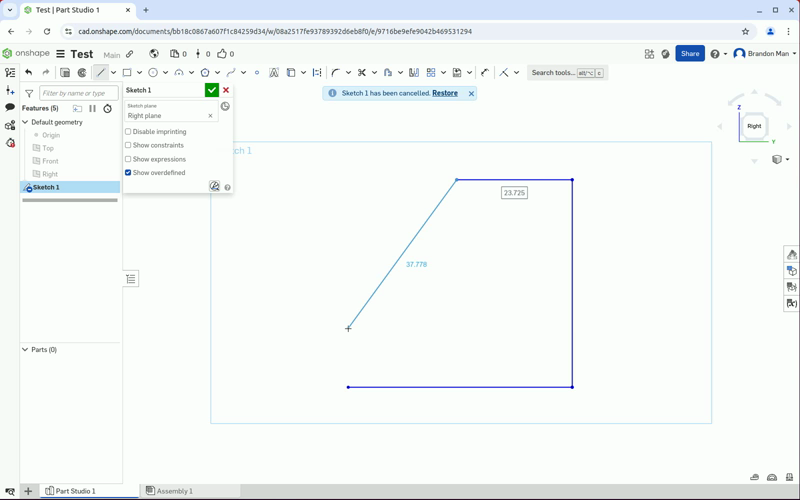
mouse_move(378, 328)
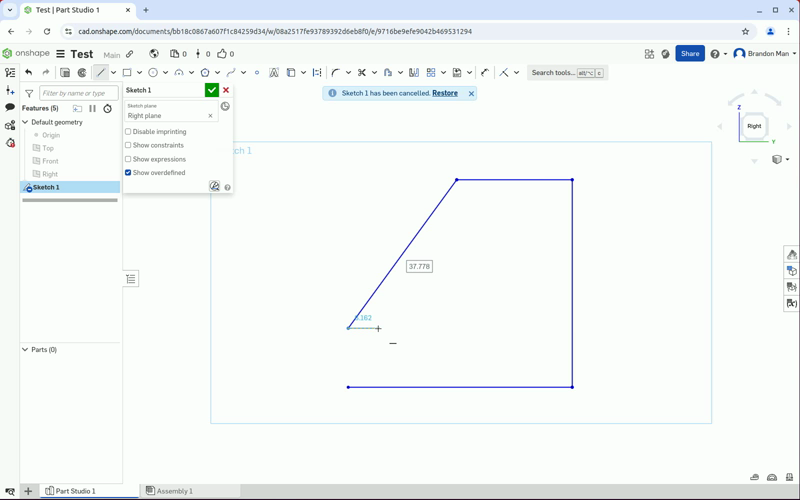
key_down(shift)
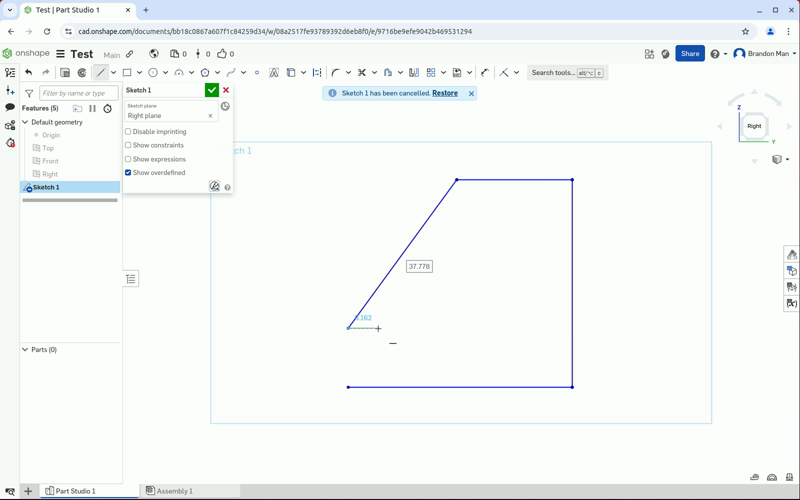
mouse_move(348, 387)
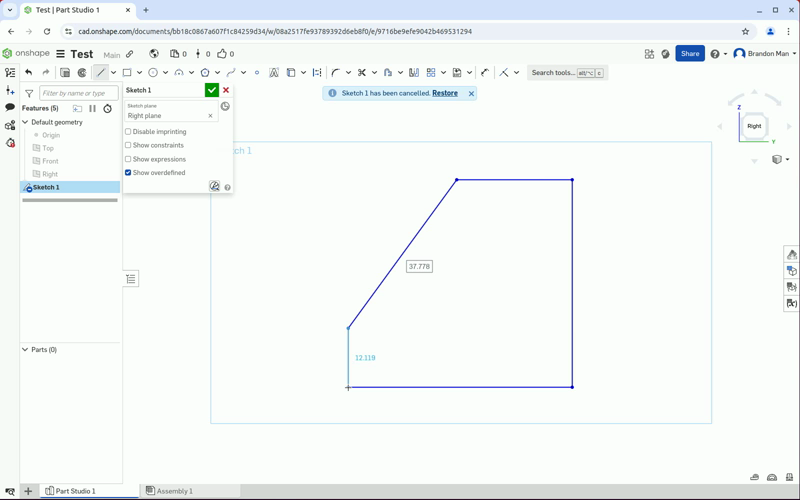
key_up(shift)
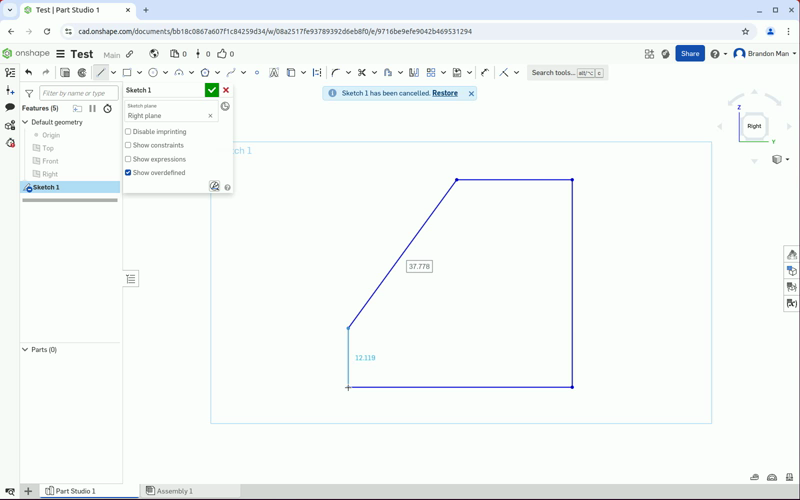
click(348, 387)
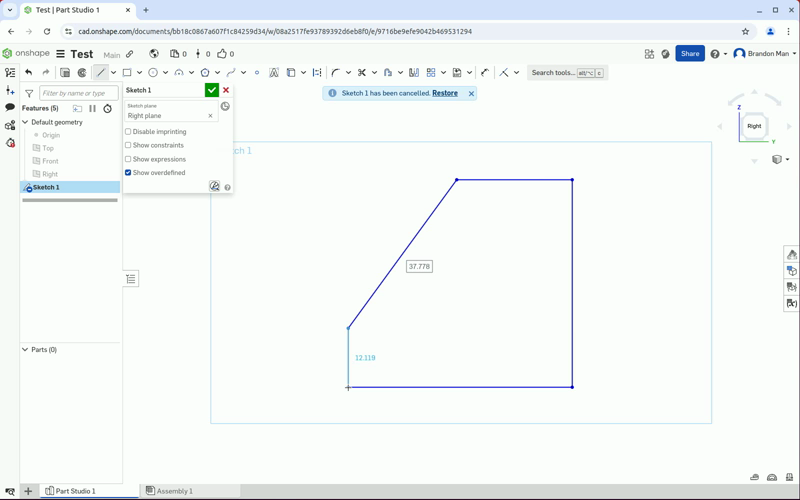
key(esc)
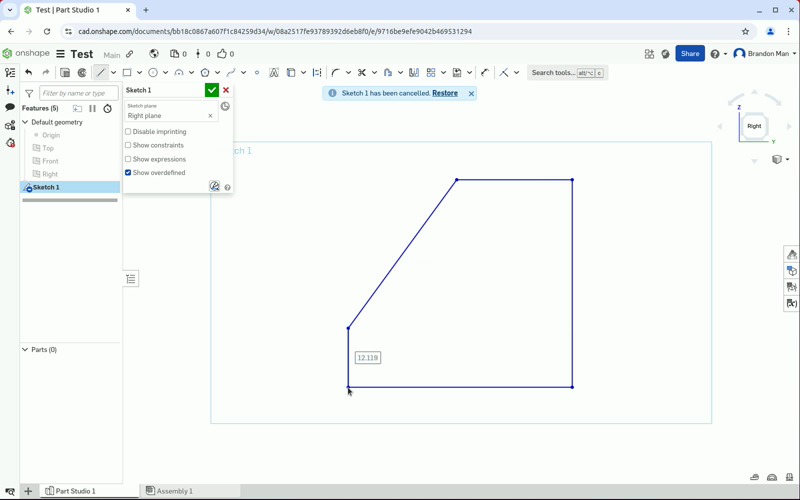
mouse_move(515, 282)
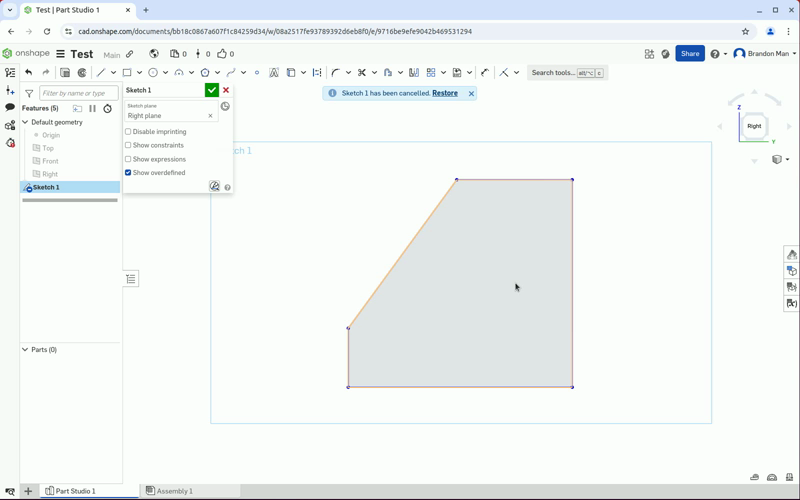
click(515, 282)
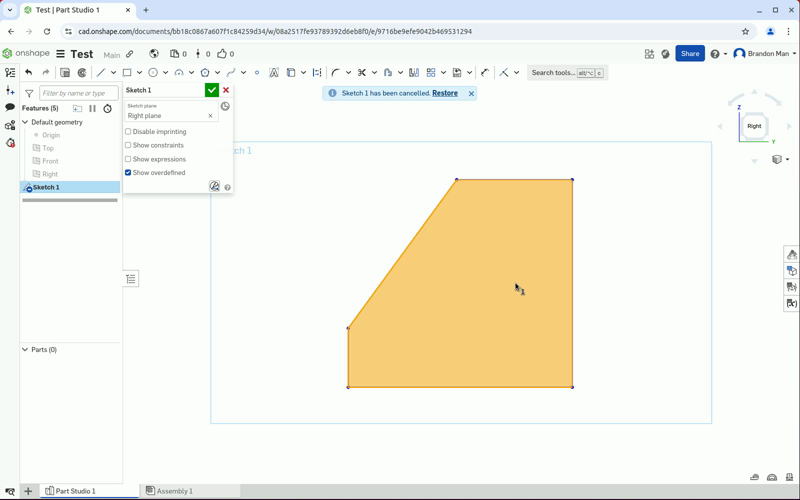
mouse_move(73, 352)
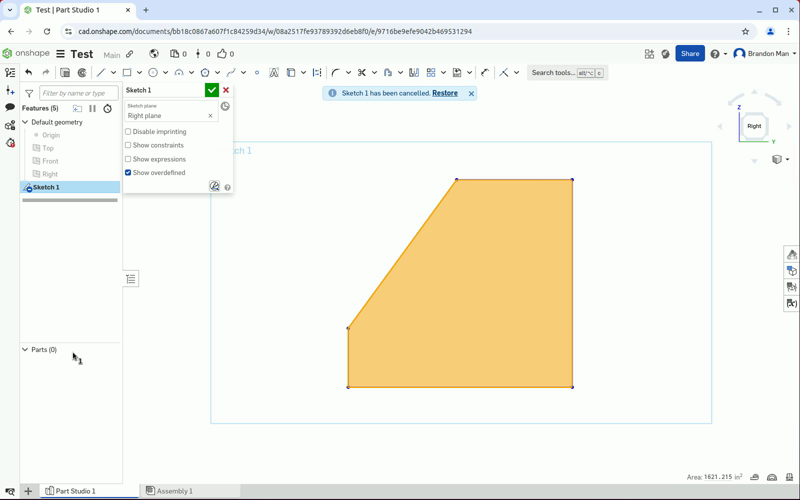
key(shift+y)
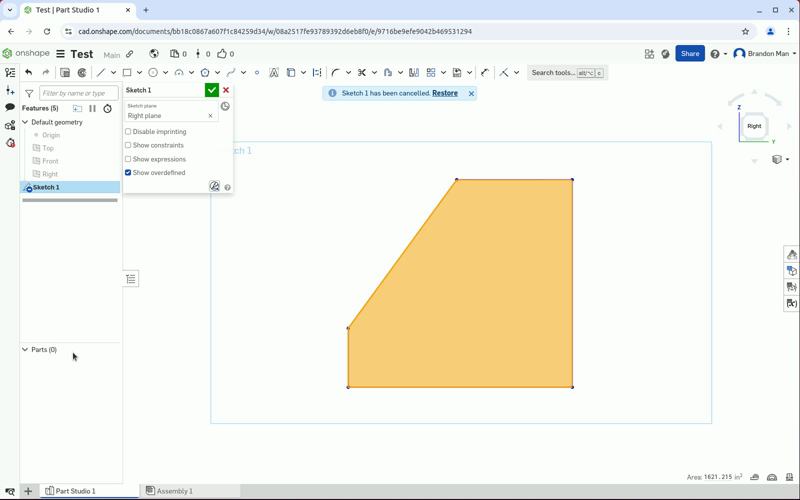
key(shift+e)
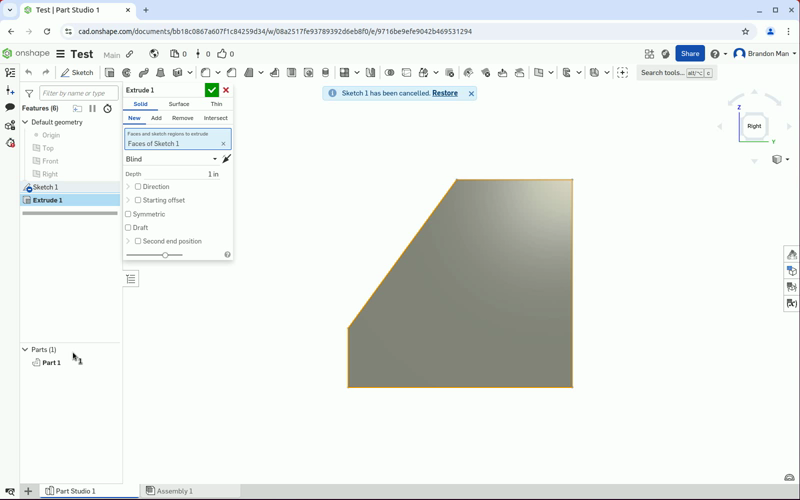
mouse_move(143, 106)
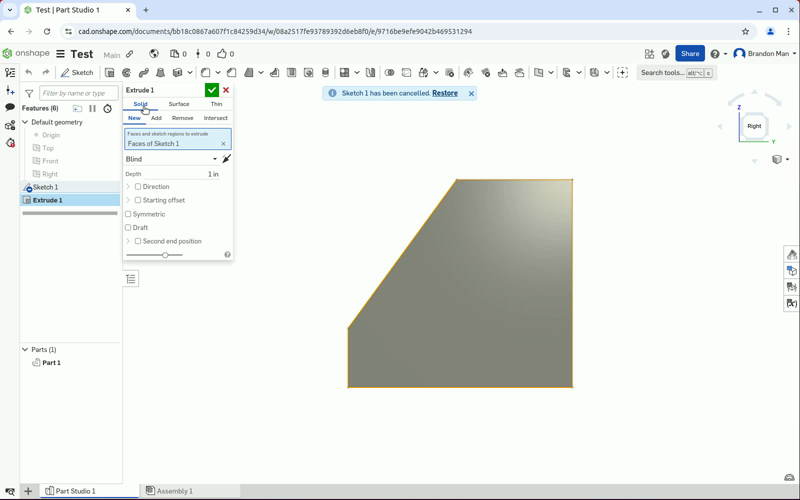
click(143, 106)
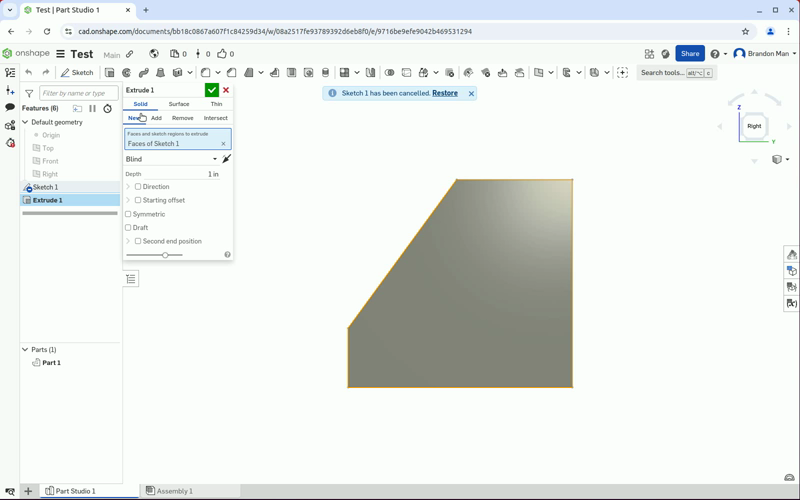
mouse_move(137, 120)
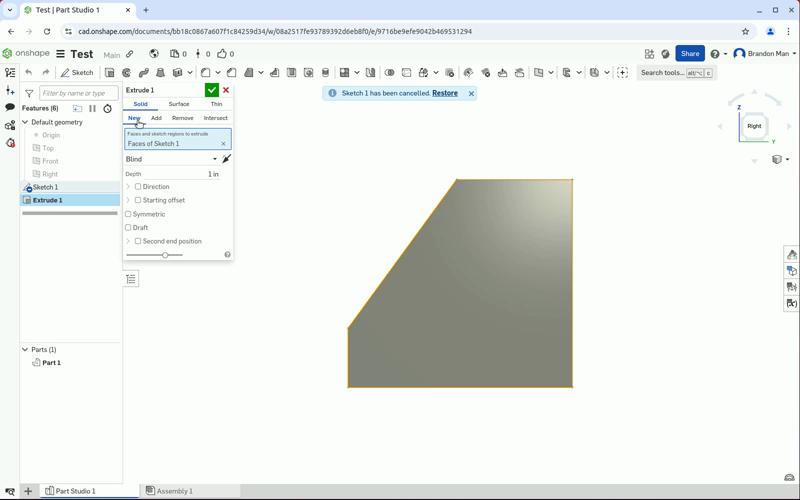
click(137, 120)
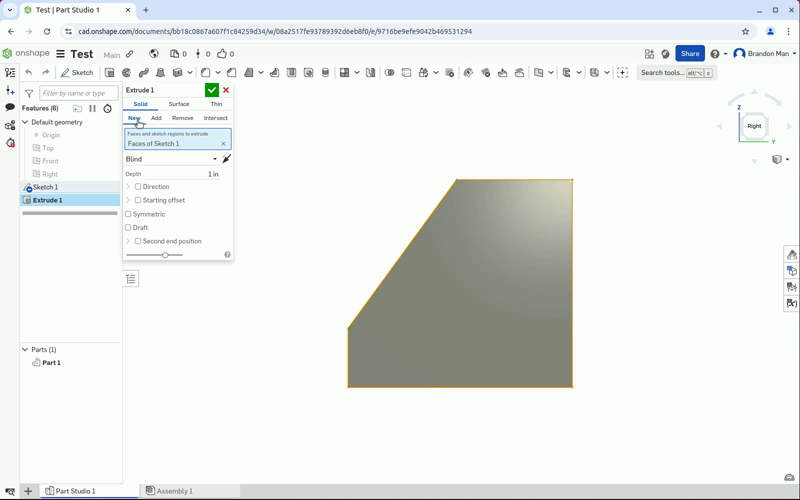
key(tab, 4)
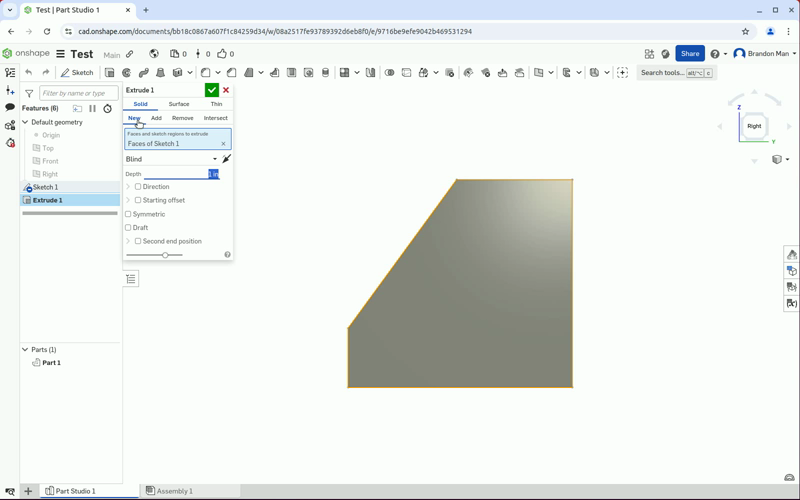
text(3.611)
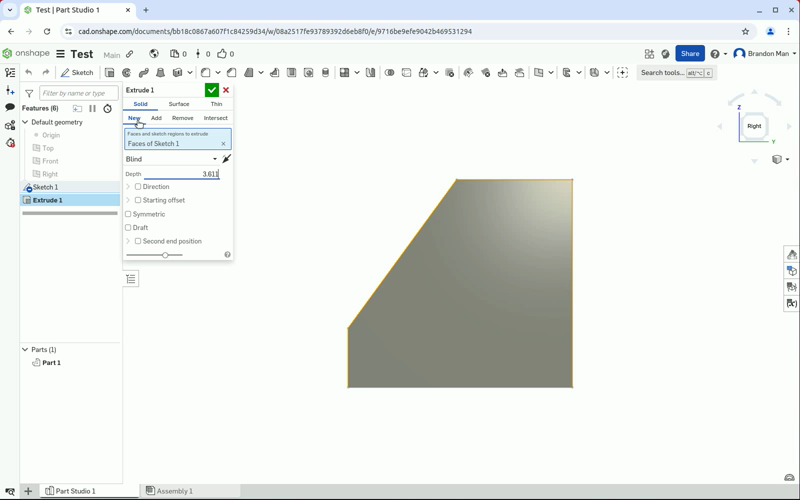
key(enter)
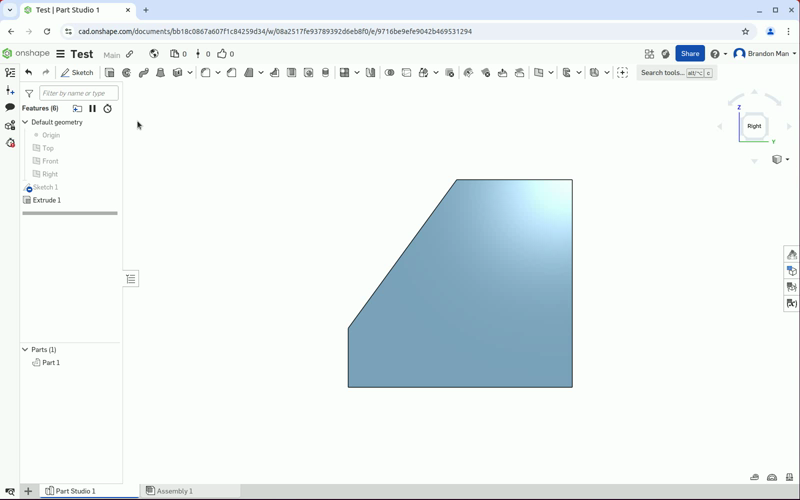
key(shift+h)
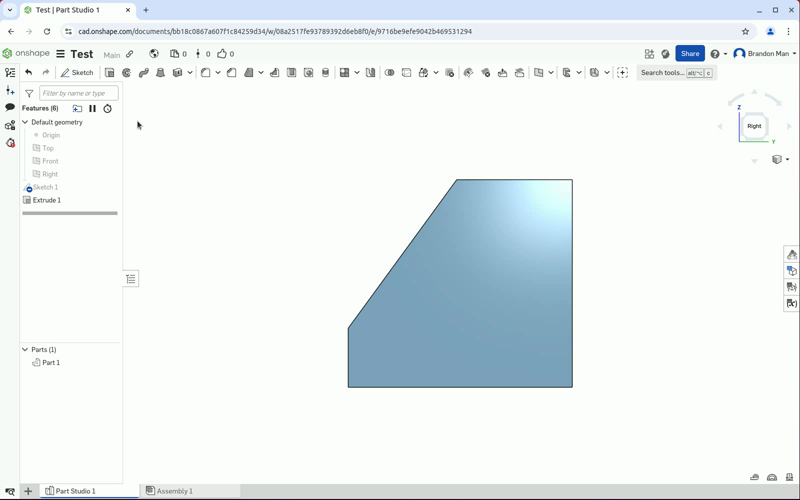
key(shift+h)
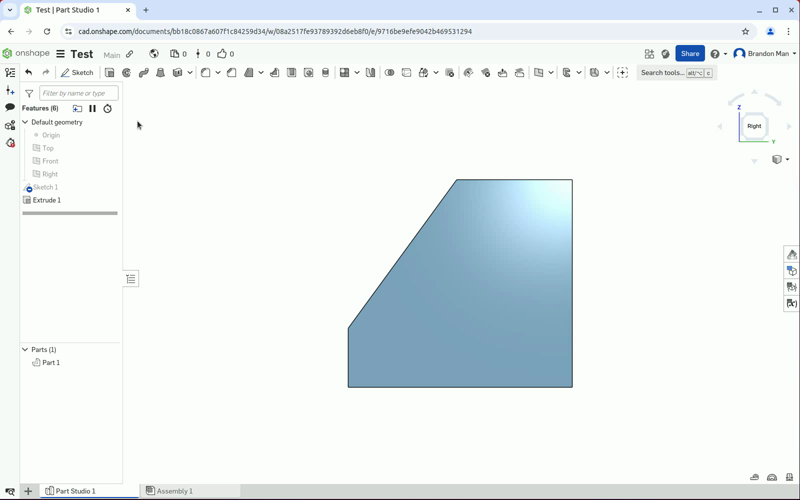
mouse_move(73, 189)
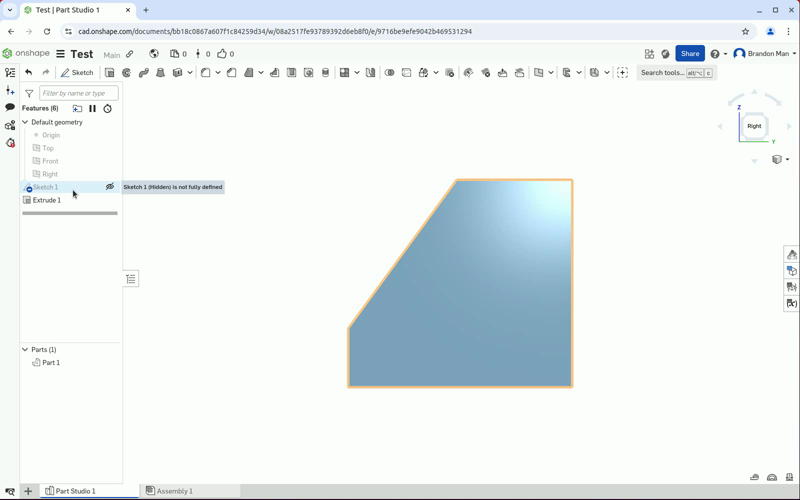
click(73, 189)
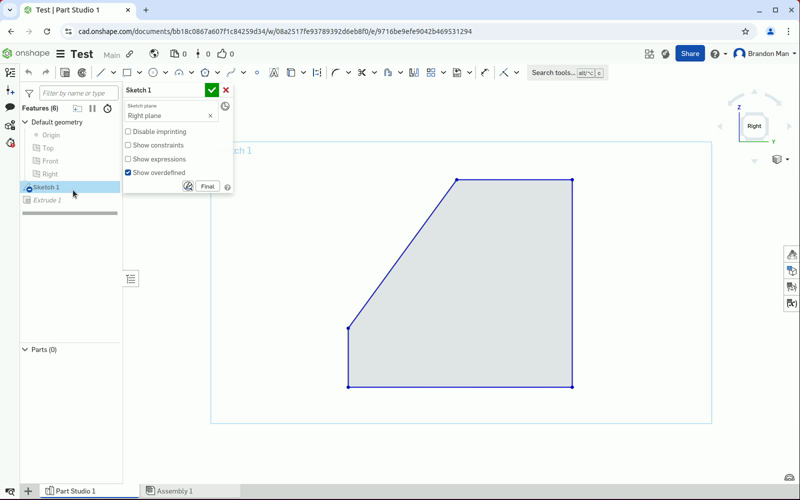
mouse_move(229, 92)
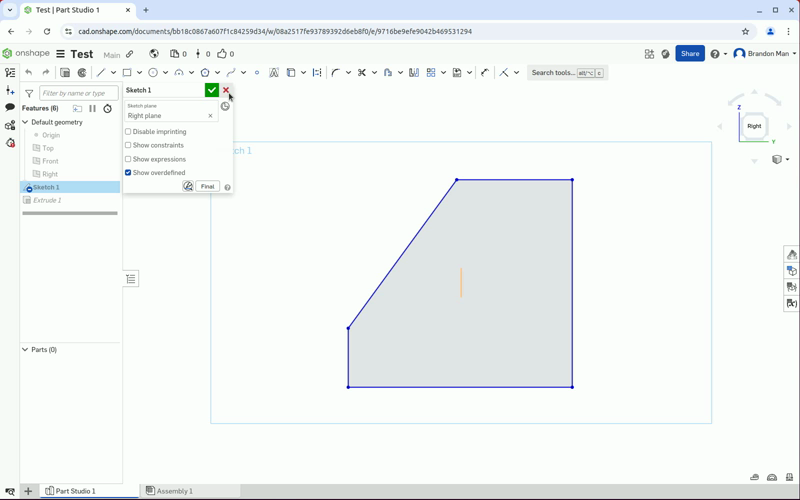
click(229, 92)
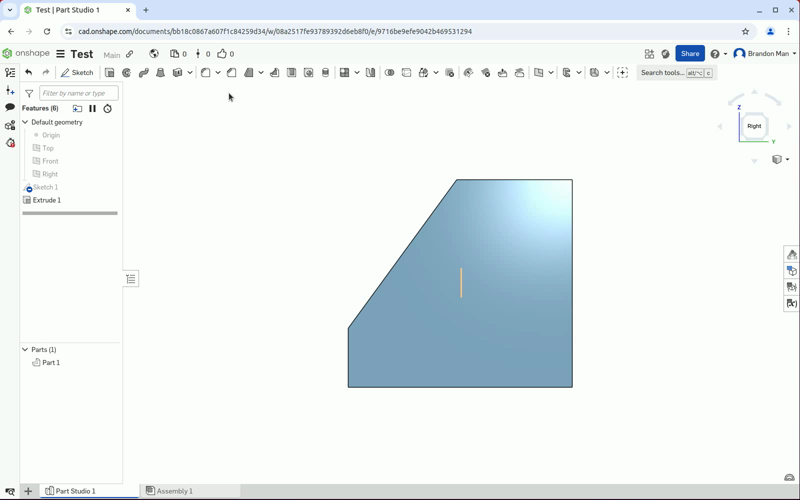
mouse_move(541, 75)
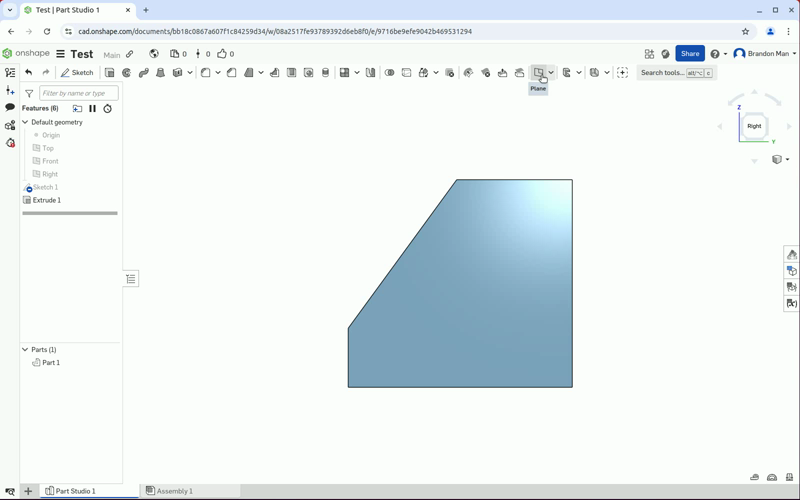
click(541, 75)
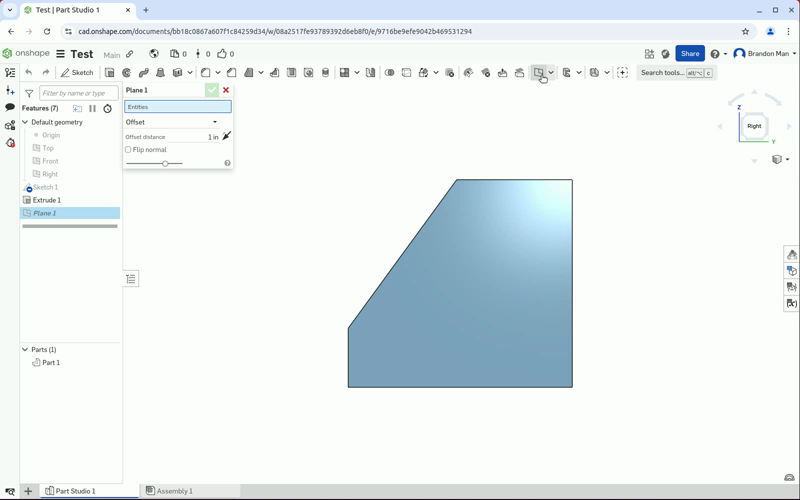
mouse_move(73, 176)
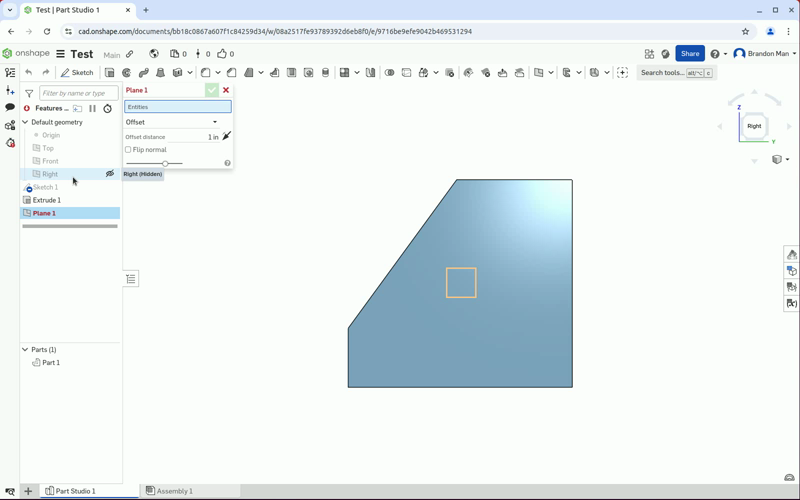
click(73, 176)
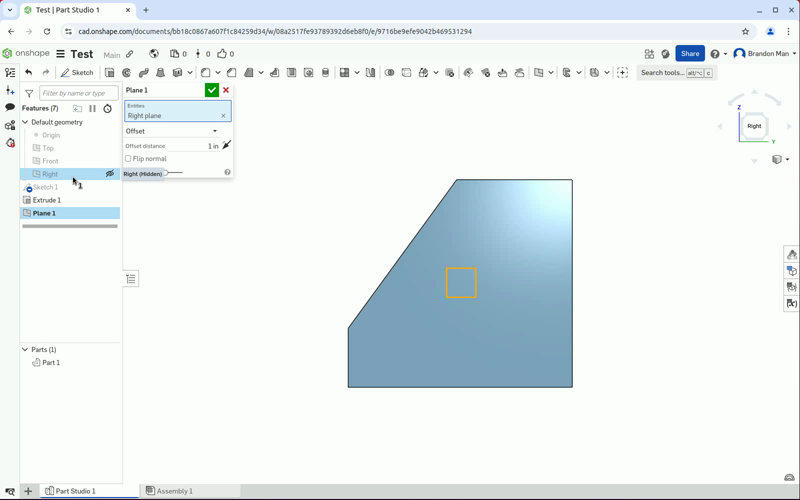
key(tab, 2)
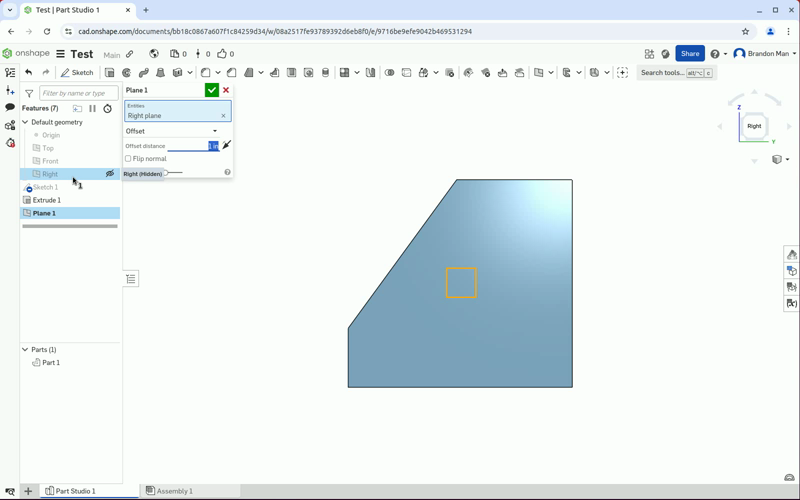
text(3.605)
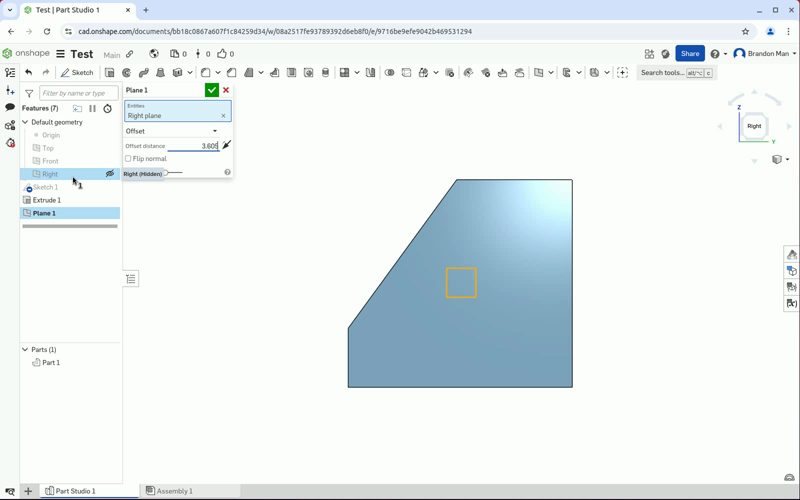
key(enter, 2)
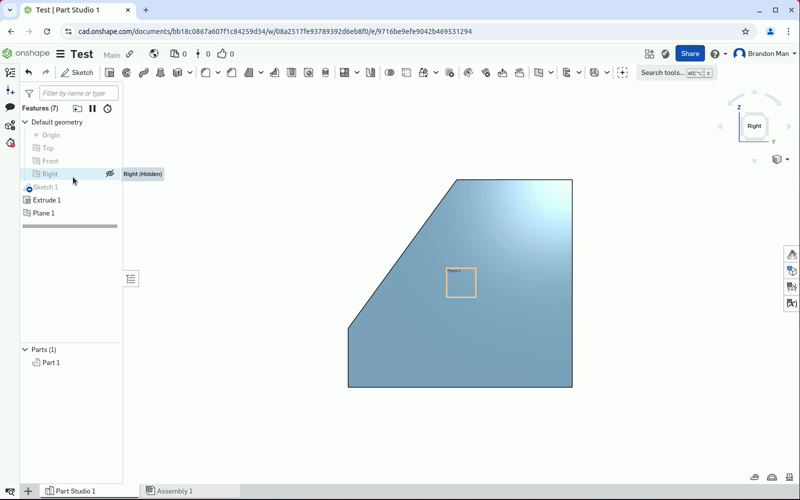
key(shift+s)
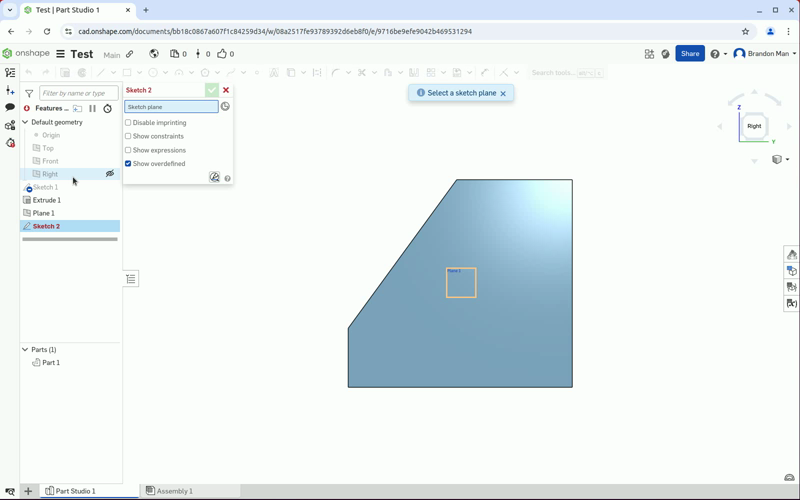
mouse_move(73, 215)
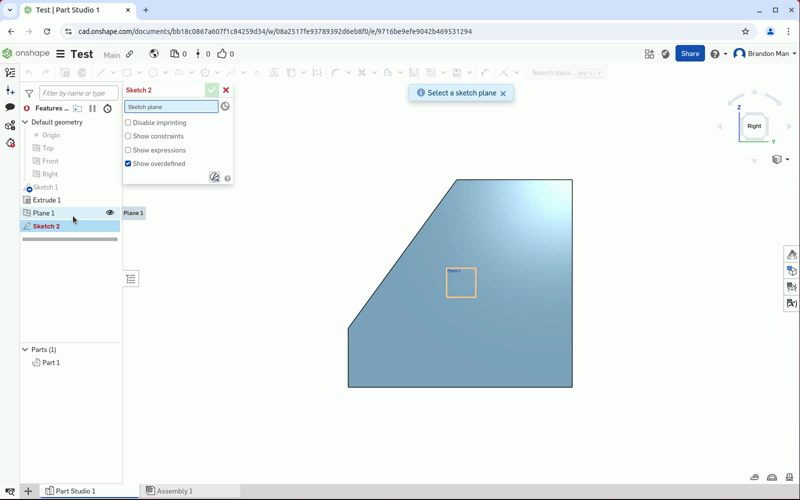
click(73, 215)
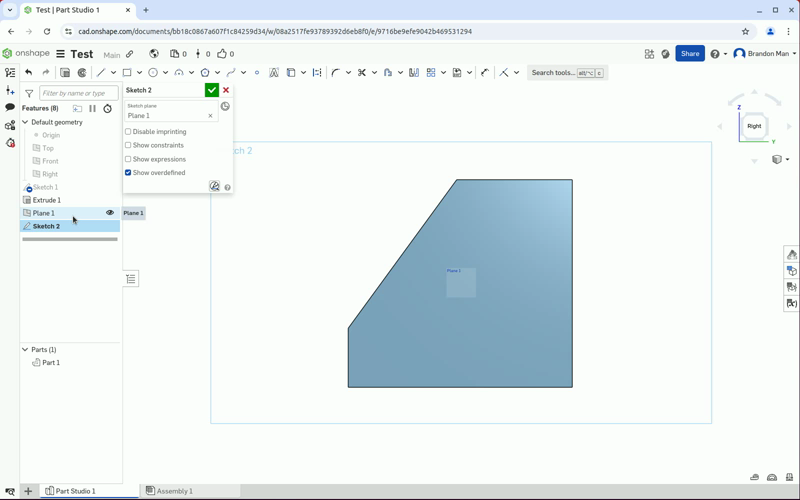
mouse_move(73, 352)
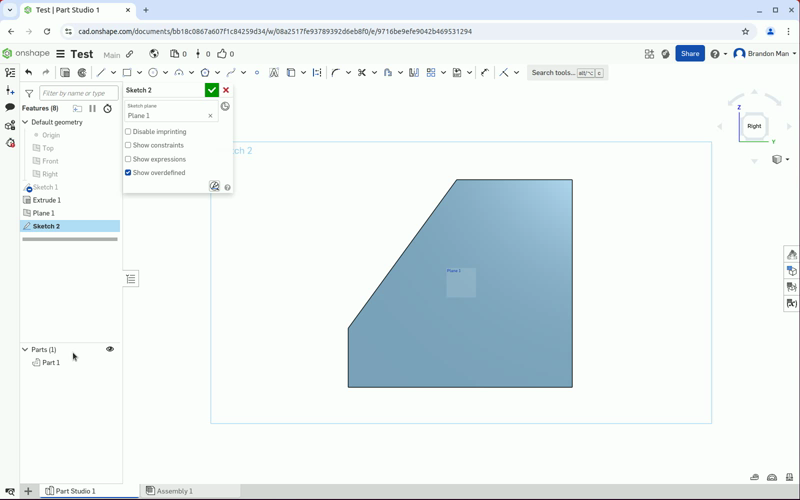
key(y)
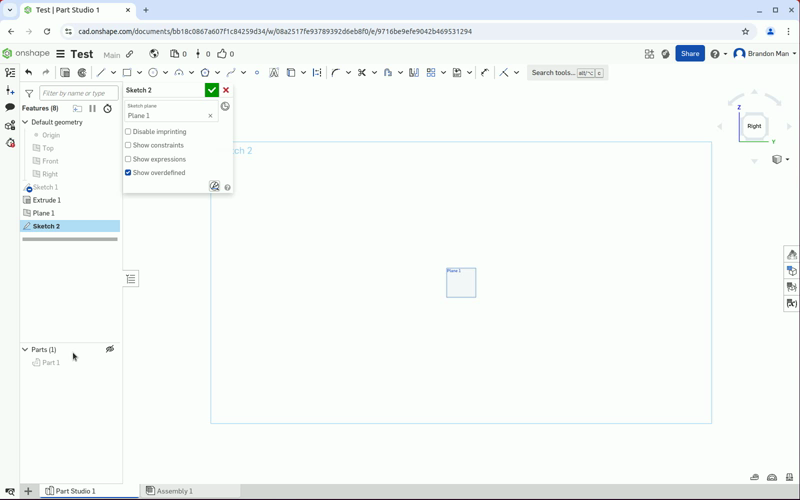
key(l)
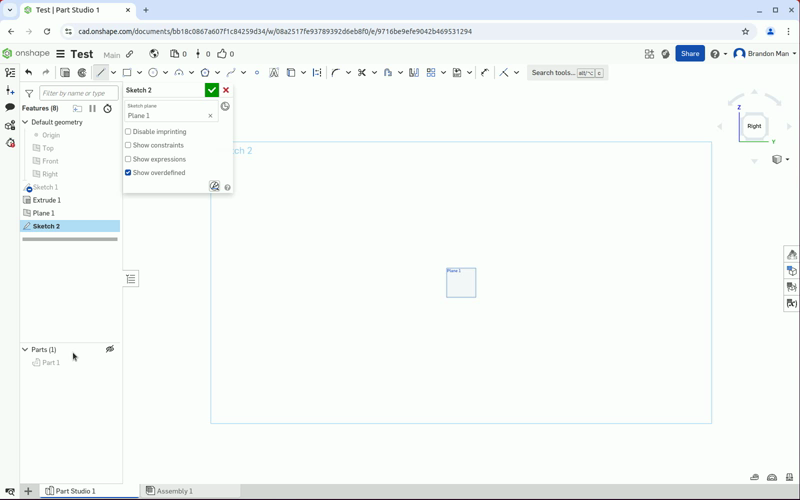
key_down(shift)
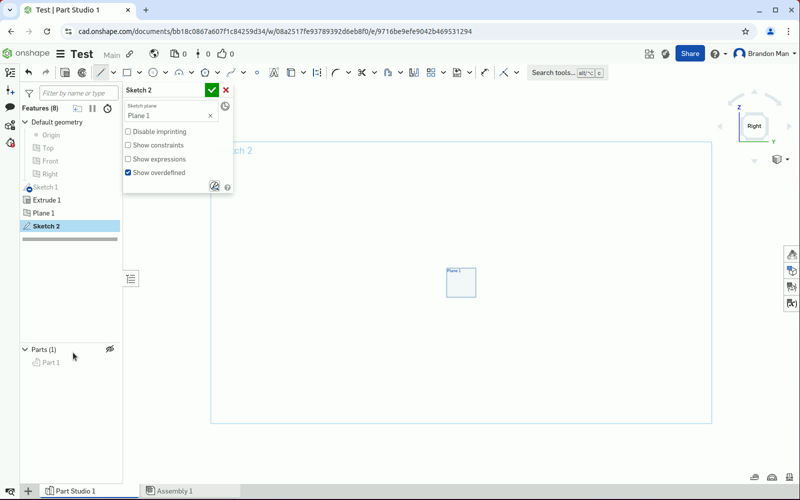
mouse_move(359, 352)
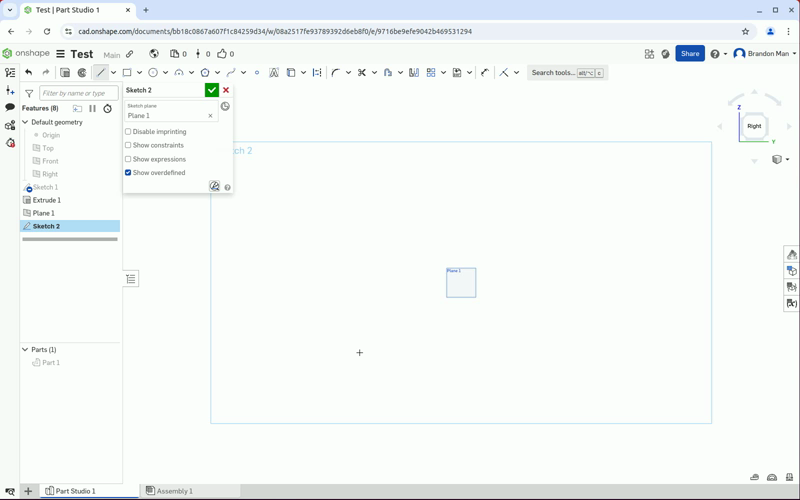
click(359, 352)
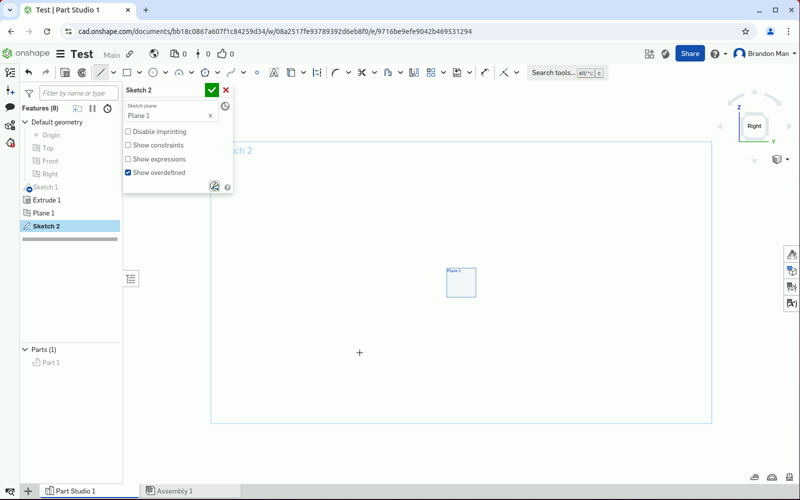
key_up(shift)
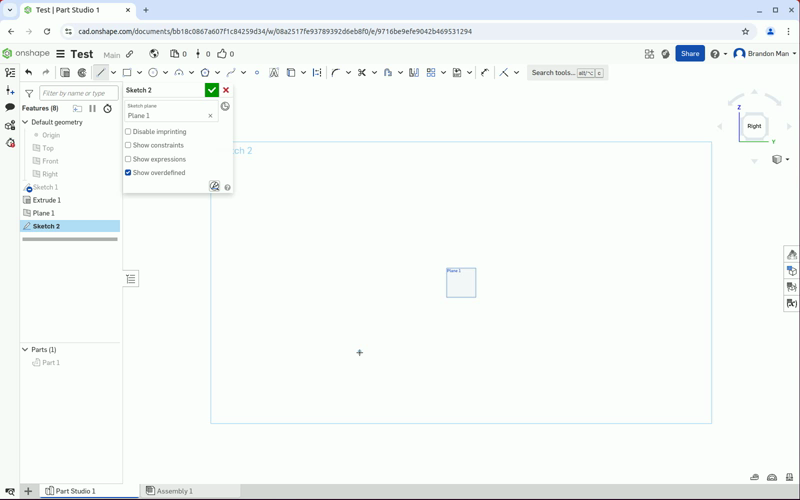
key_down(shift)
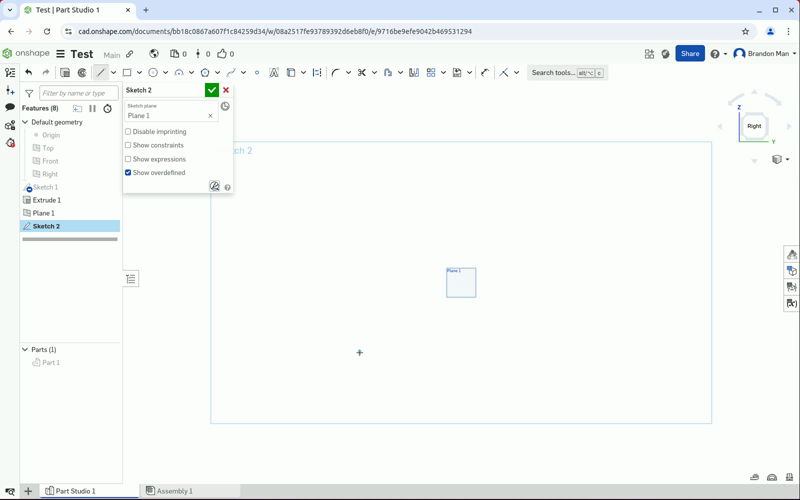
mouse_move(389, 352)
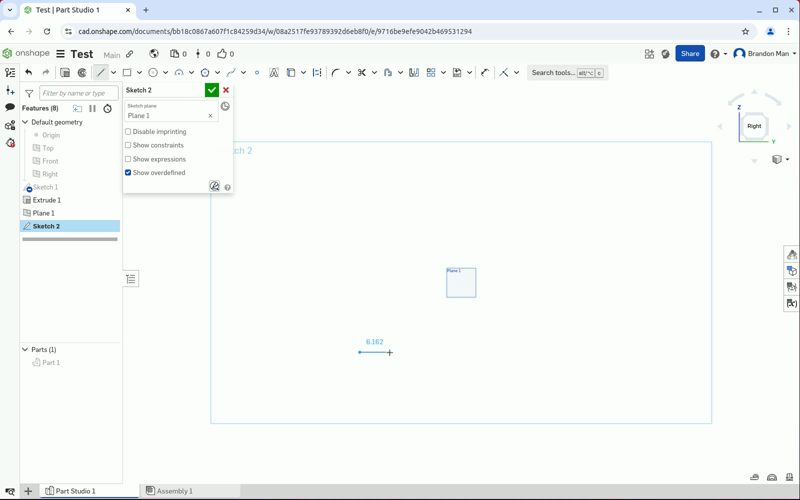
mouse_move(372, 352)
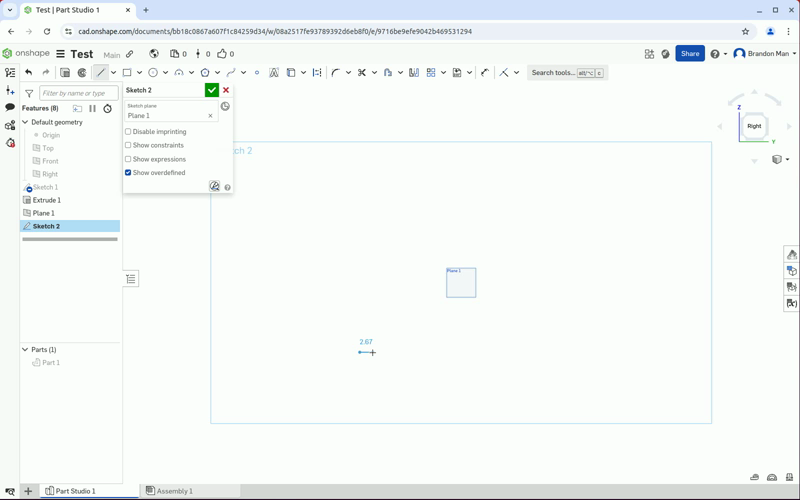
click(372, 352)
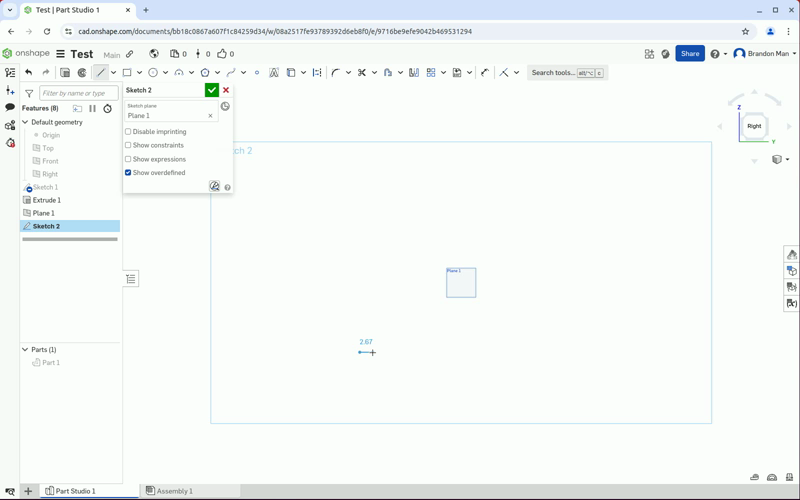
key_up(shift)
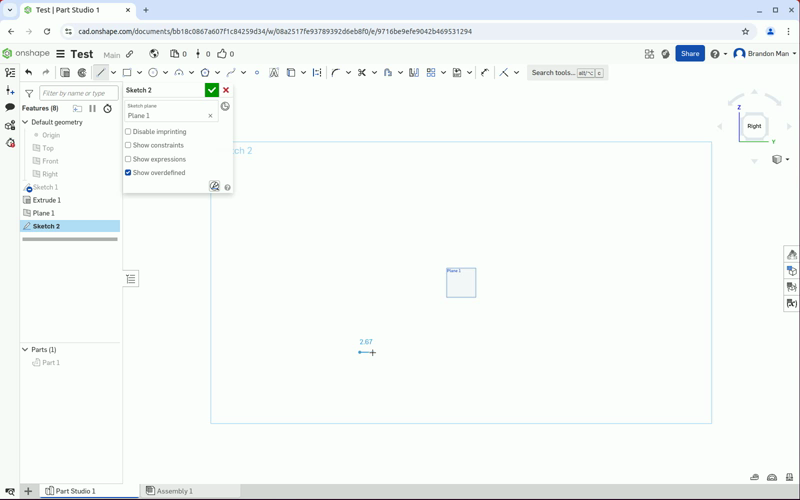
key_down(shift)
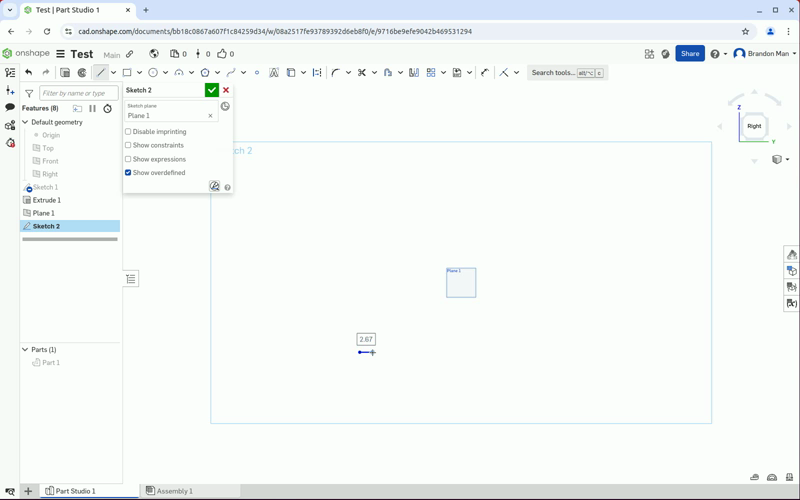
mouse_move(402, 352)
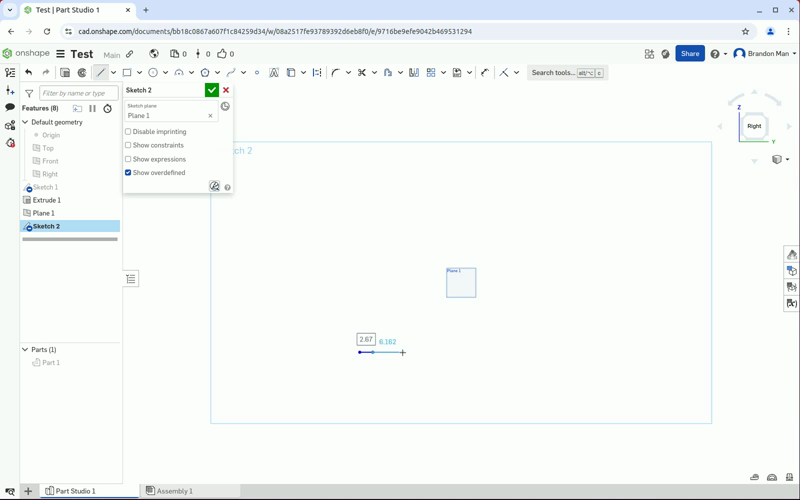
mouse_move(372, 339)
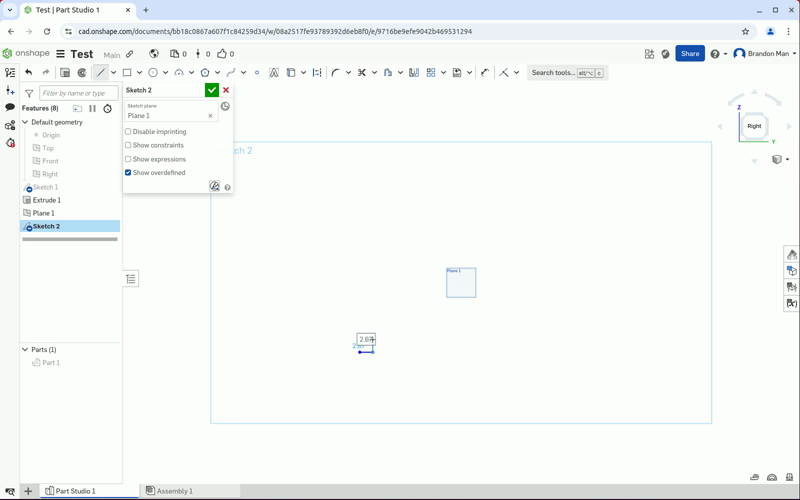
click(372, 339)
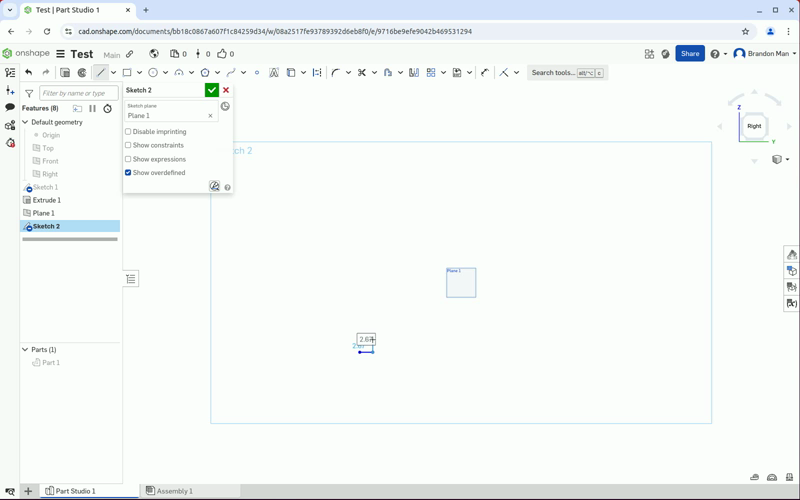
key_up(shift)
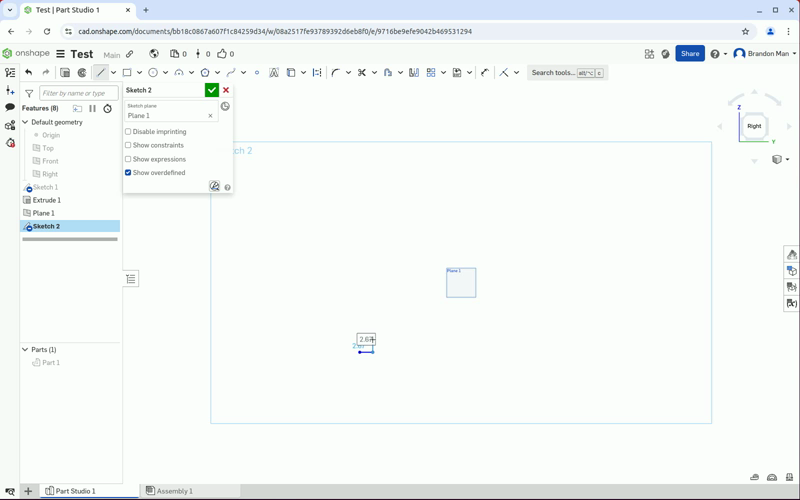
key_down(shift)
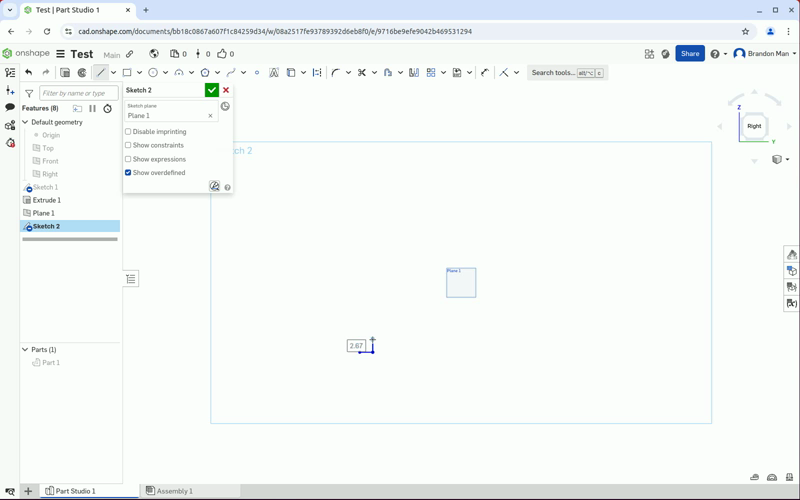
mouse_move(402, 339)
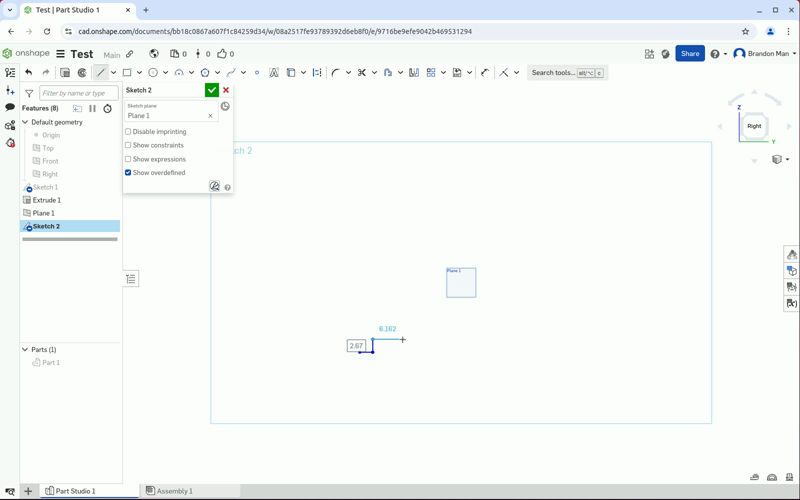
mouse_move(359, 339)
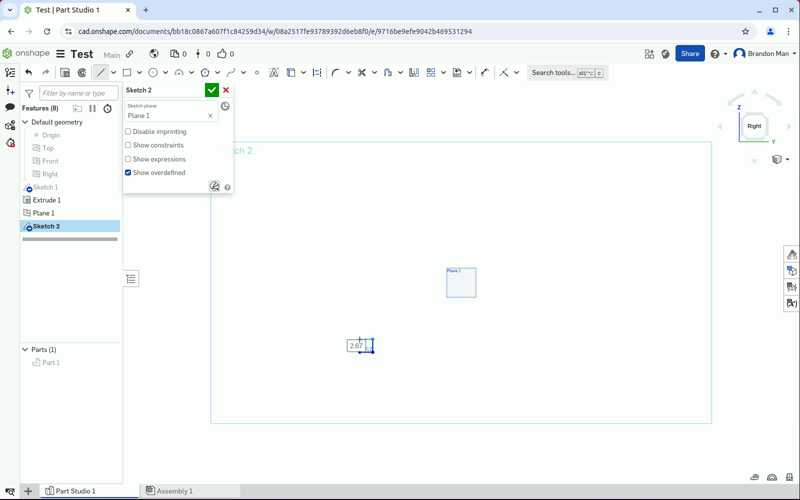
click(359, 339)
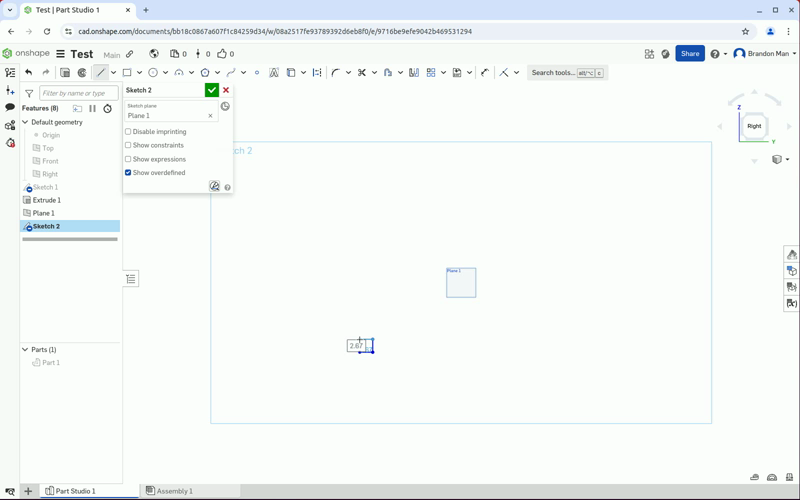
key_up(shift)
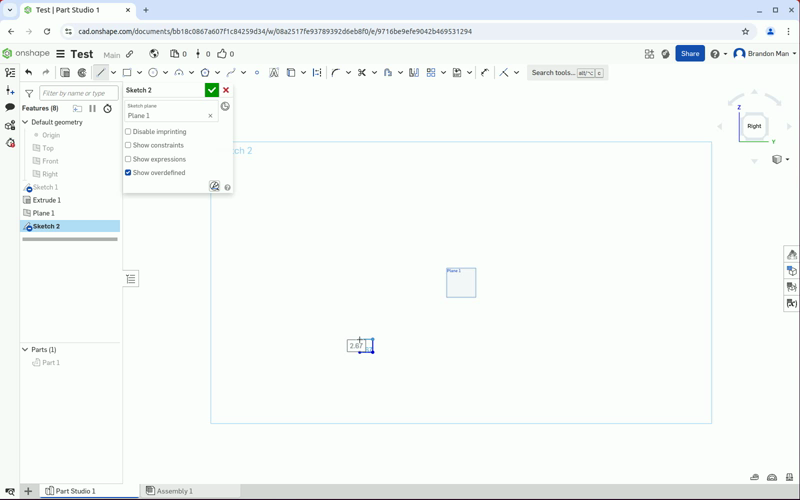
mouse_move(389, 339)
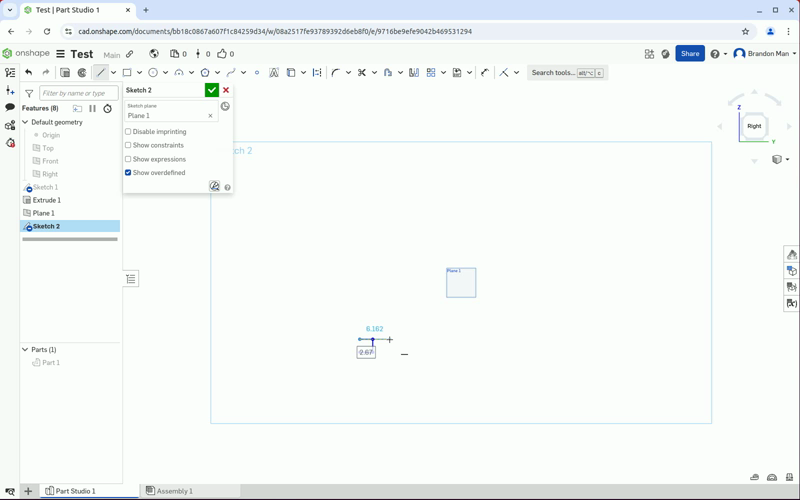
key_down(shift)
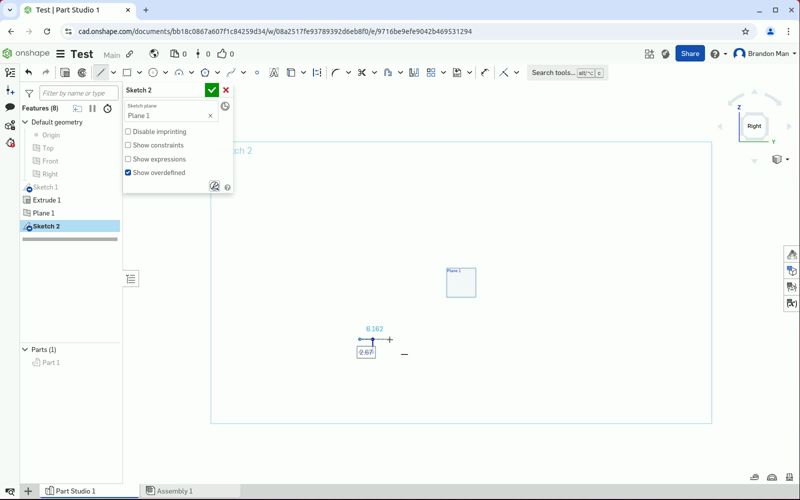
mouse_move(359, 352)
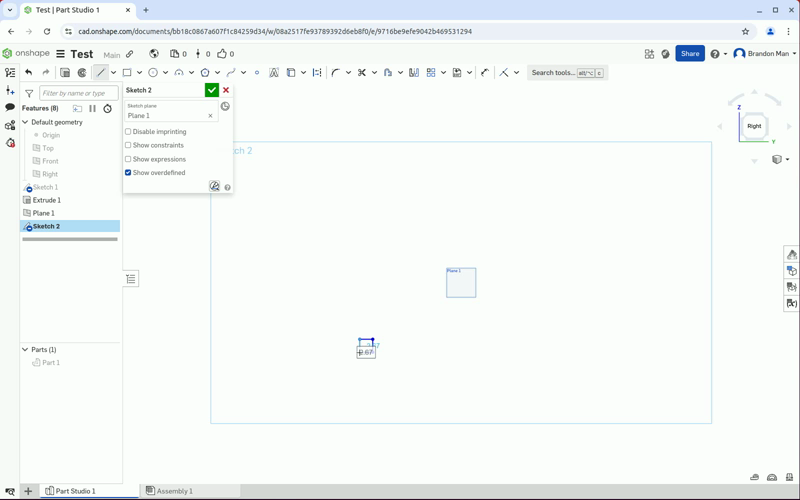
key_up(shift)
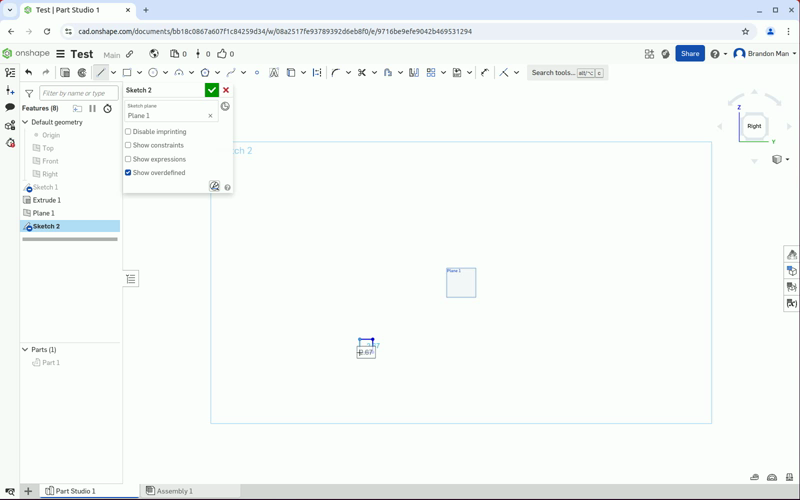
click(359, 352)
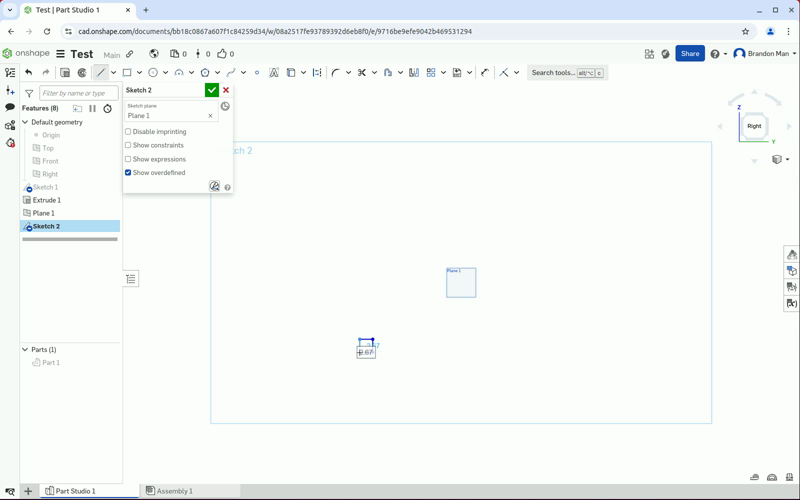
key(esc)
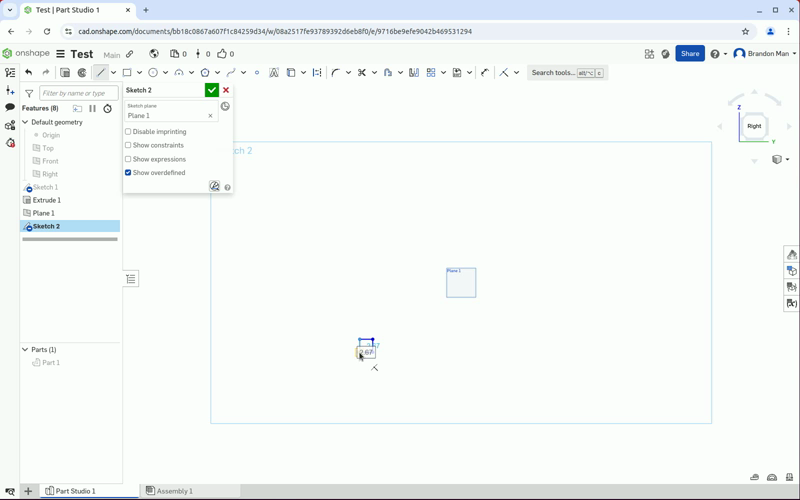
mouse_move(367, 344)
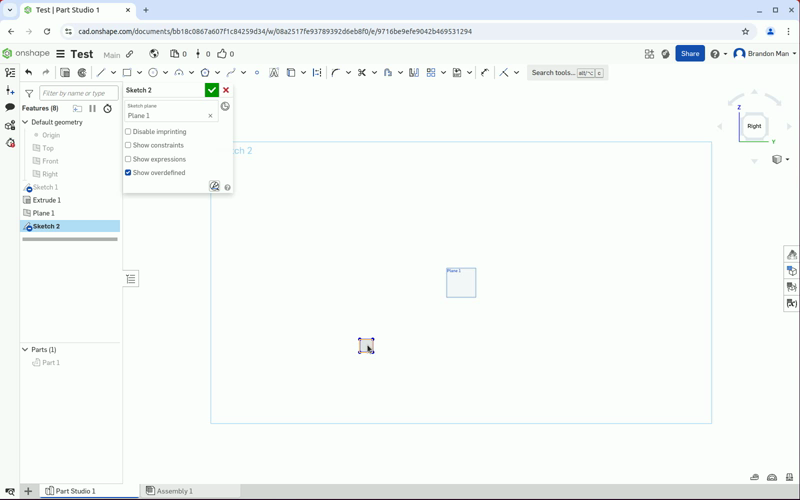
scroll(6)
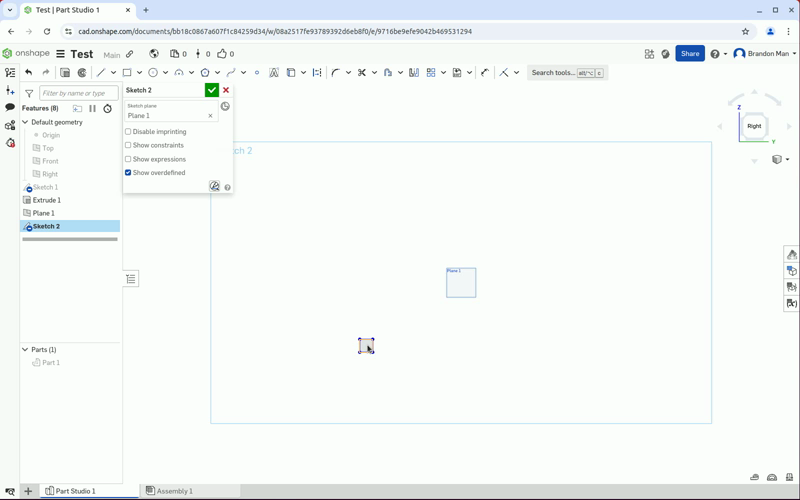
scroll(6)
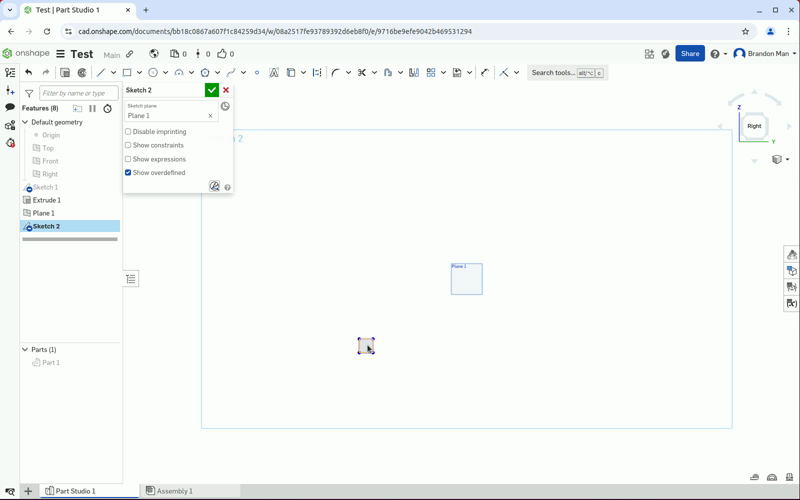
scroll(6)
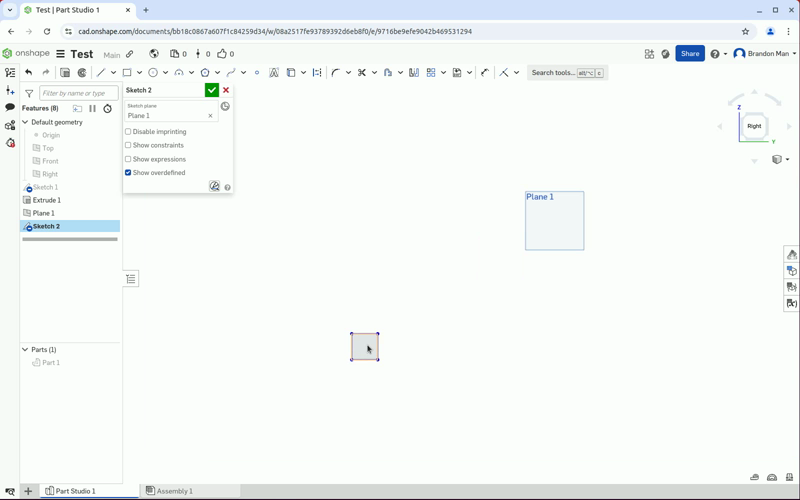
scroll(6)
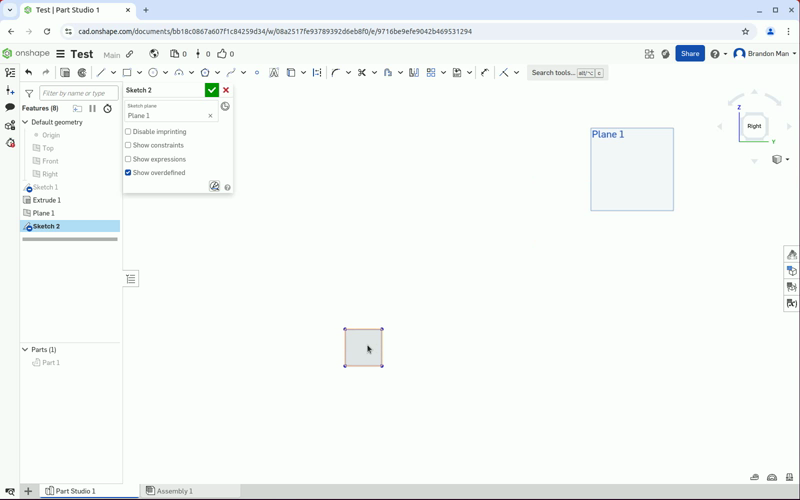
scroll(6)
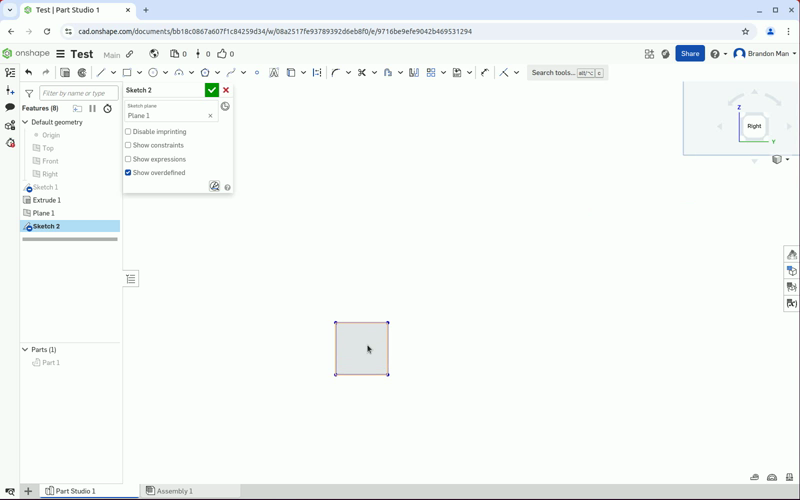
scroll(6)
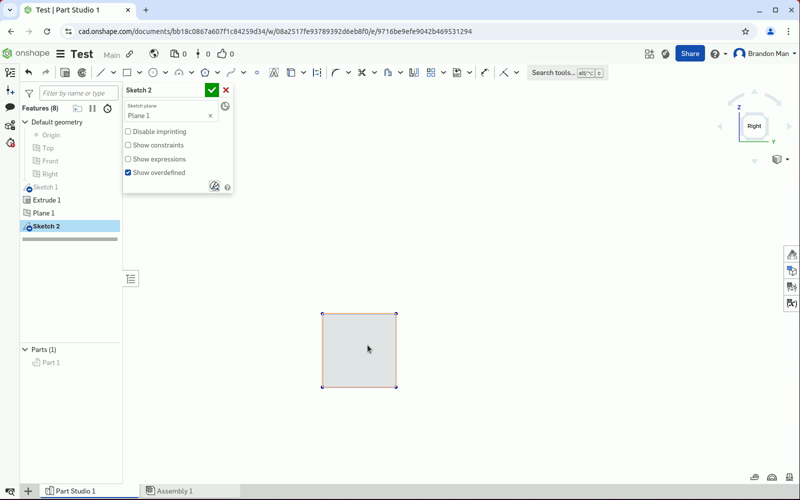
scroll(6)
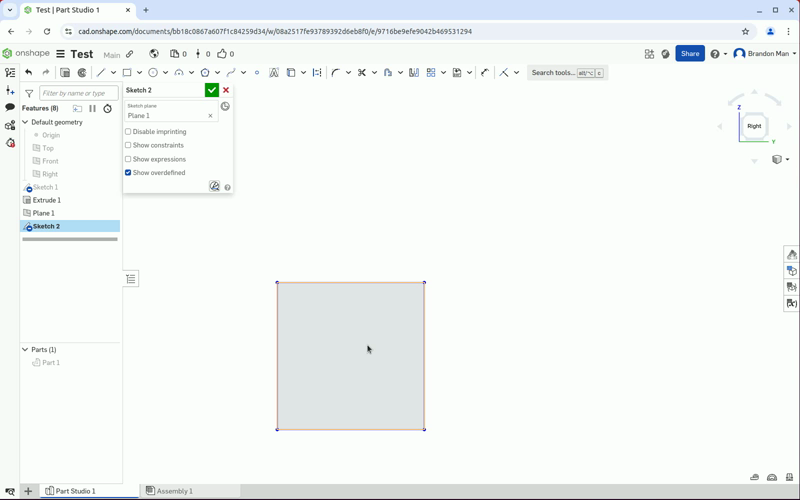
click(367, 344)
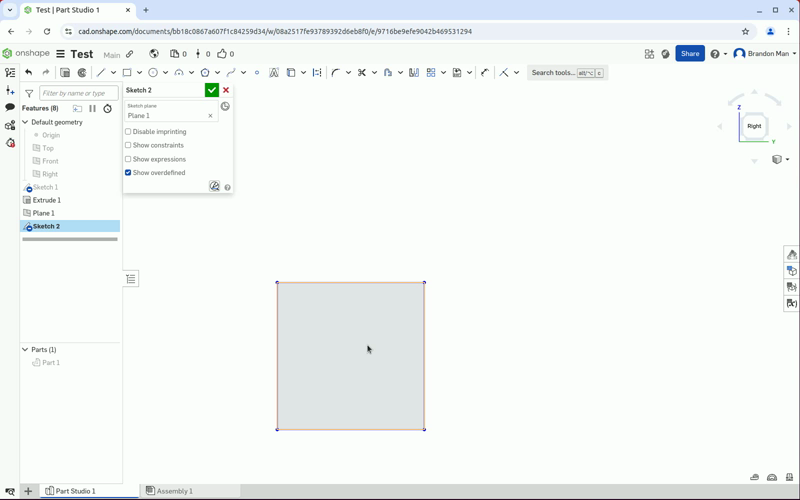
scroll(-6)
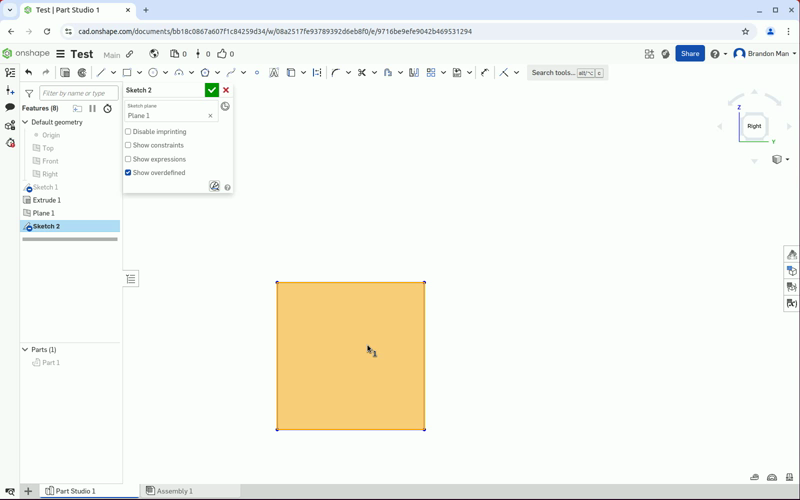
scroll(-6)
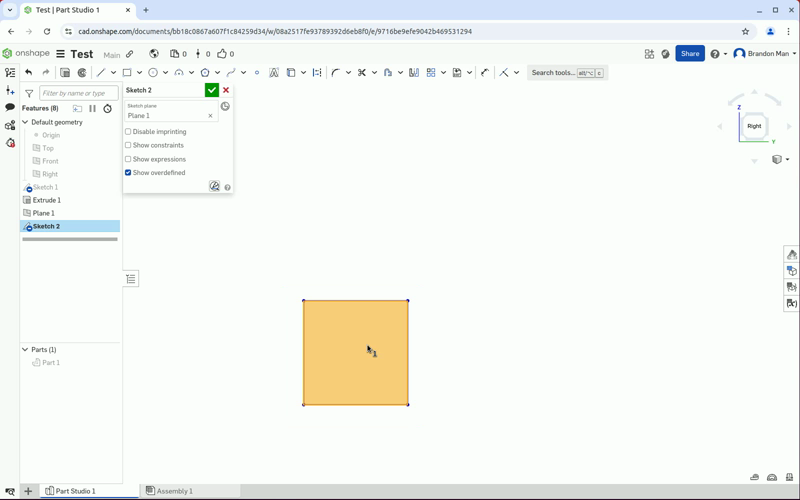
scroll(-6)
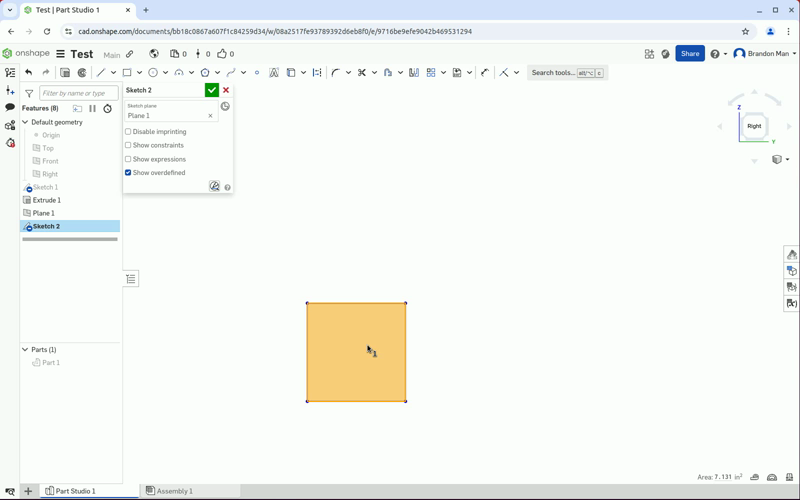
scroll(-6)
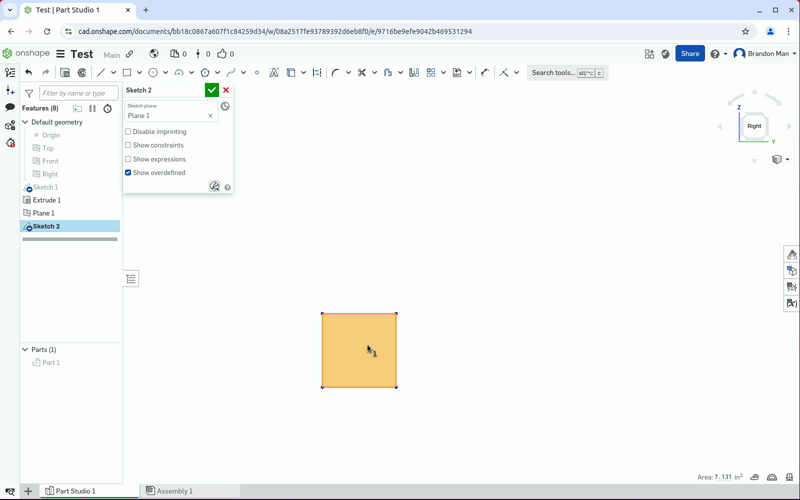
scroll(-6)
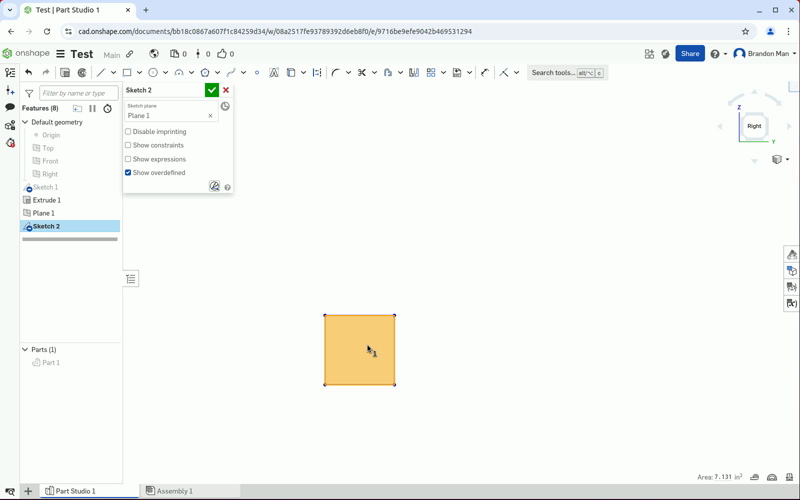
scroll(-6)
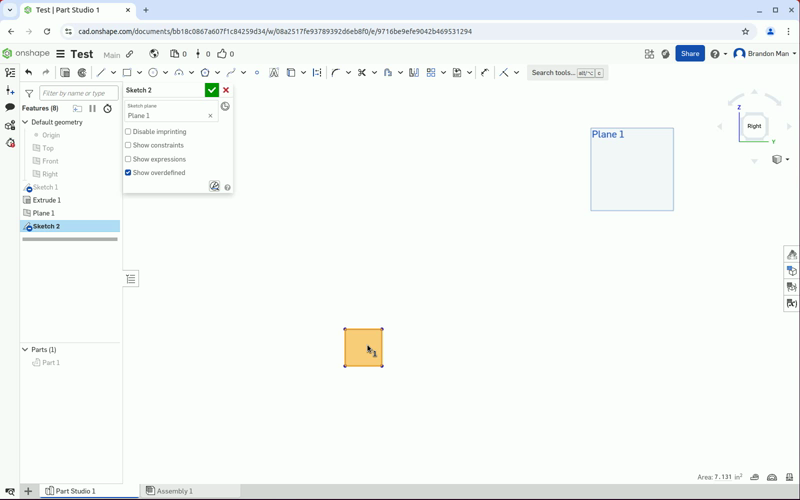
scroll(-6)
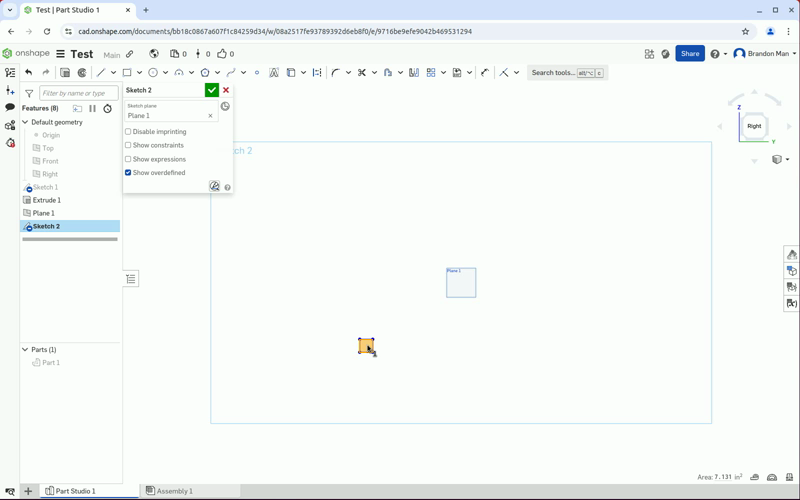
mouse_move(73, 352)
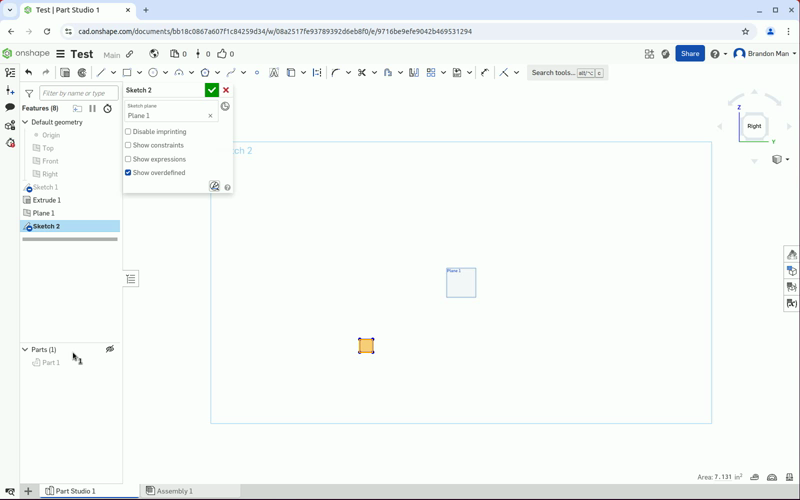
key(shift+y)
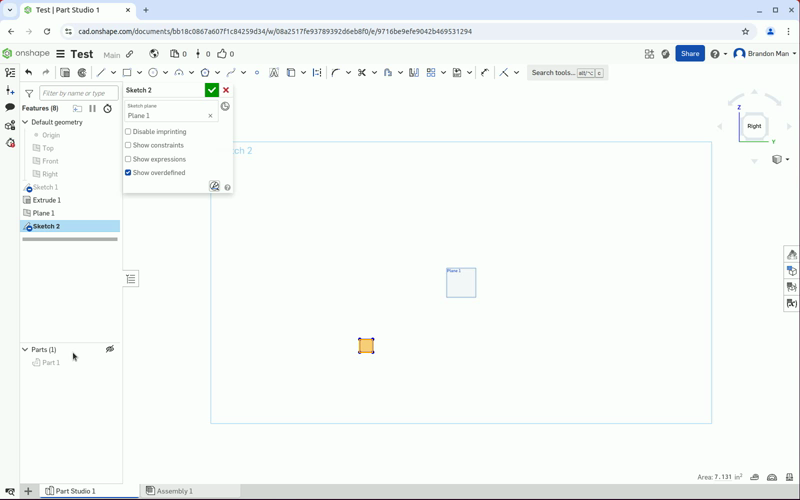
key(shift+e)
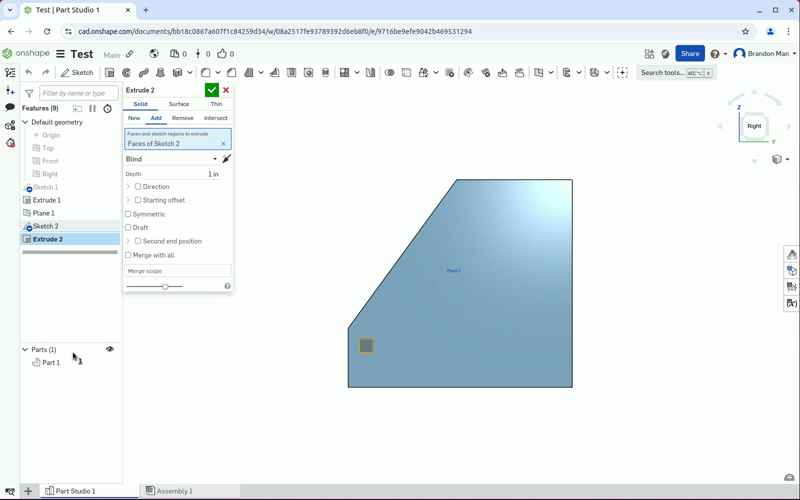
mouse_move(143, 106)
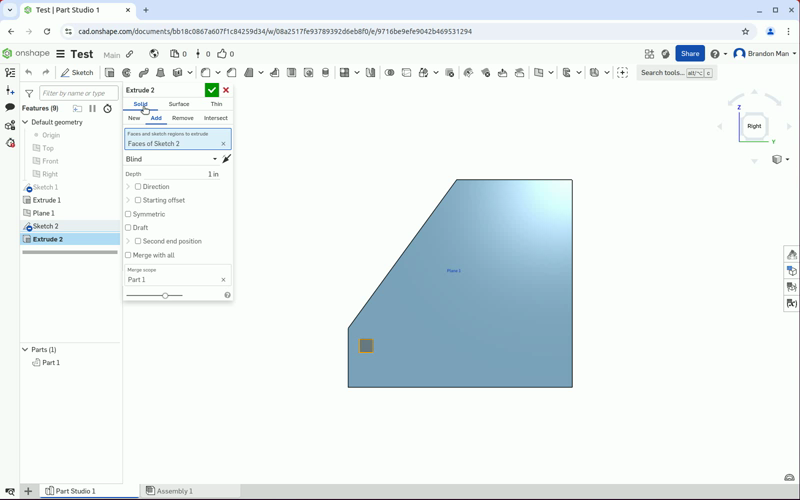
click(143, 106)
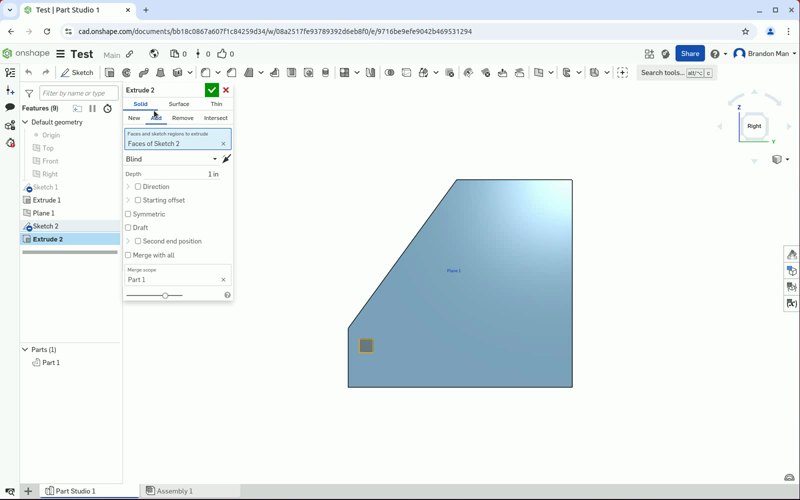
mouse_move(186, 120)
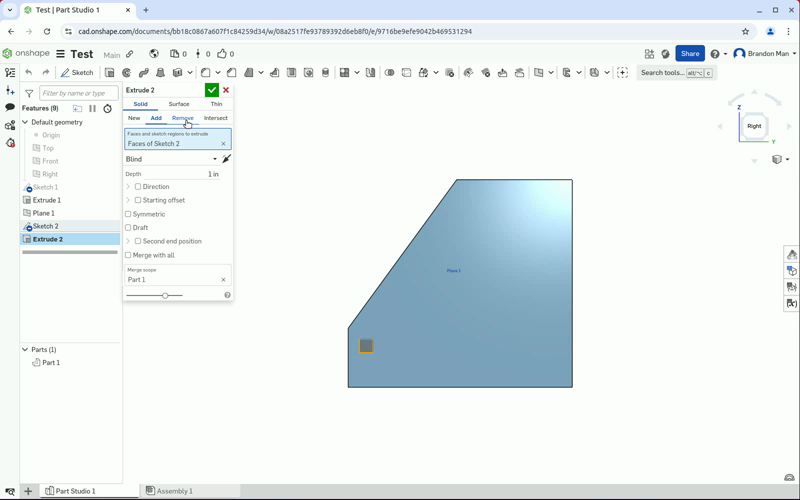
click(186, 120)
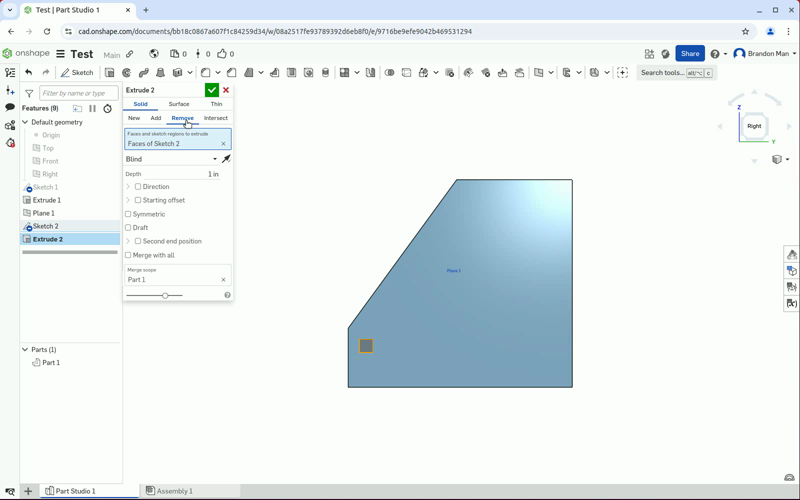
key(tab, 4)
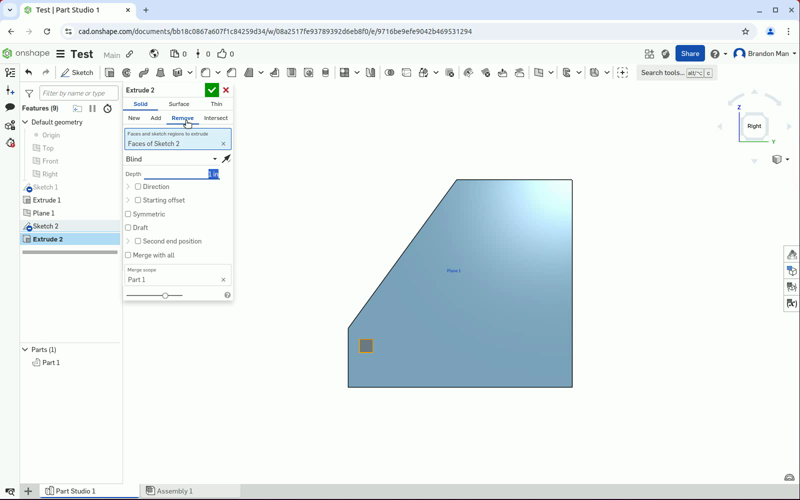
text(3.611)
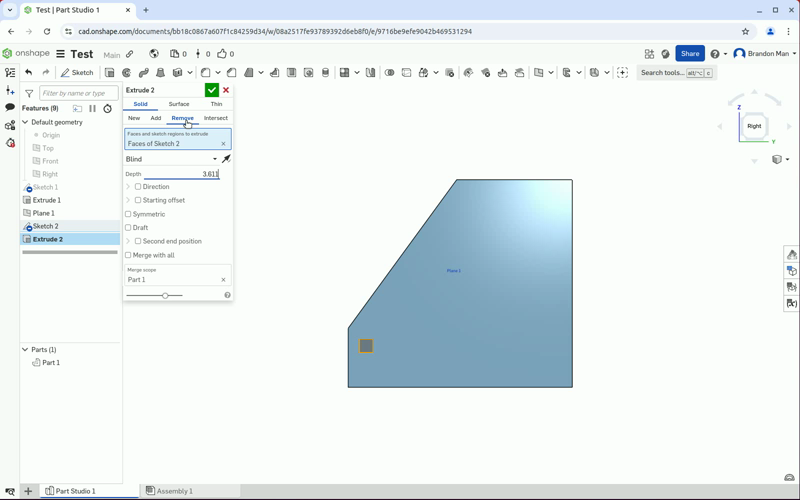
key(tab, 6)
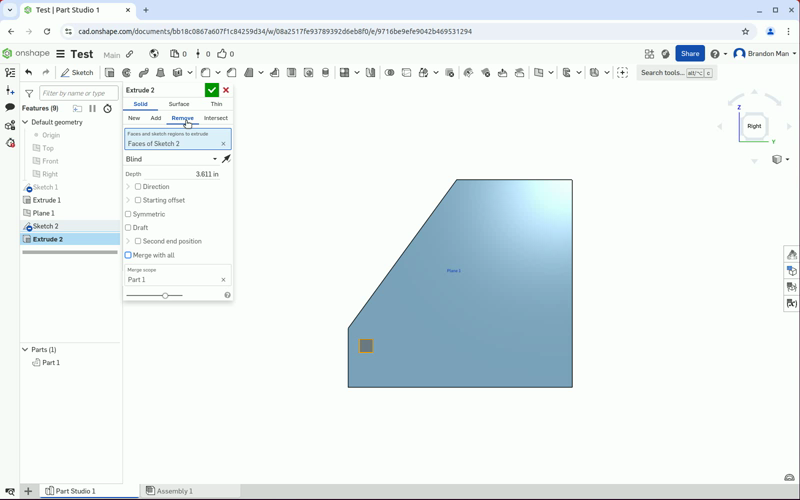
key(space)
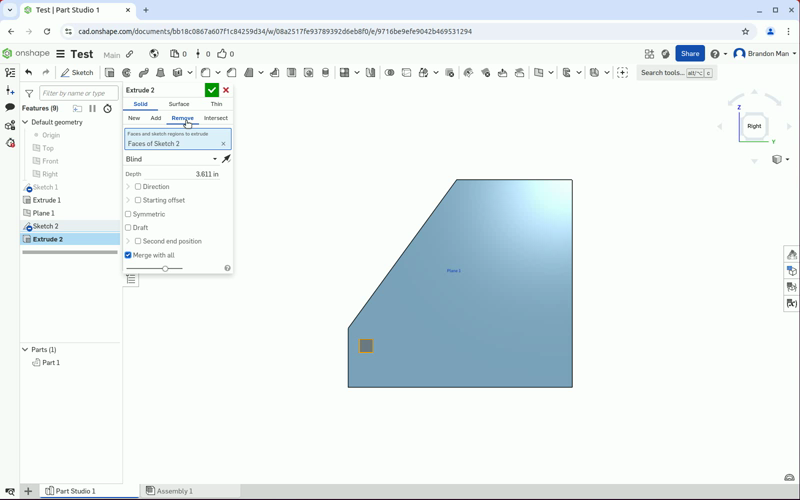
key(enter)
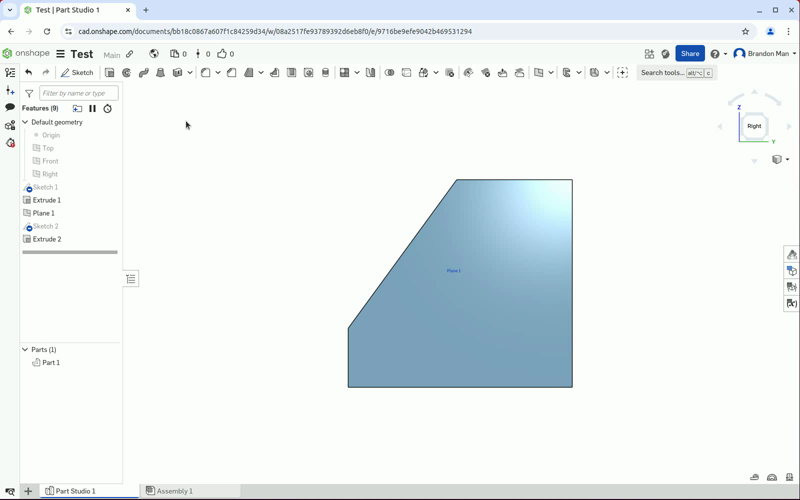
key(shift+h)
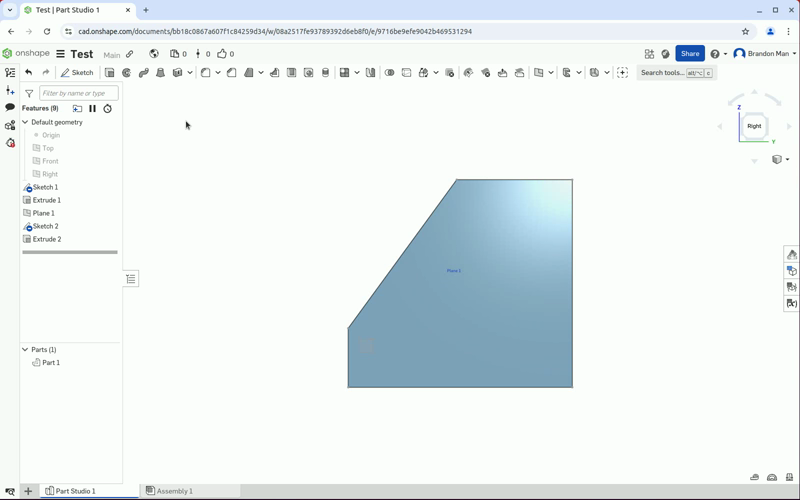
key(shift+h)
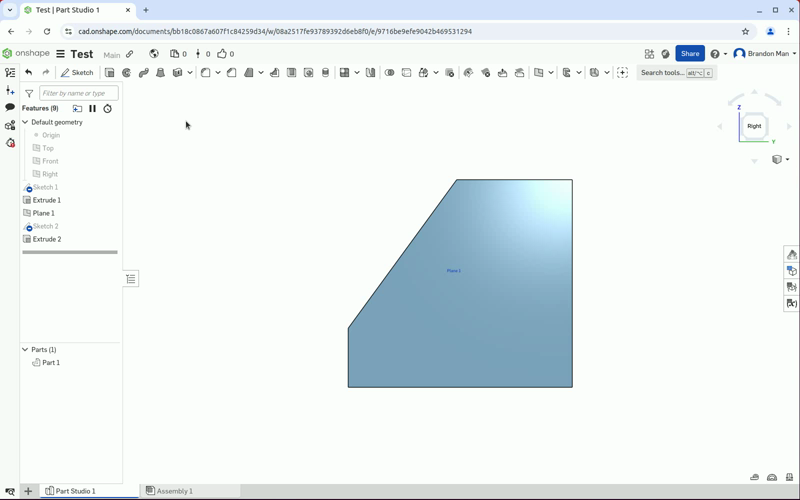
mouse_move(73, 189)
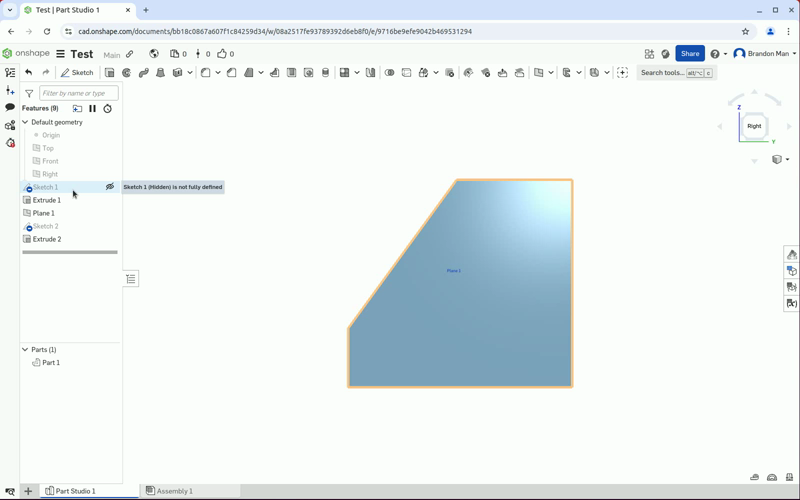
click(73, 189)
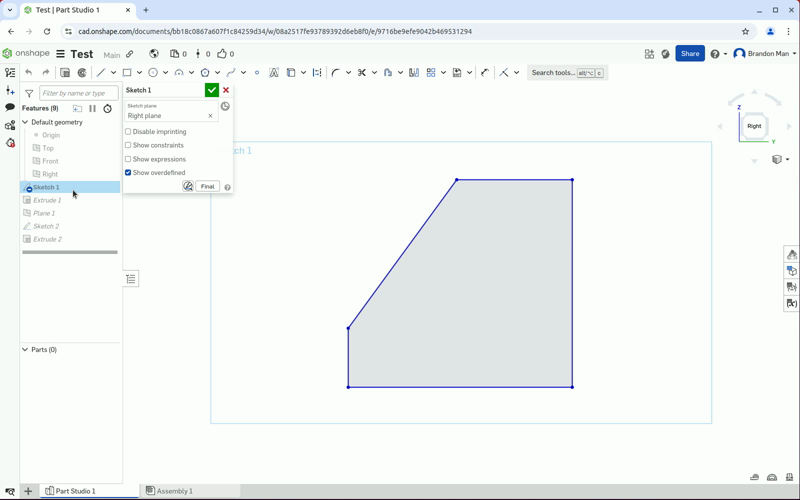
mouse_move(229, 92)
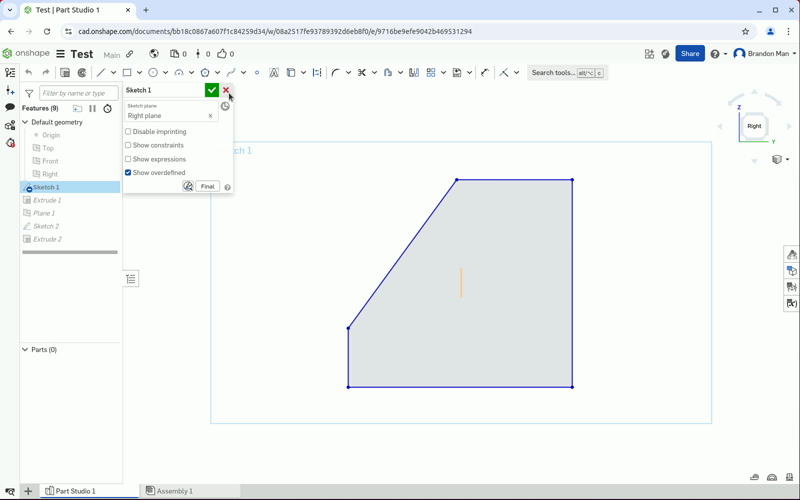
click(229, 92)
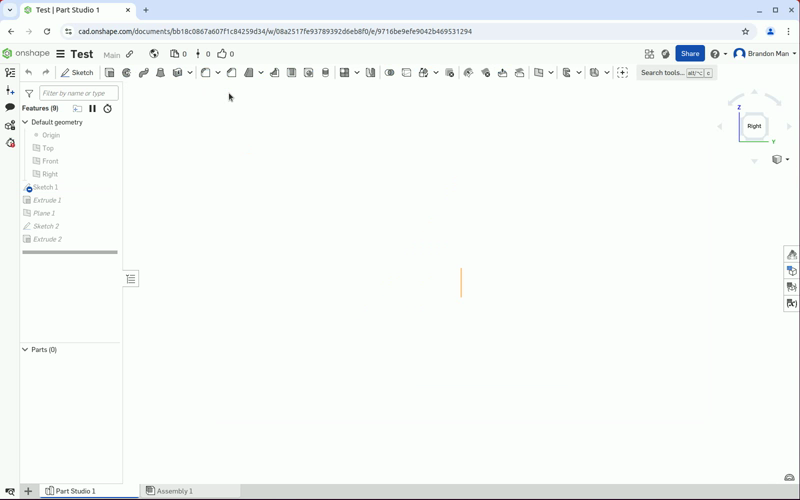
key(shift+s)
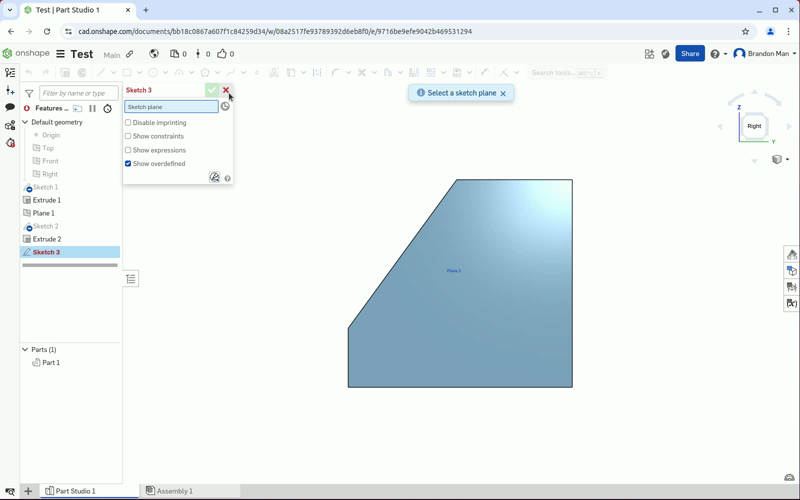
mouse_move(73, 215)
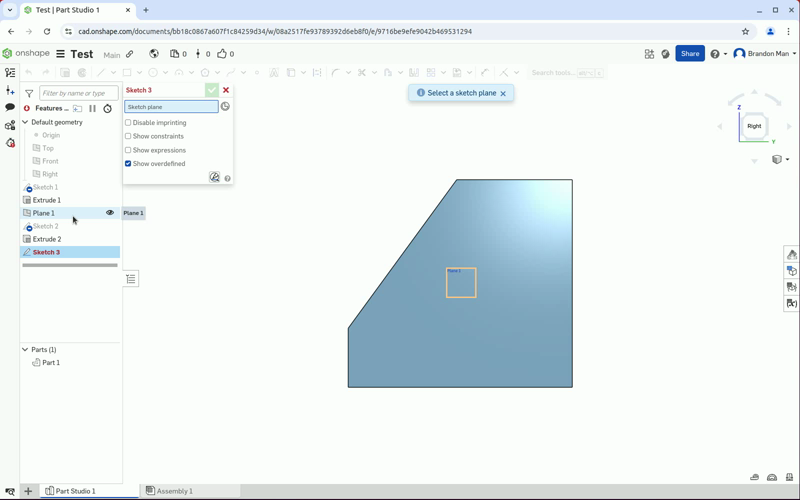
click(73, 215)
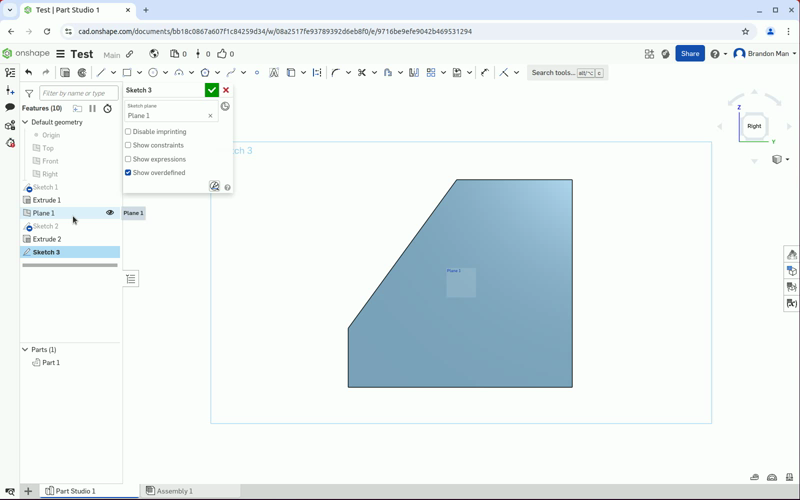
mouse_move(73, 352)
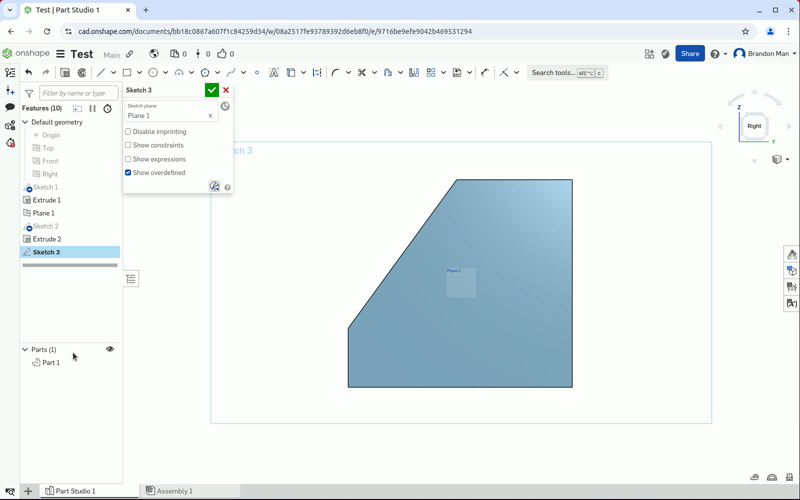
key(y)
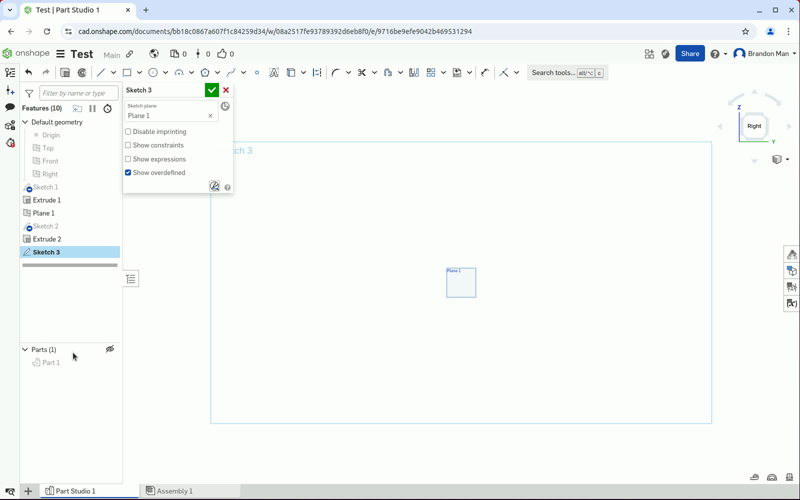
key(l)
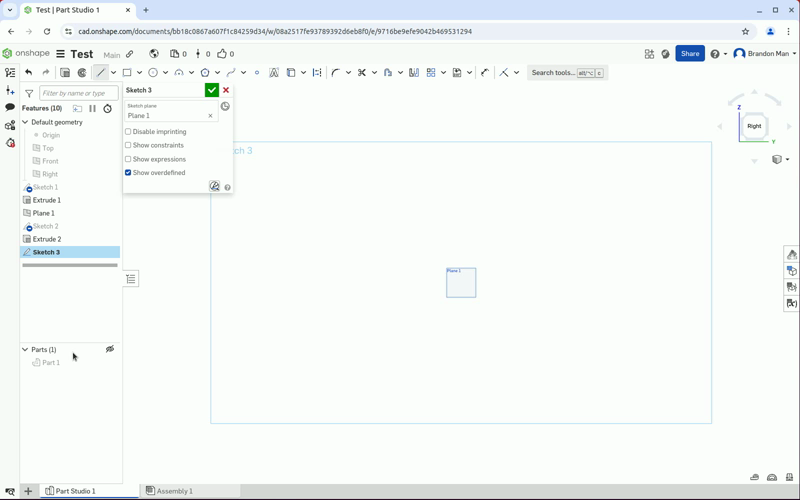
key_down(shift)
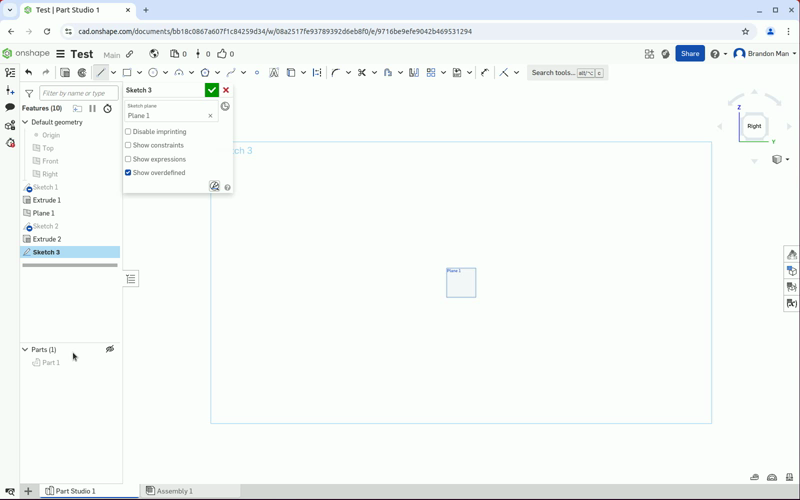
mouse_move(359, 375)
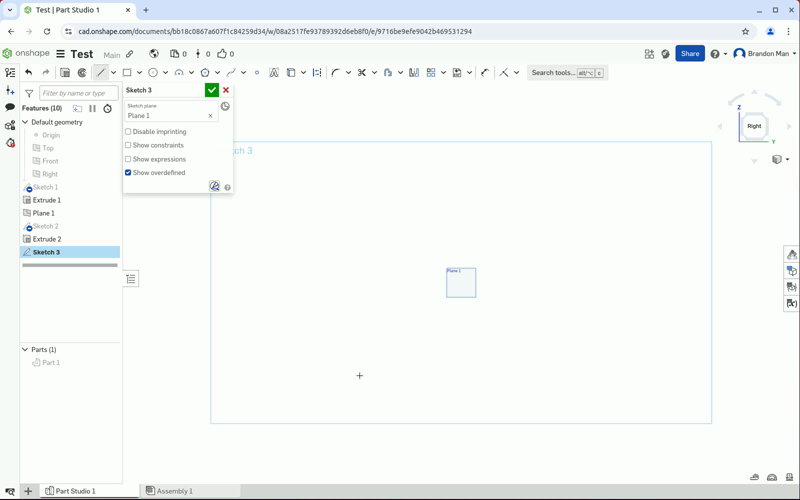
click(359, 375)
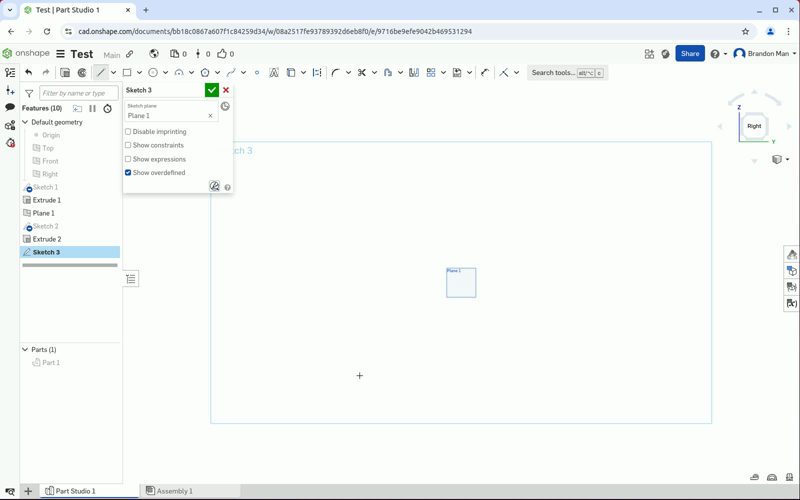
key_up(shift)
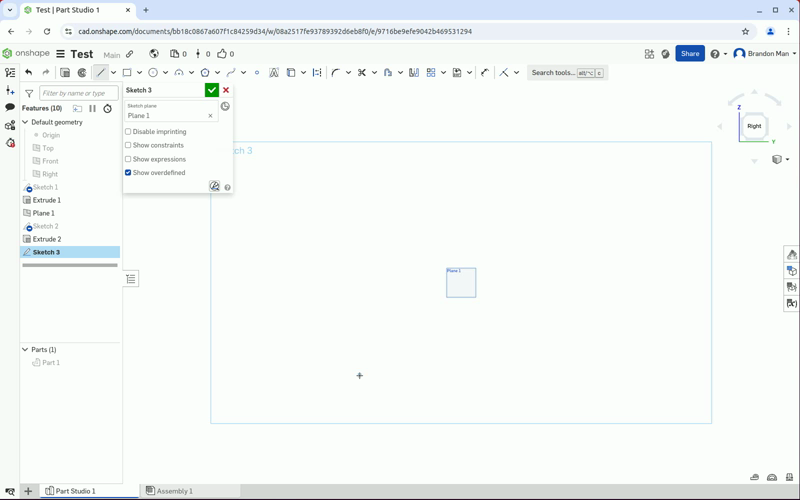
key_down(shift)
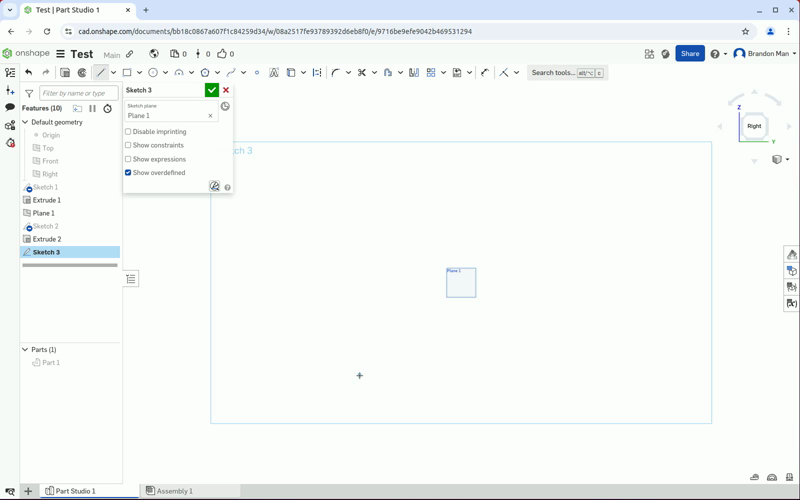
mouse_move(389, 375)
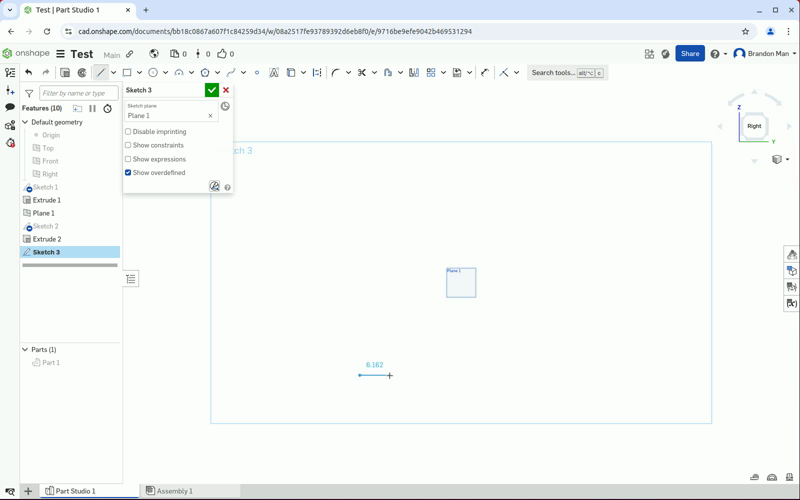
mouse_move(372, 375)
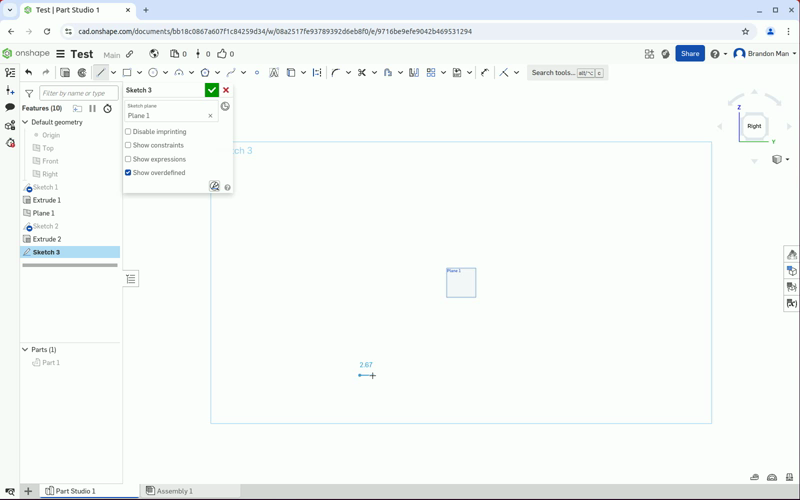
click(372, 375)
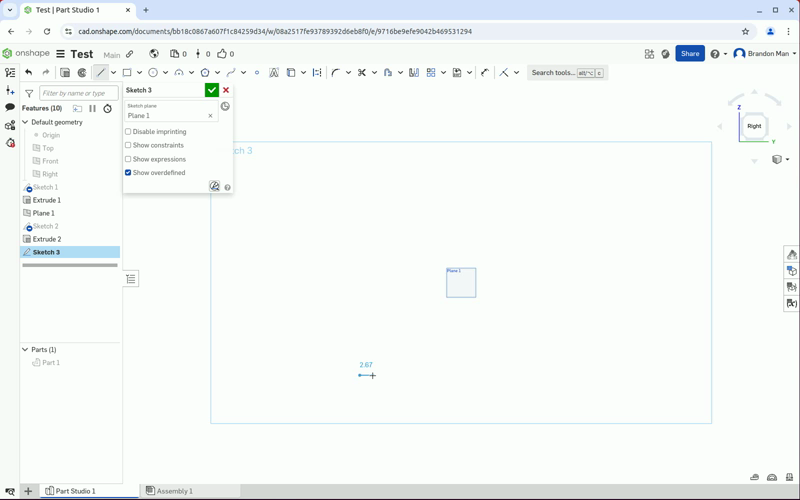
key_up(shift)
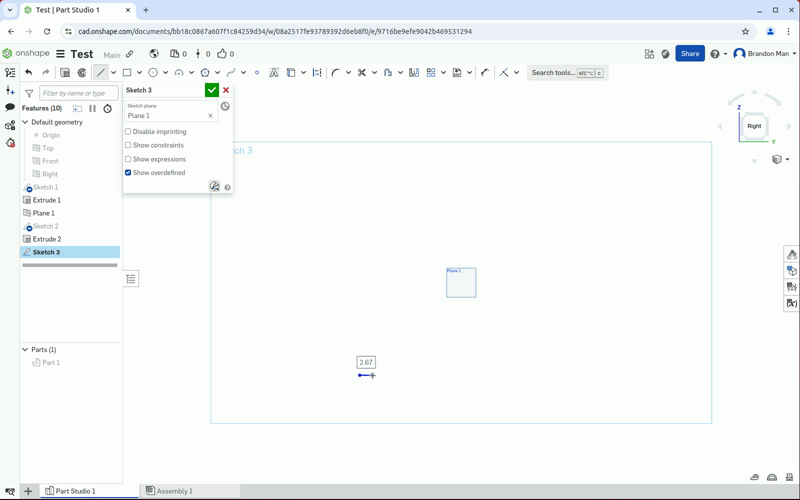
key_down(shift)
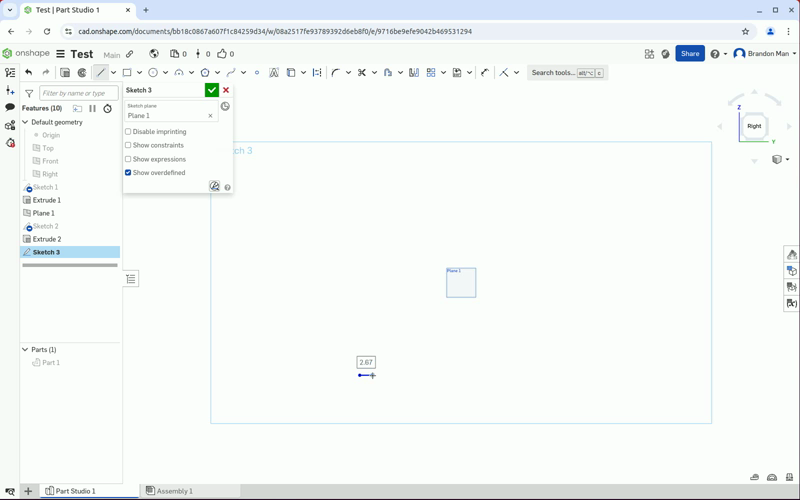
mouse_move(402, 375)
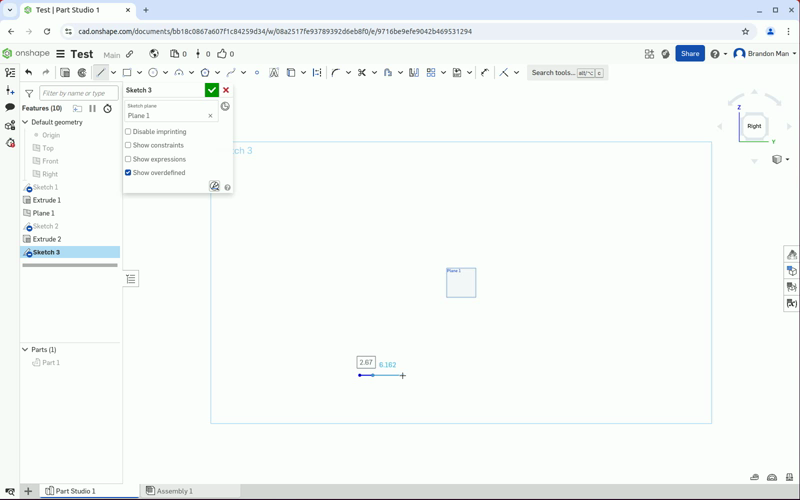
mouse_move(372, 362)
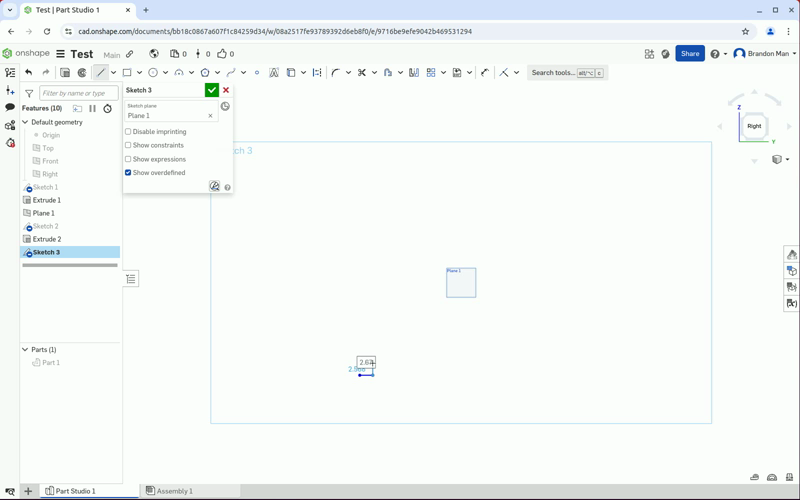
click(372, 362)
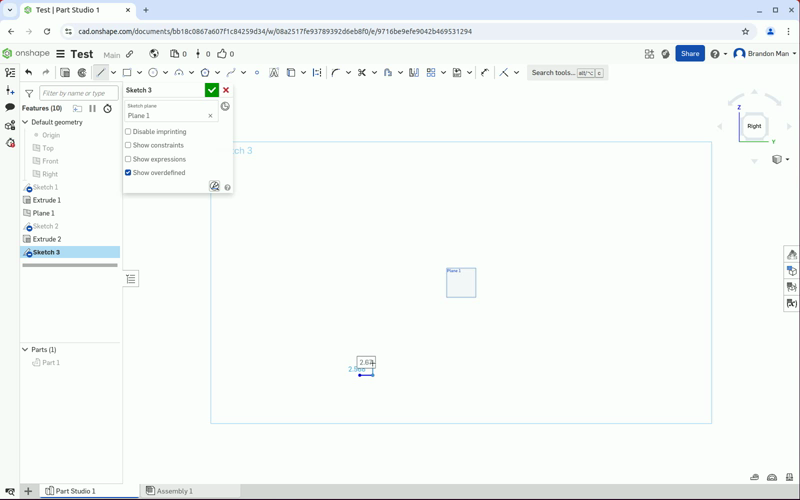
key_up(shift)
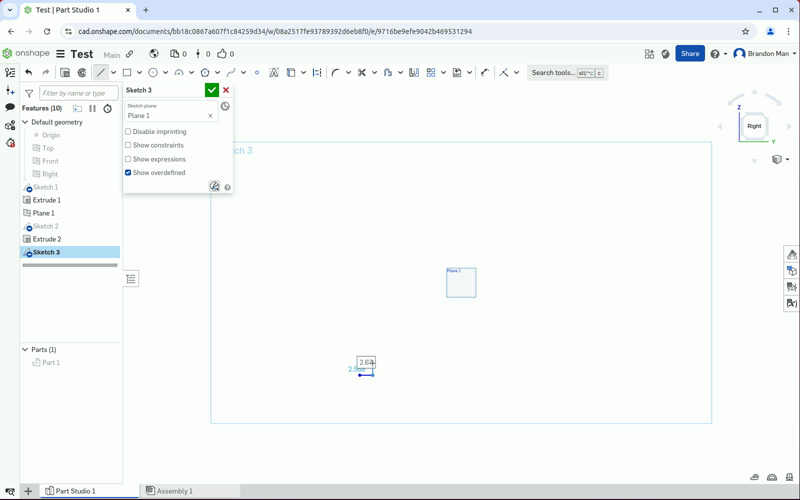
key_down(shift)
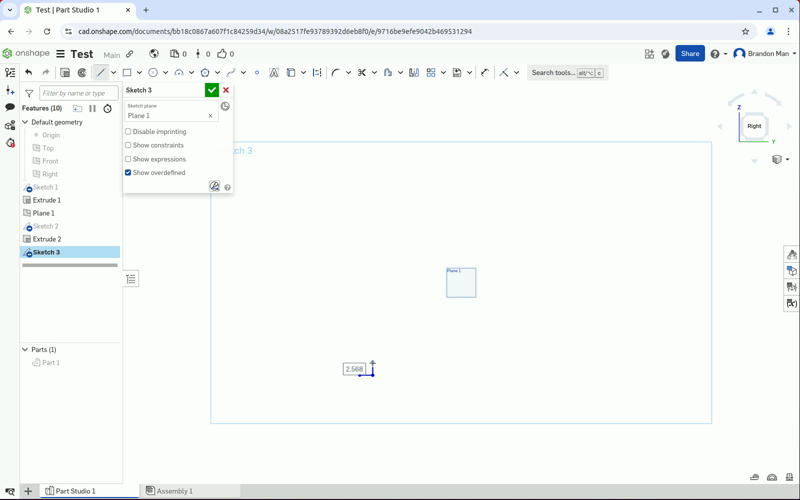
mouse_move(402, 362)
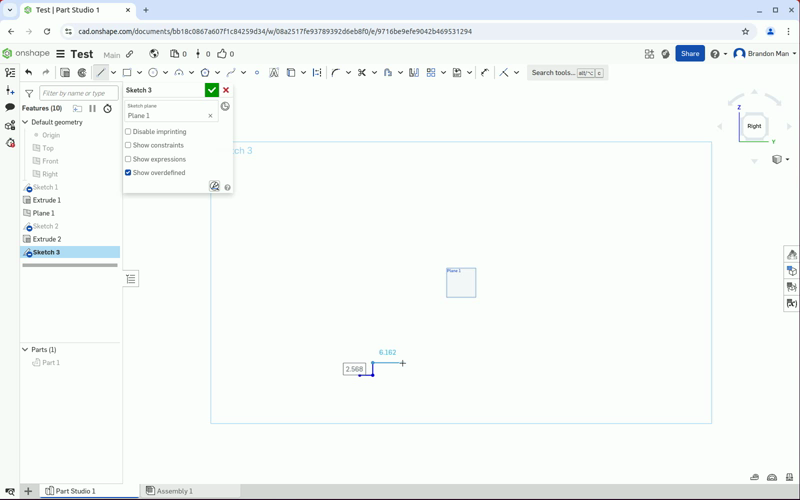
mouse_move(359, 362)
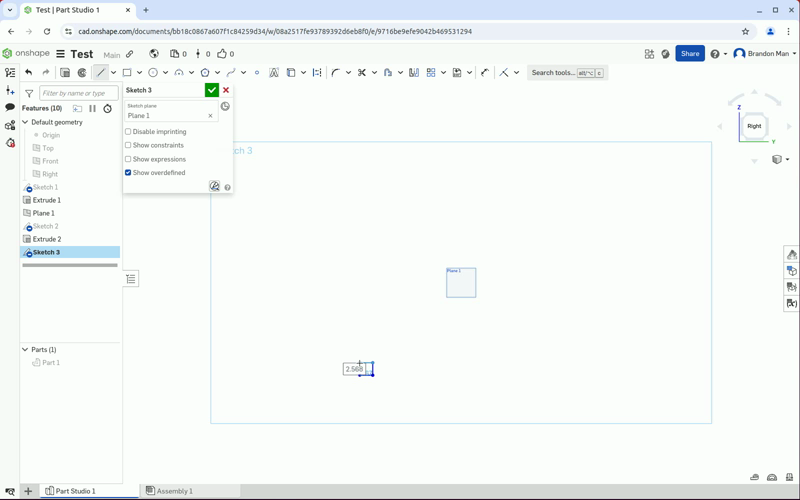
click(359, 362)
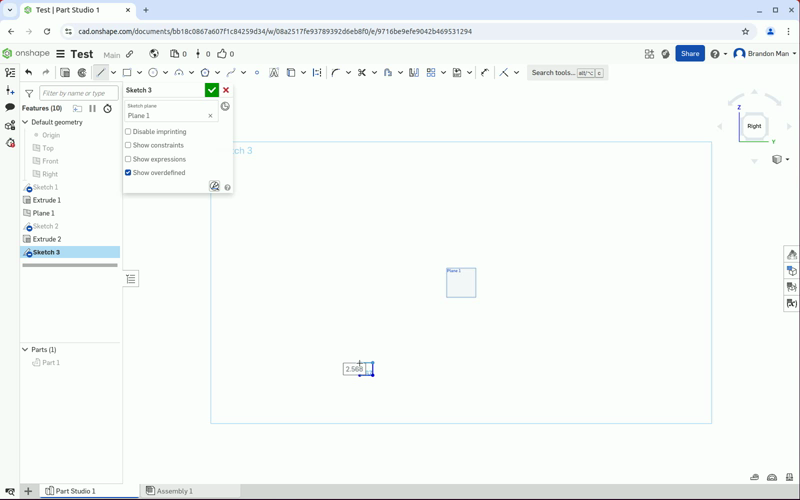
key_up(shift)
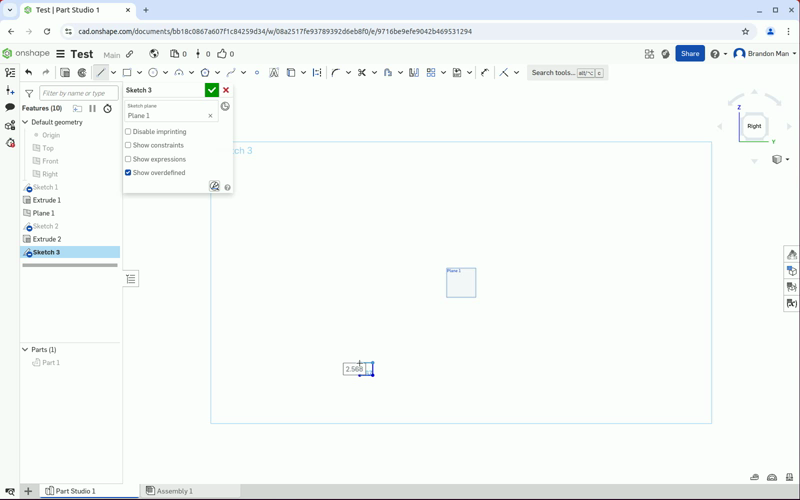
mouse_move(389, 362)
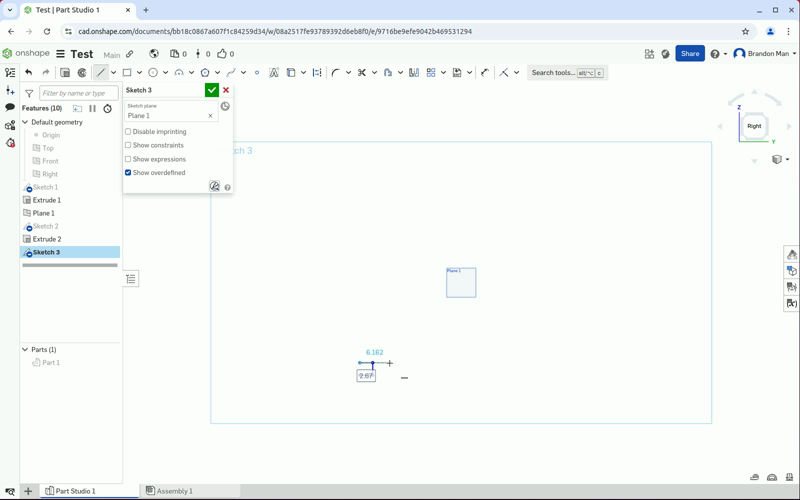
key_down(shift)
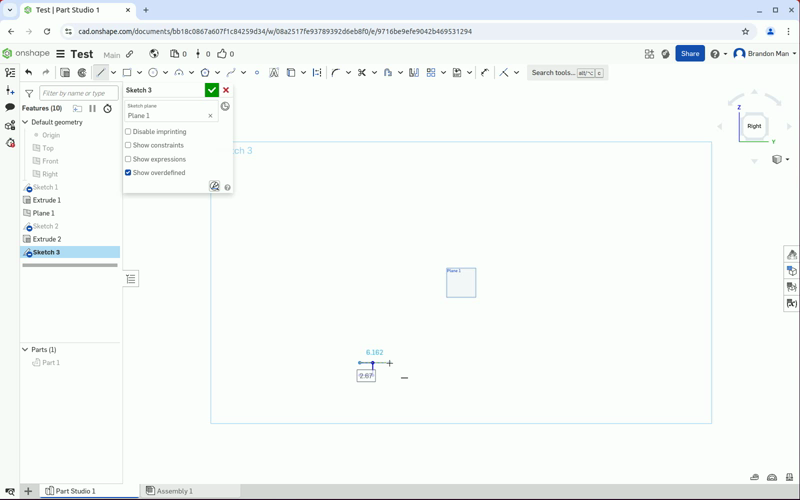
mouse_move(359, 375)
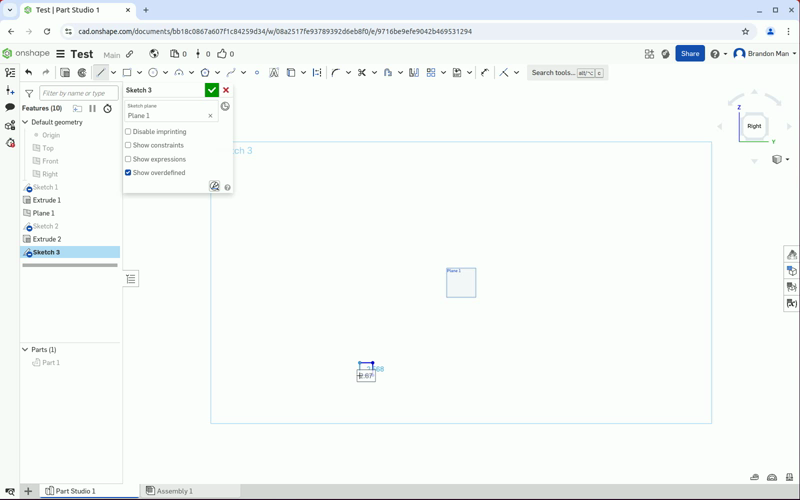
key_up(shift)
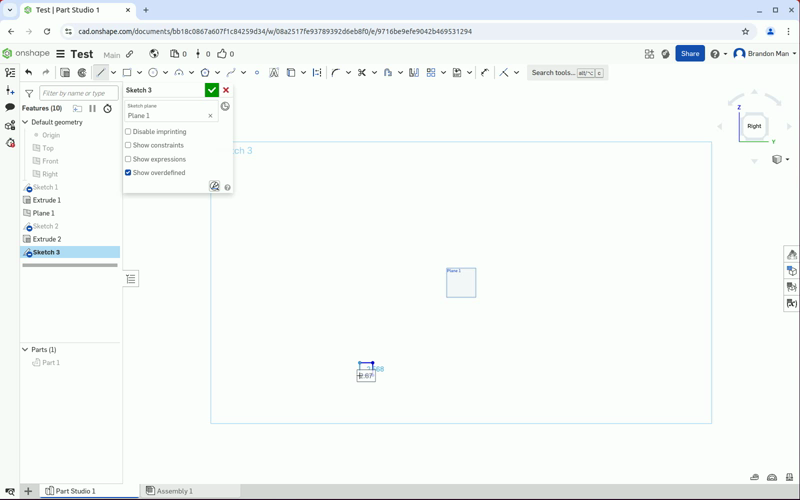
click(359, 375)
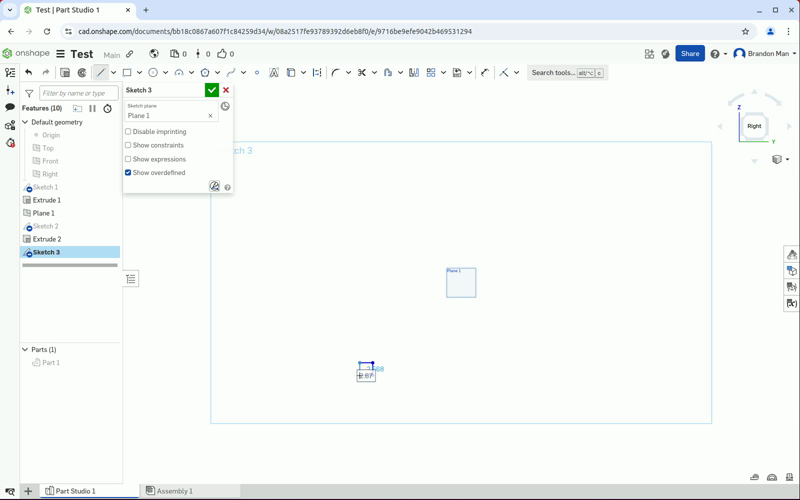
key(esc)
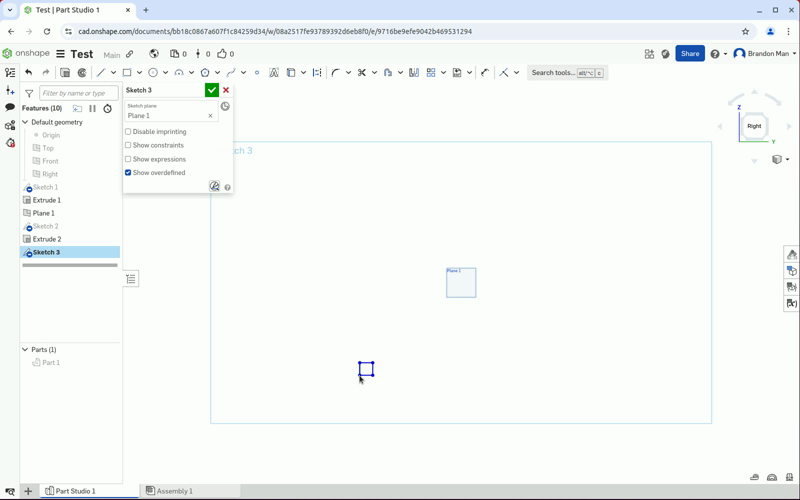
mouse_move(368, 370)
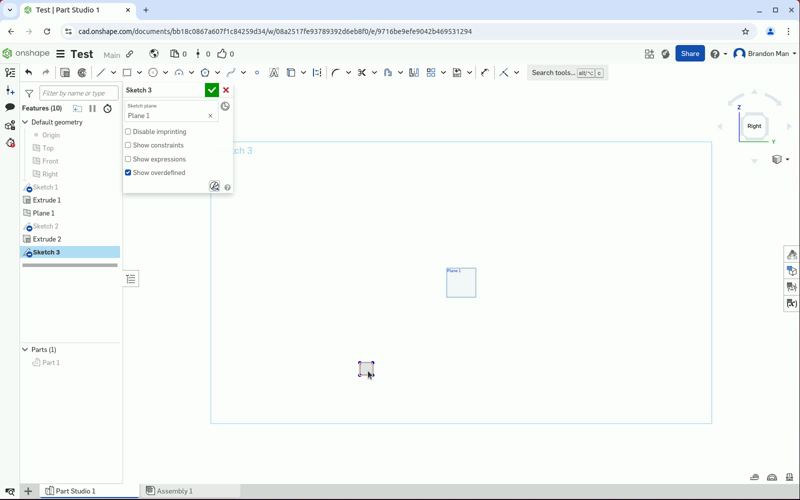
scroll(6)
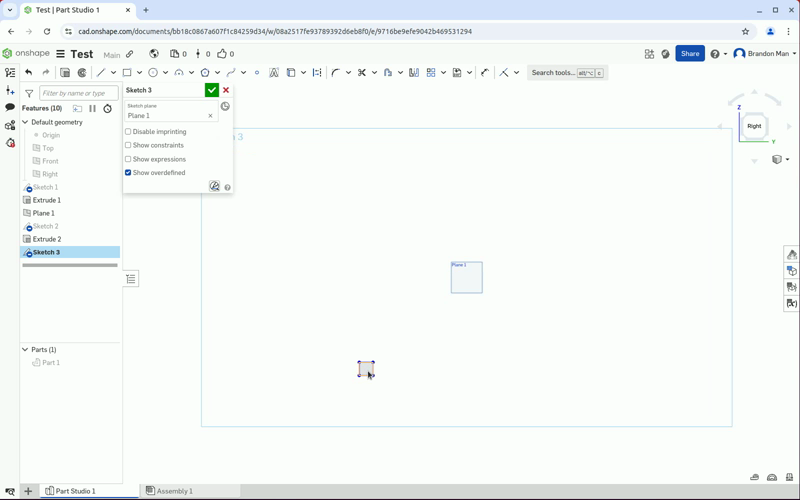
scroll(6)
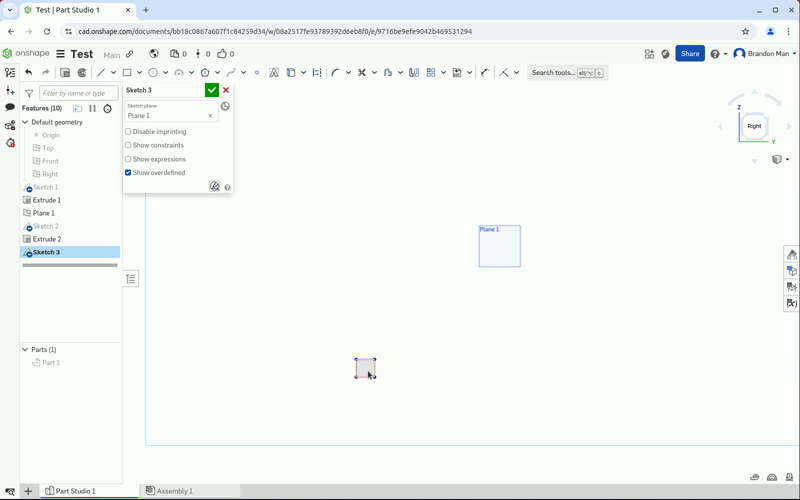
scroll(6)
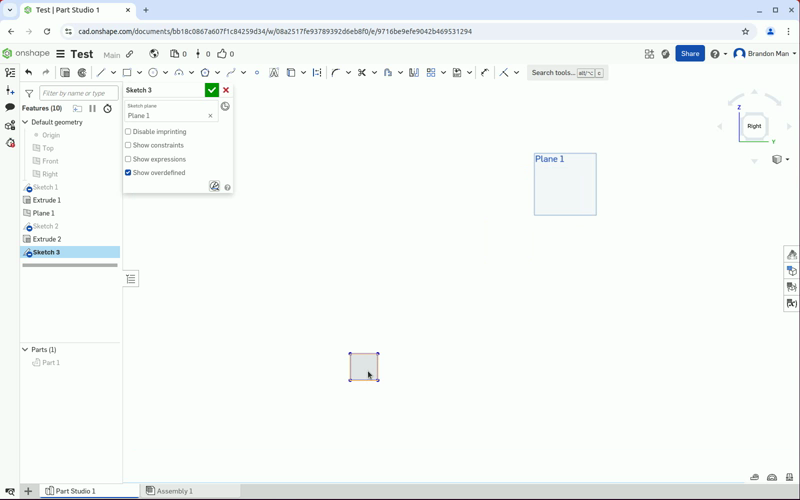
scroll(6)
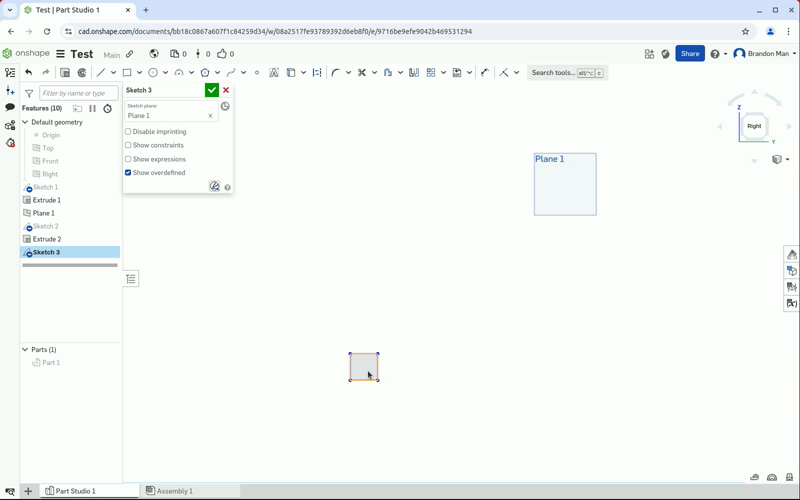
scroll(6)
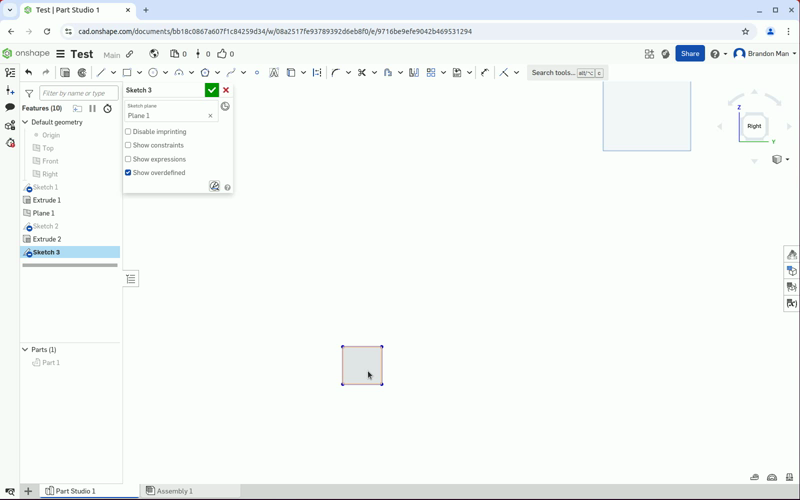
scroll(6)
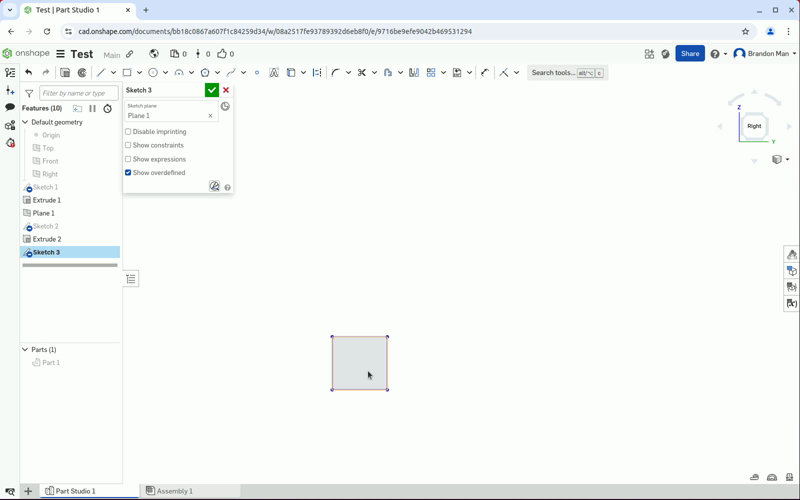
scroll(6)
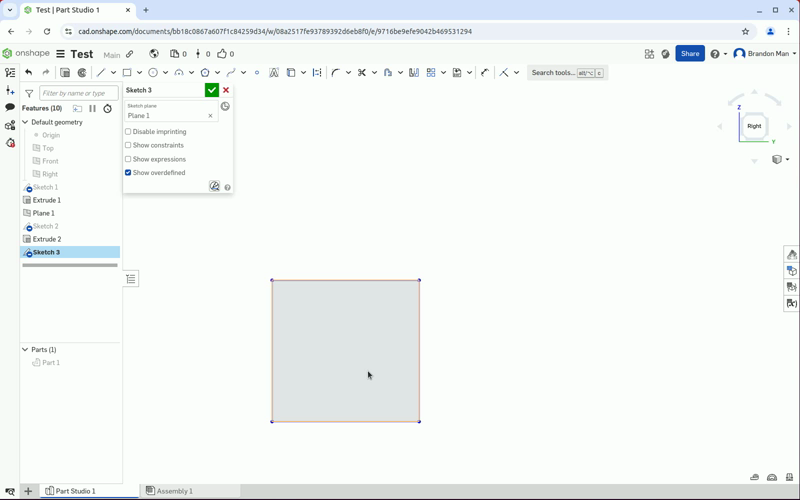
click(368, 370)
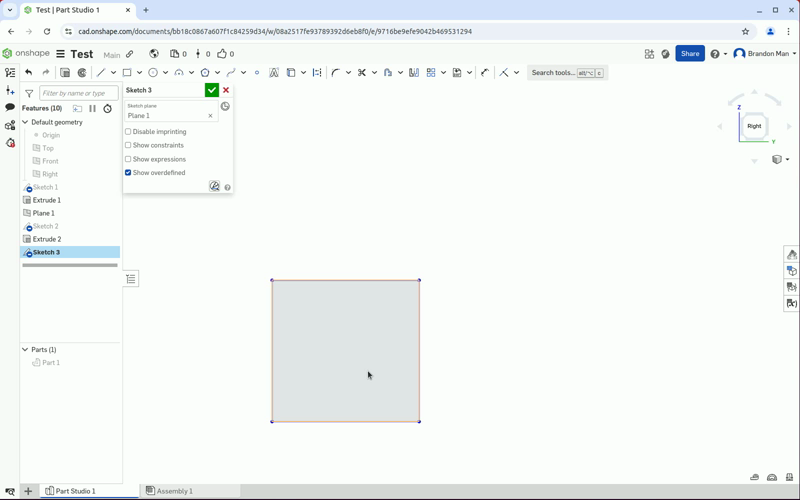
scroll(-6)
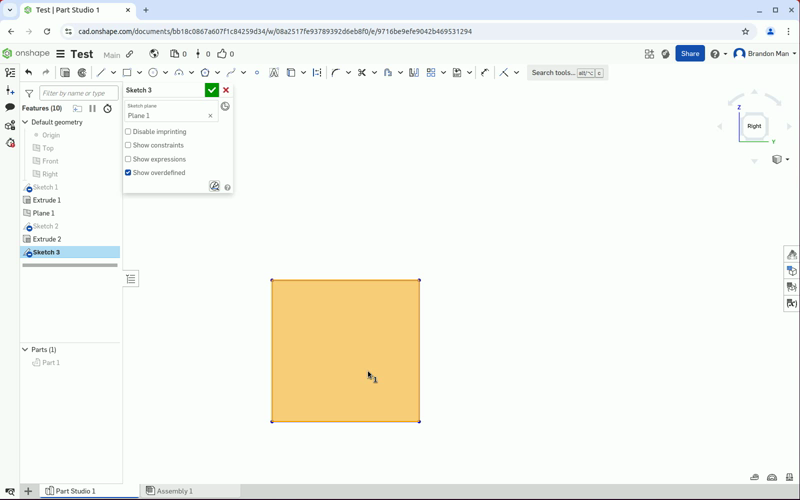
scroll(-6)
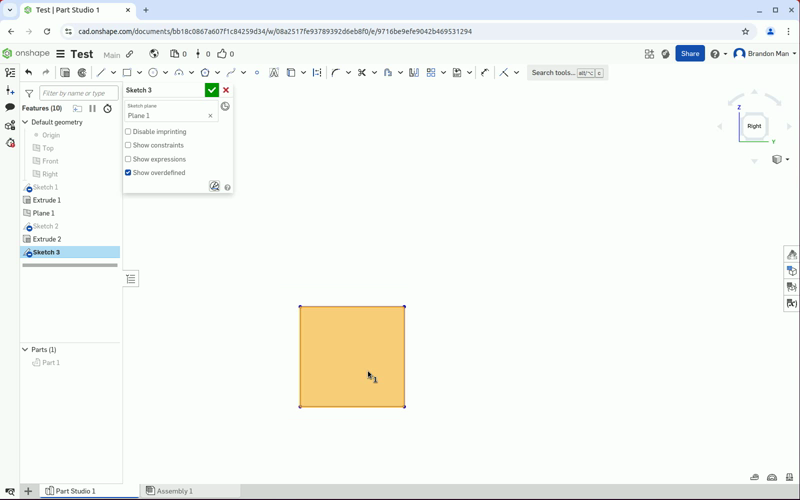
scroll(-6)
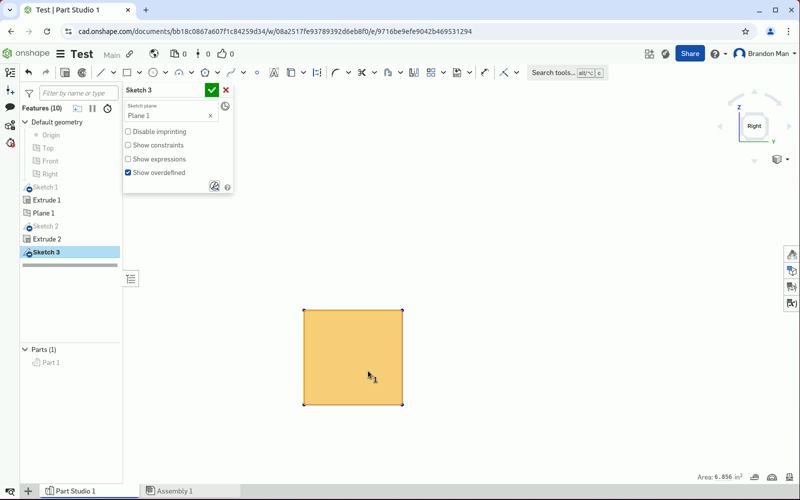
scroll(-6)
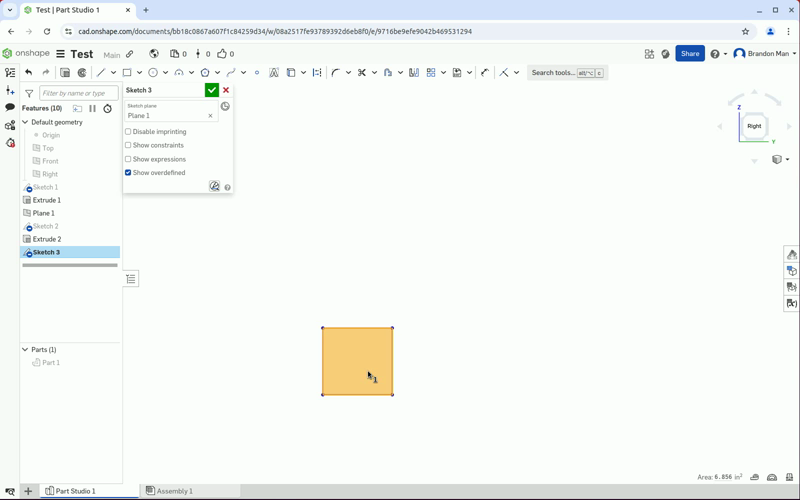
scroll(-6)
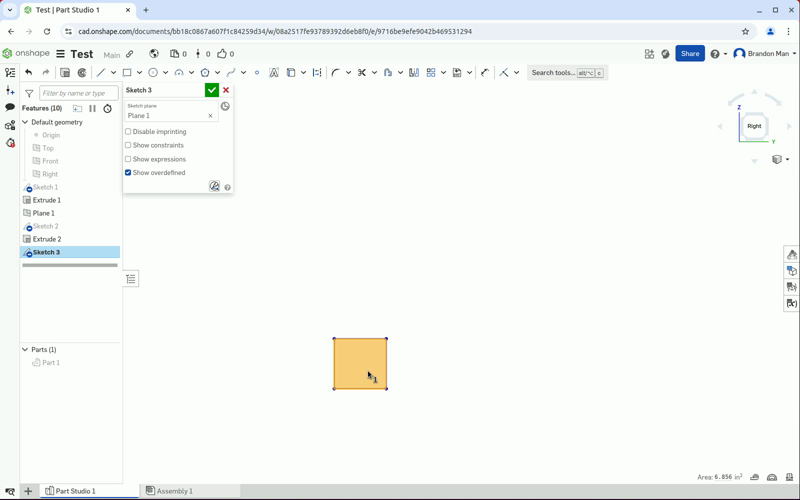
scroll(-6)
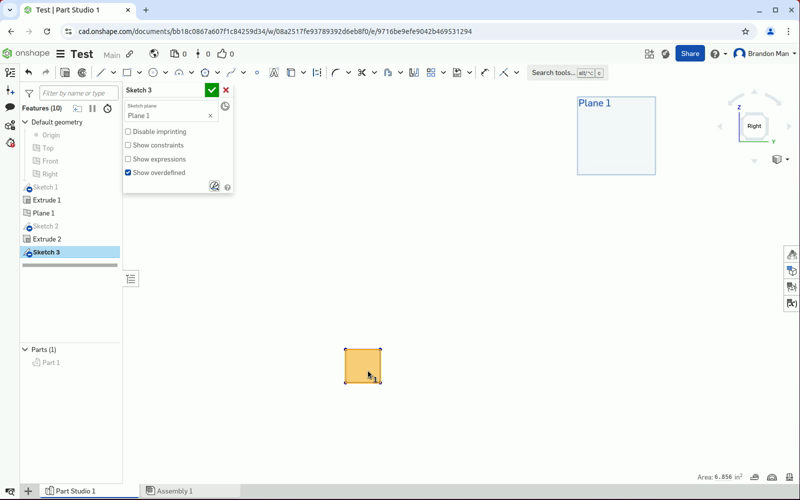
scroll(-6)
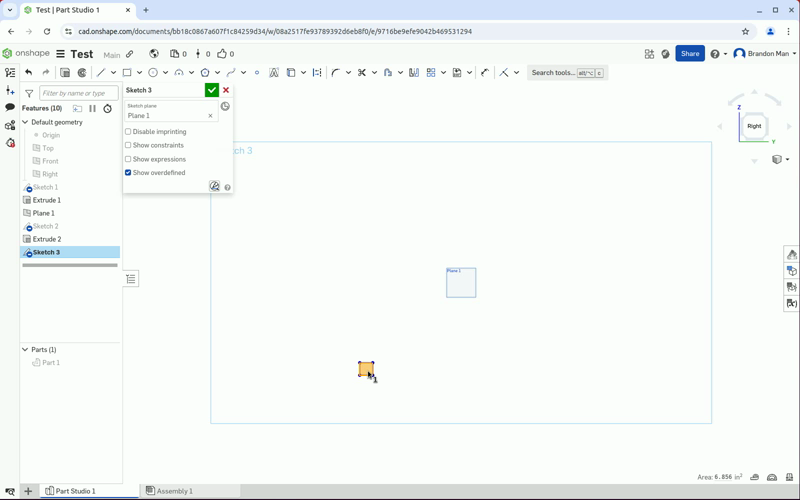
mouse_move(73, 352)
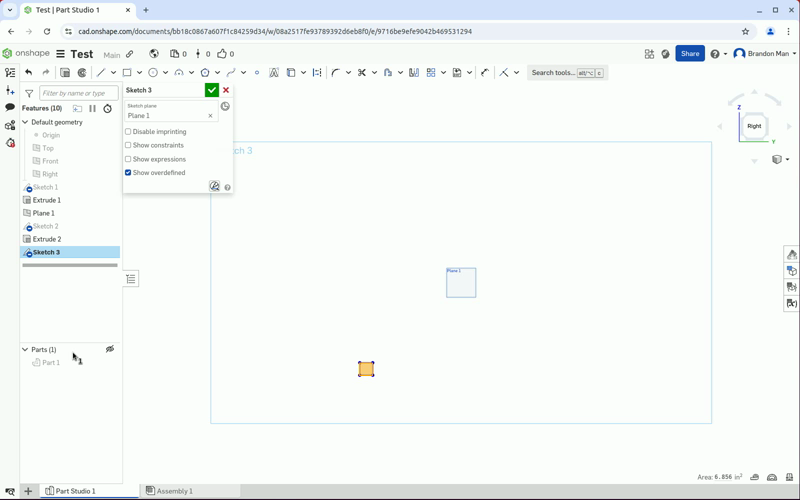
key(shift+y)
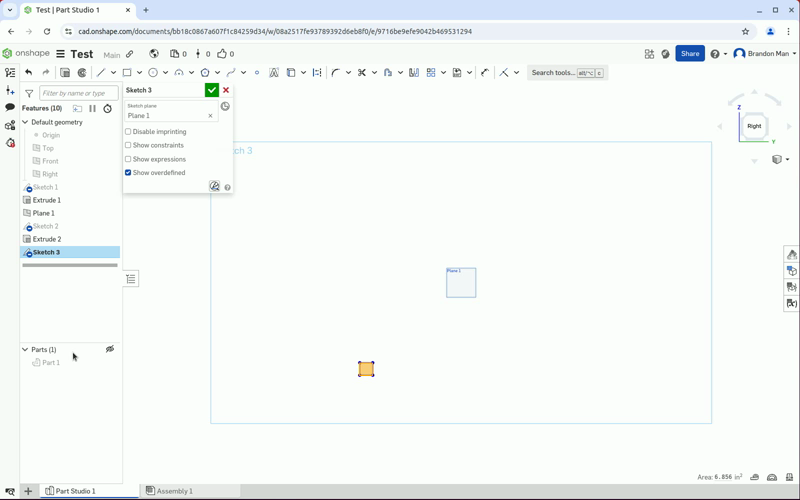
key(shift+e)
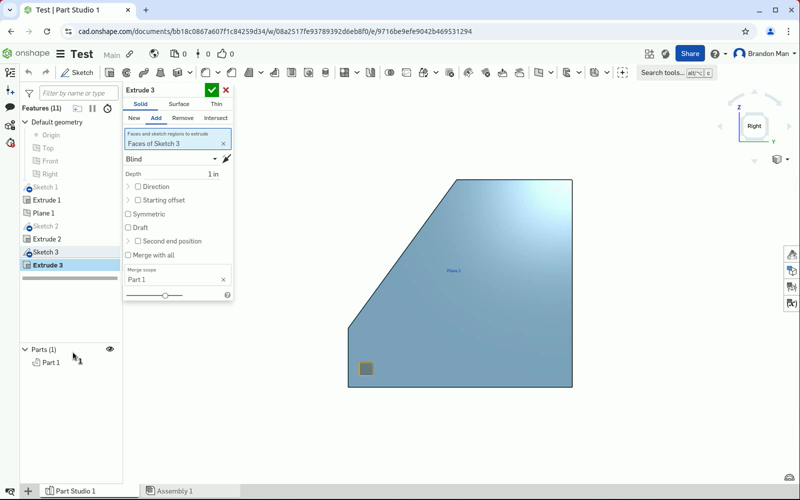
mouse_move(143, 106)
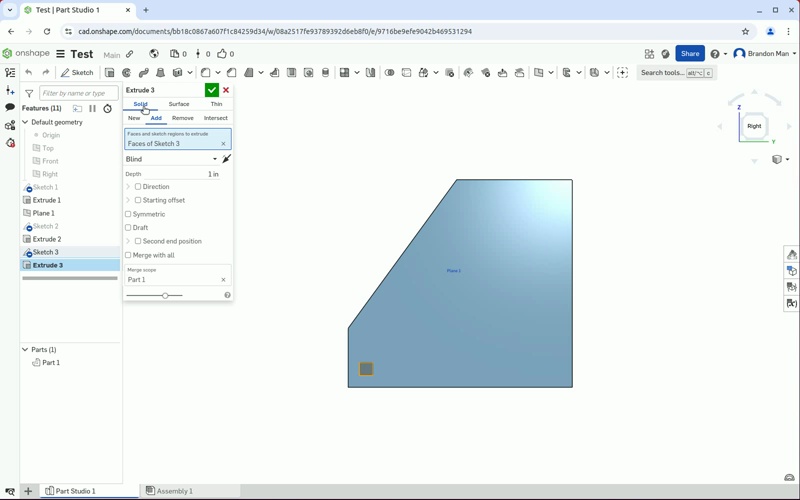
click(143, 106)
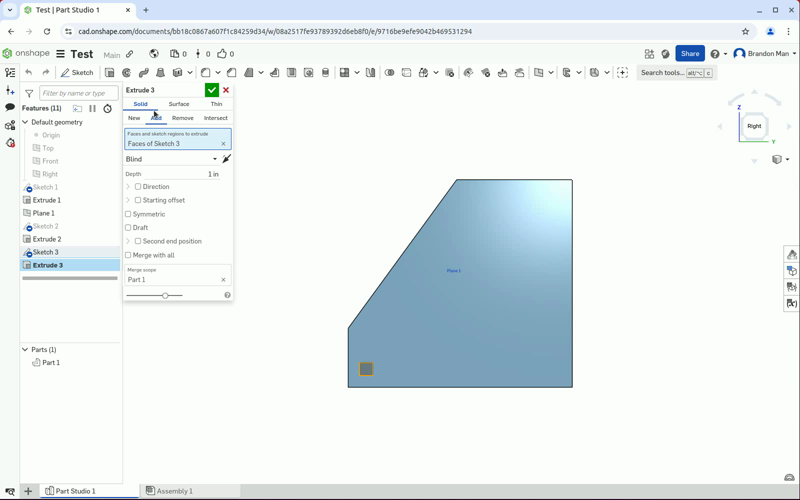
mouse_move(186, 120)
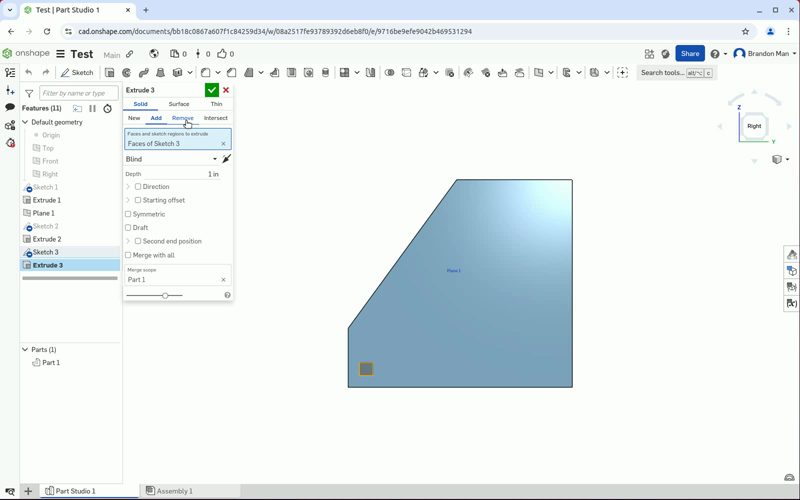
click(186, 120)
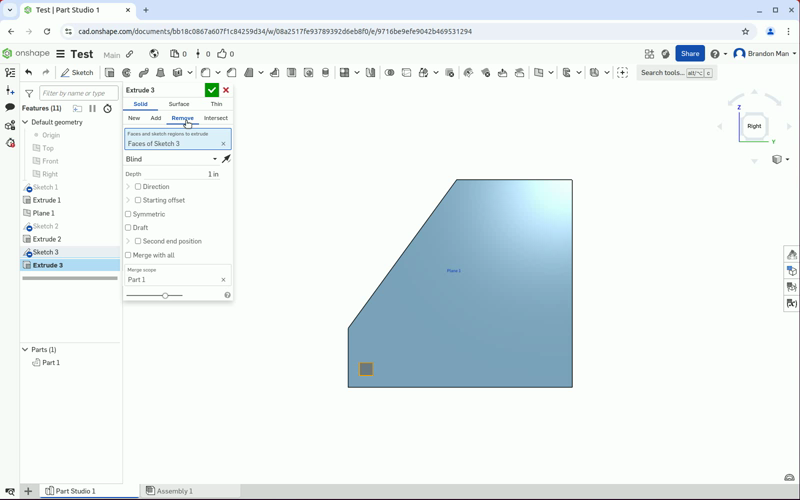
key(tab, 4)
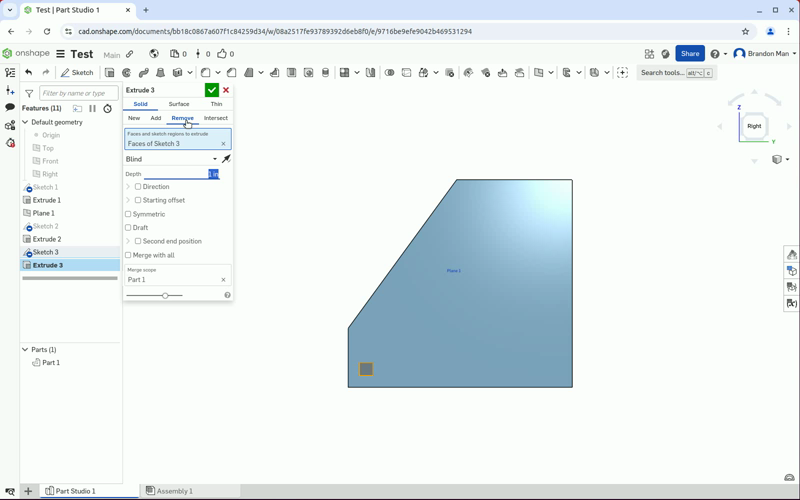
text(3.611)
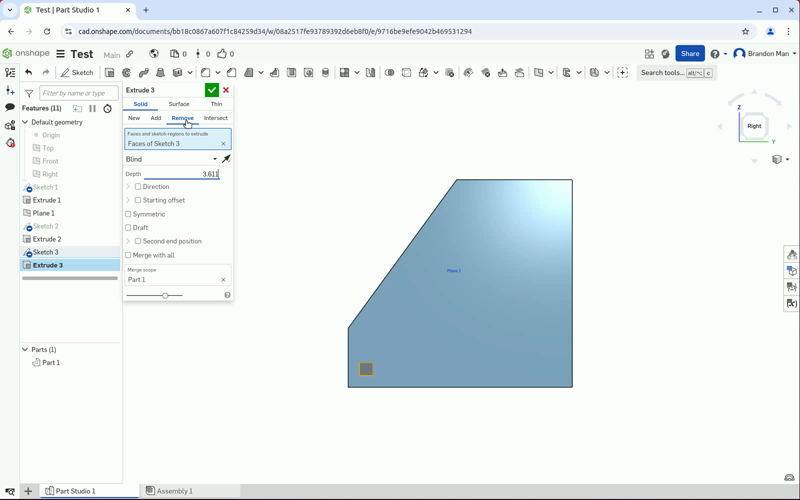
key(tab, 6)
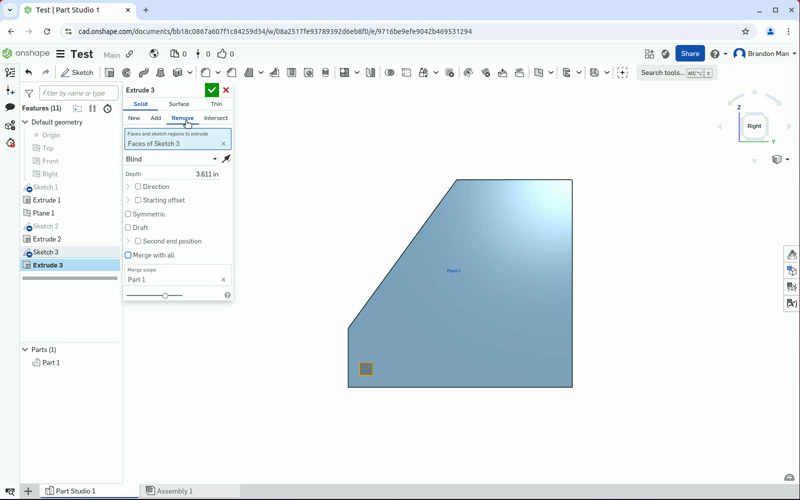
key(space)
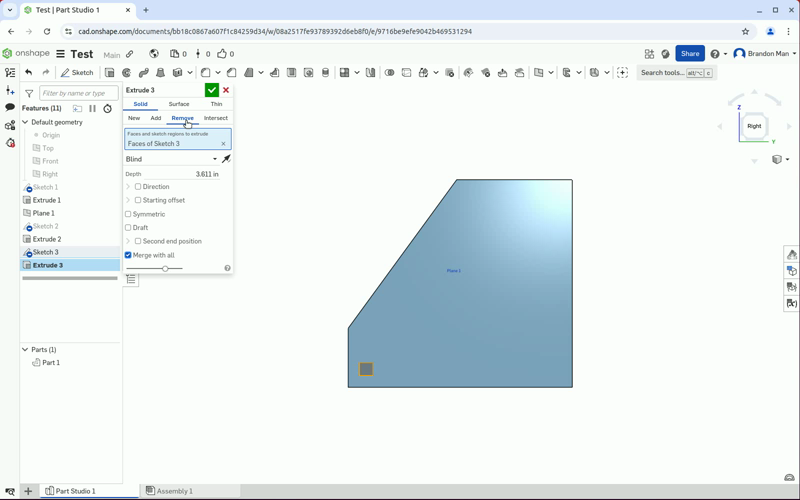
key(enter)
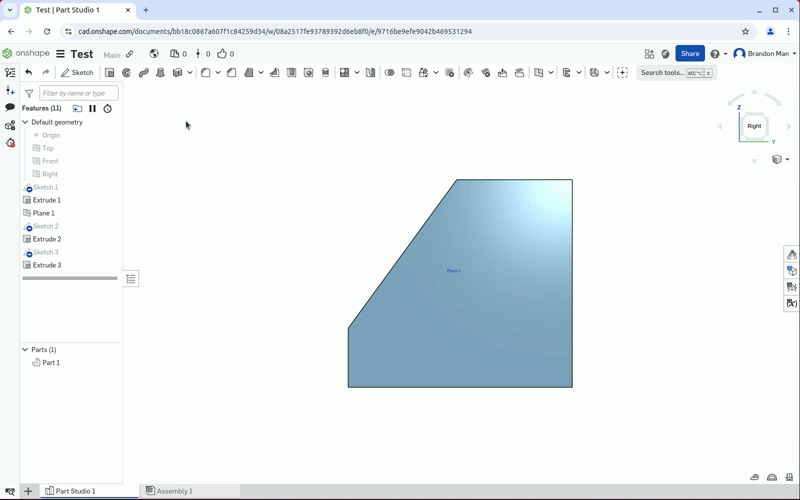
key(shift+h)
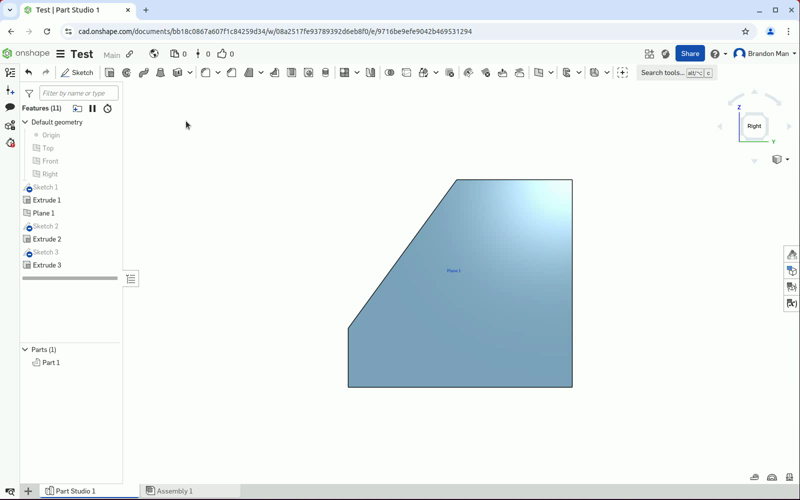
key(shift+h)
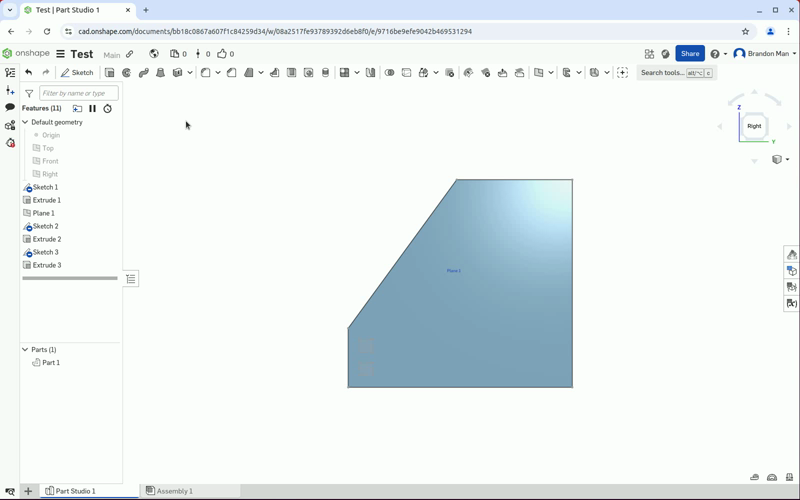
key(shift+7)
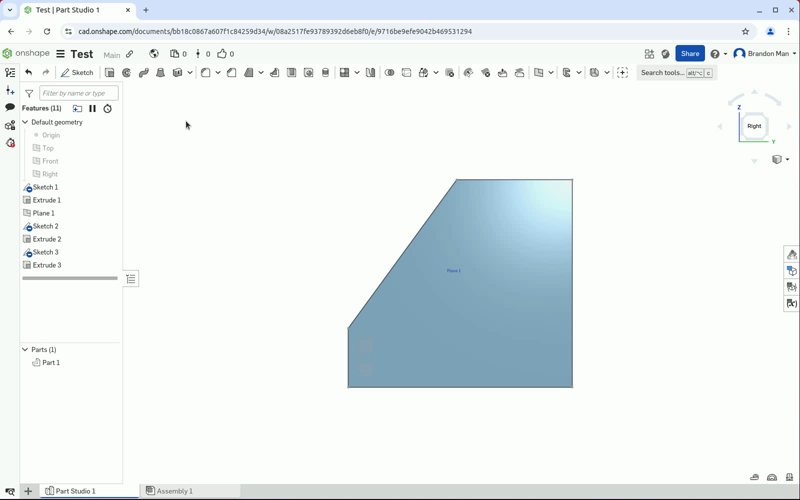
key(right, 2)
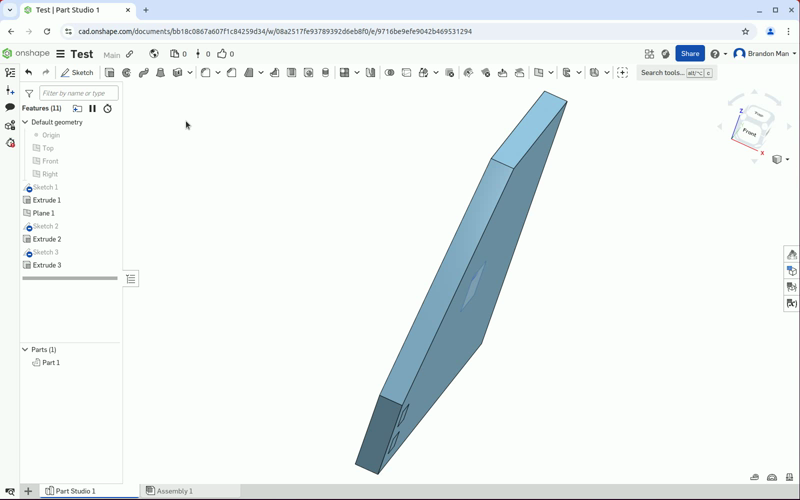
key(down, 2)
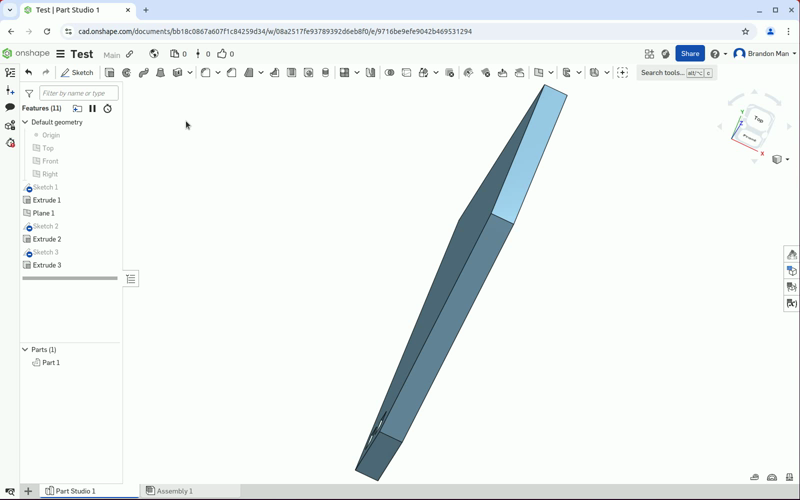
key(up, 2)
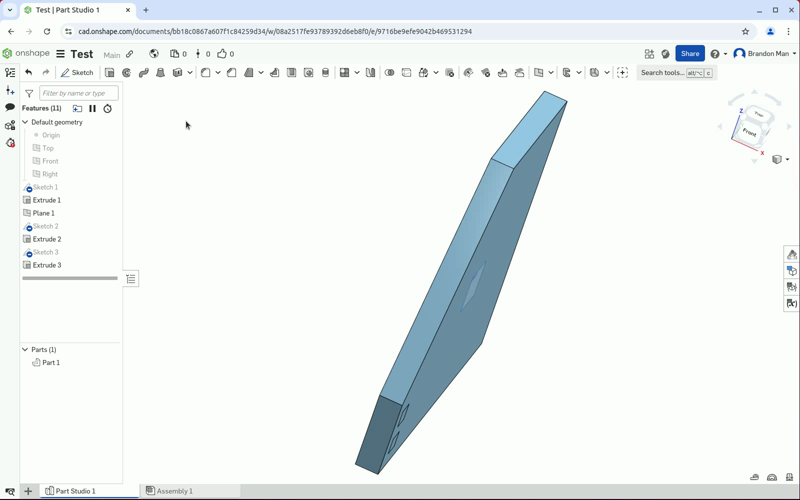
key(left, 2)
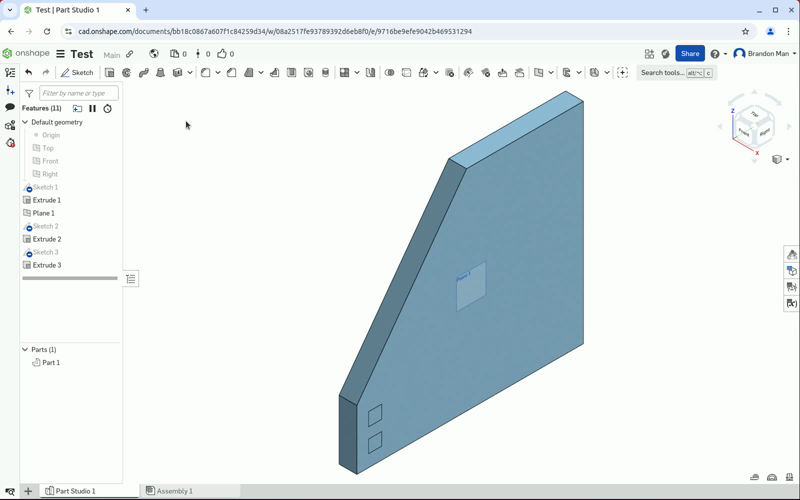
mouse_move(73, 189)
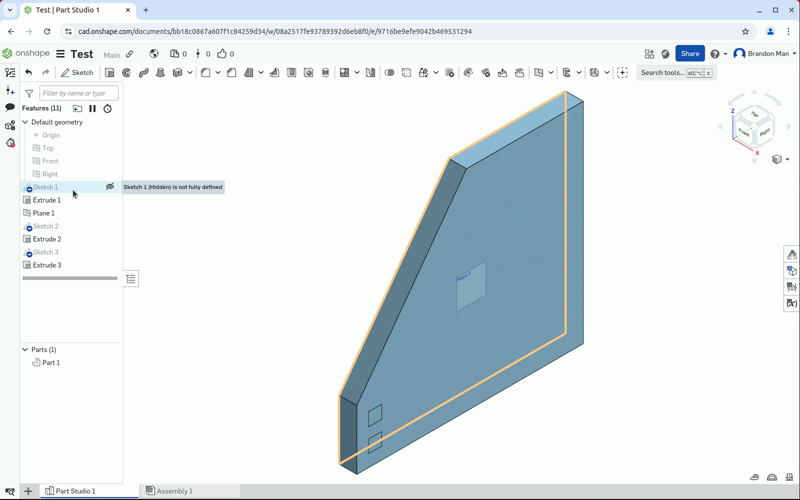
click(73, 189)